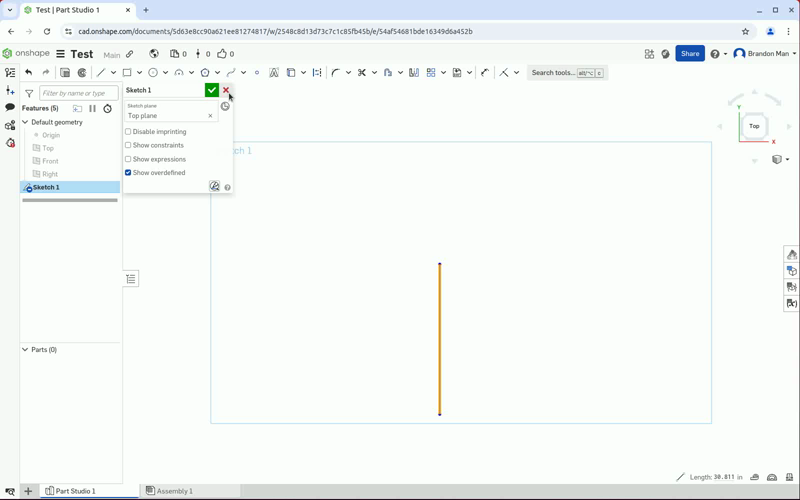
key(shift+h)
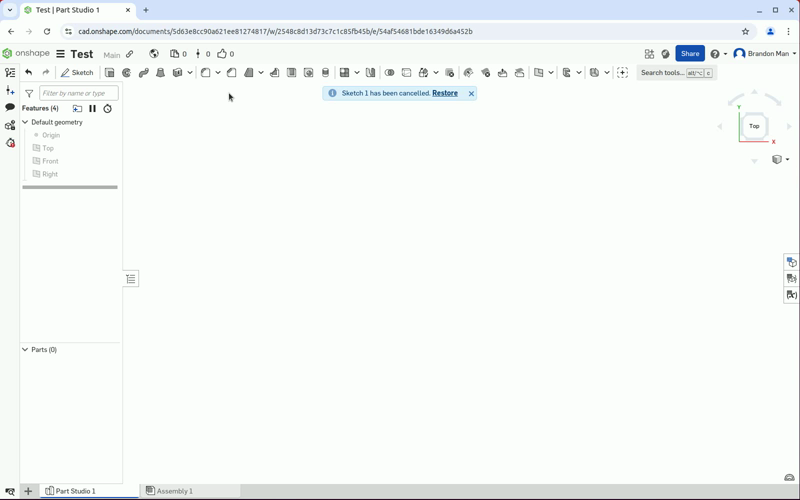
mouse_move(73, 352)
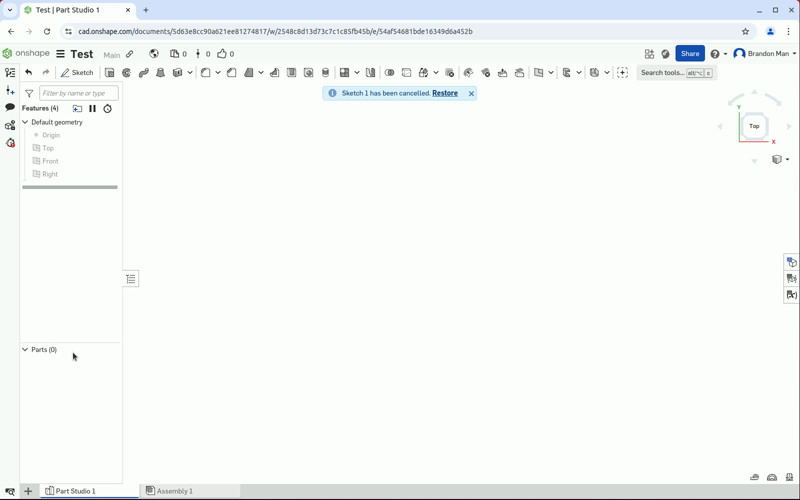
key(y)
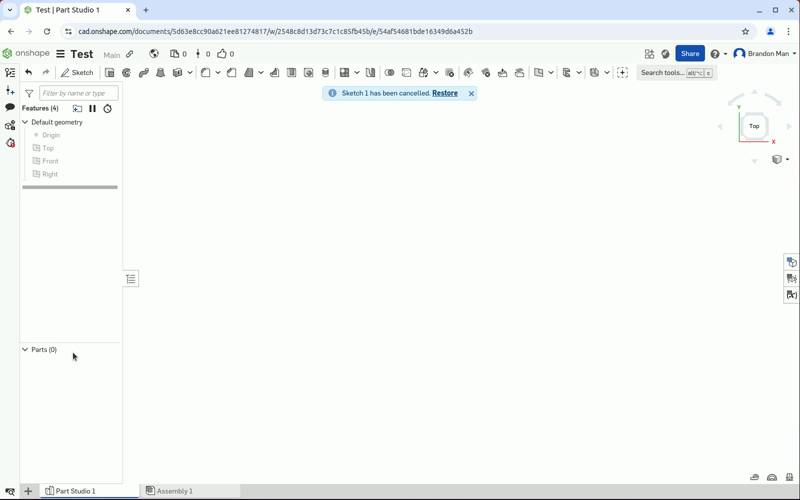
key(shift+p)
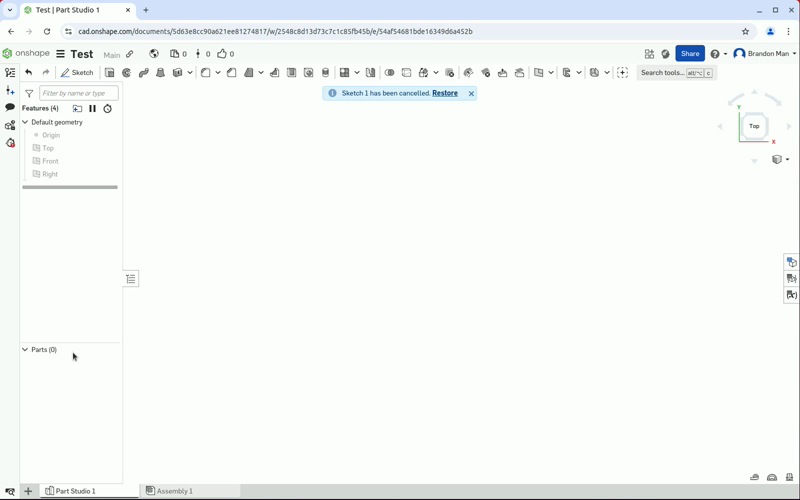
key(space)
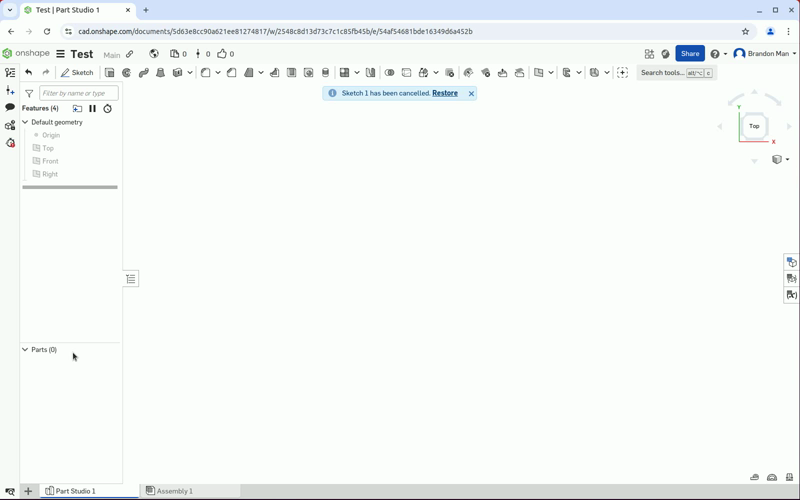
key_down(shift)
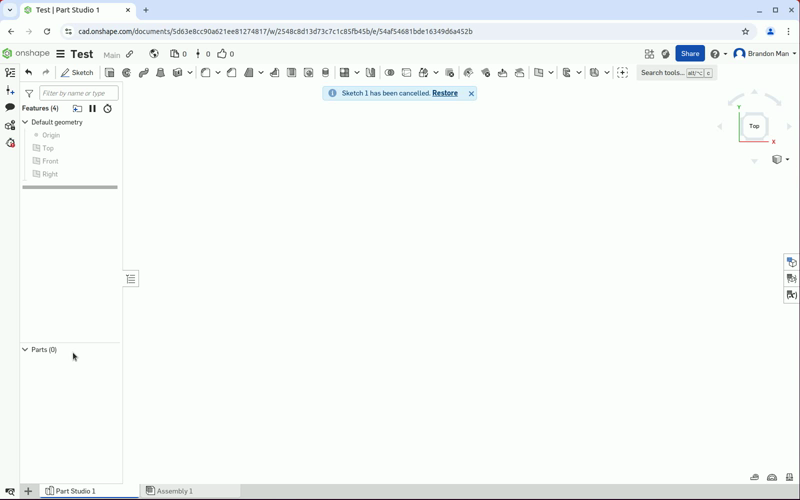
key(up)
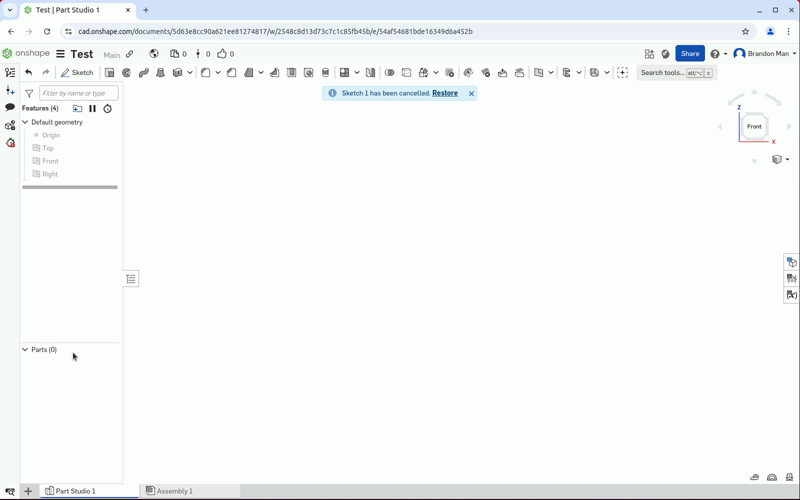
key_up(shift)
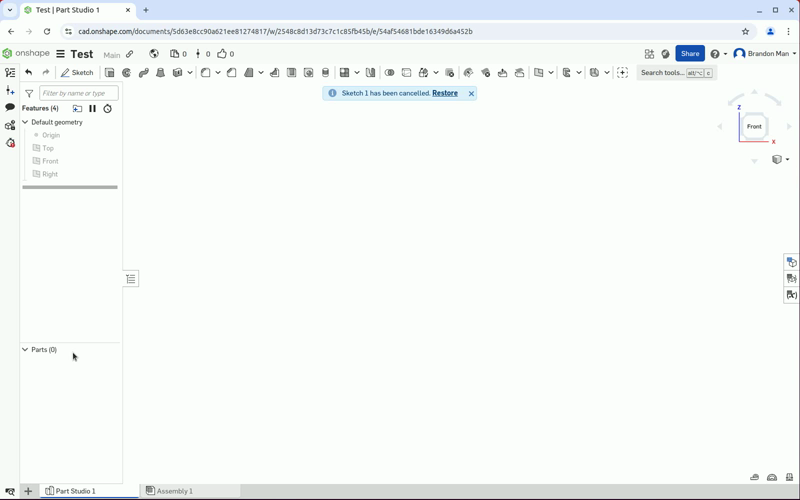
mouse_move(73, 352)
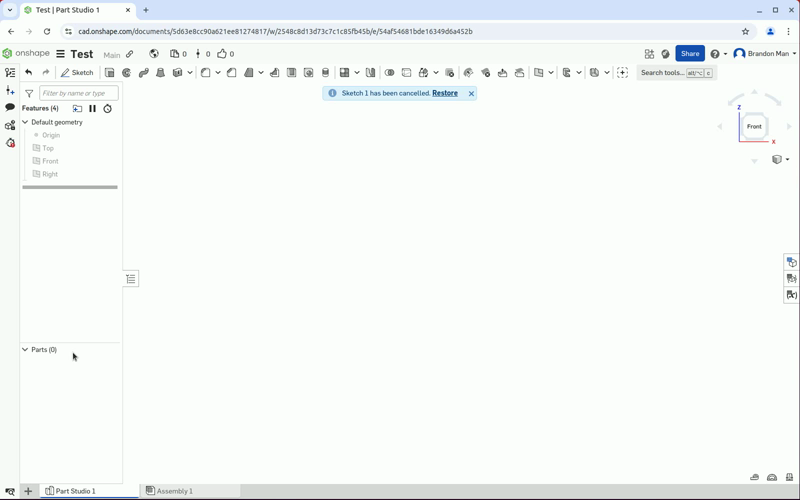
key(shift+y)
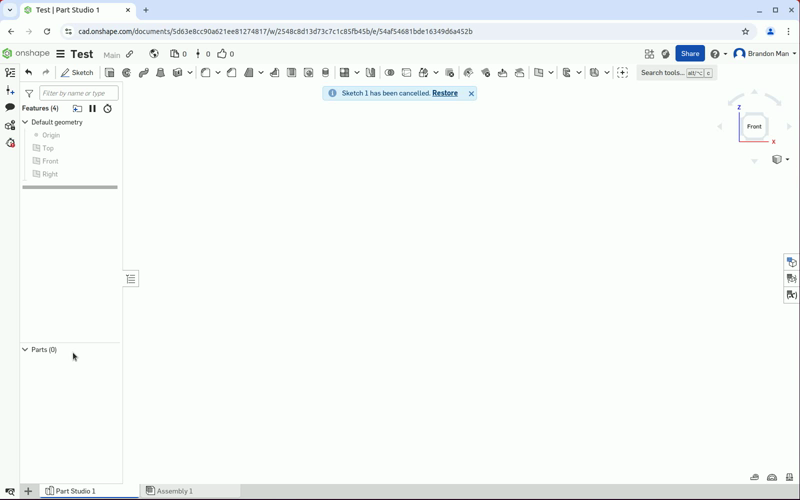
key(shift+s)
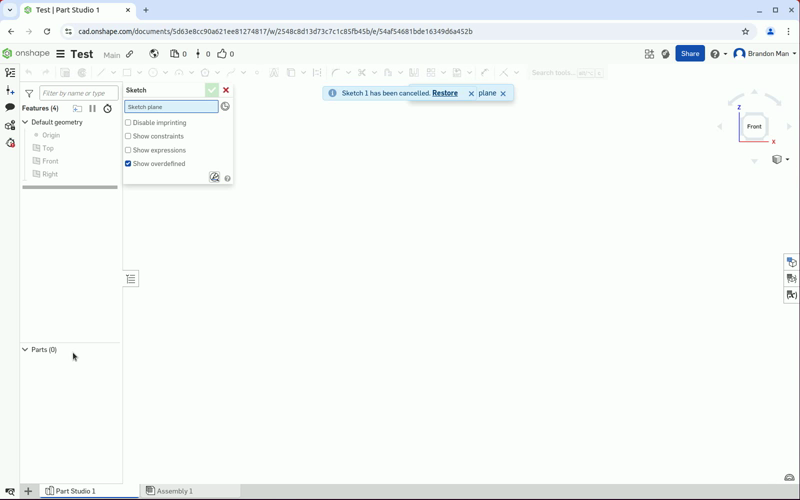
mouse_move(73, 163)
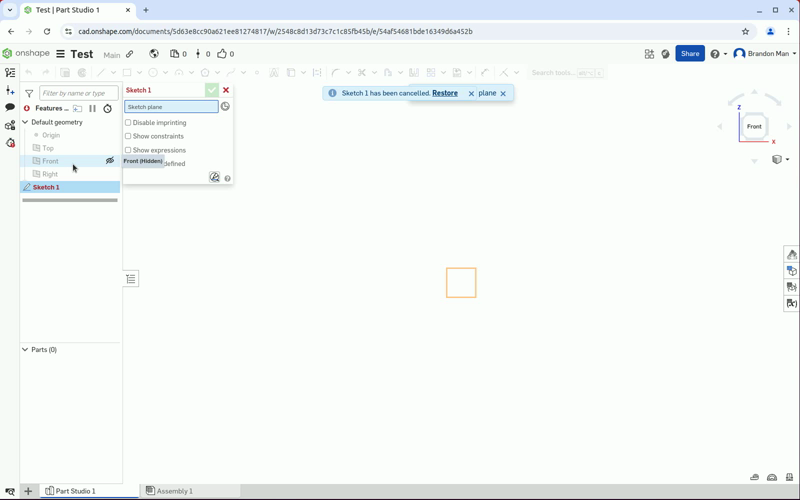
click(73, 163)
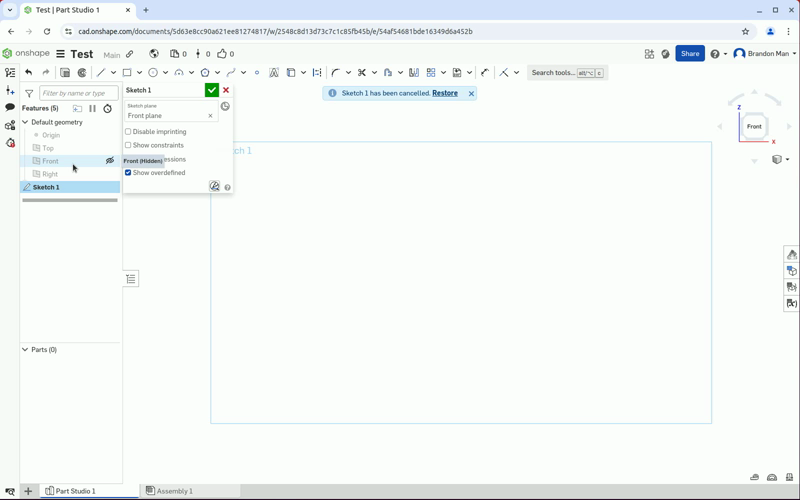
mouse_move(73, 352)
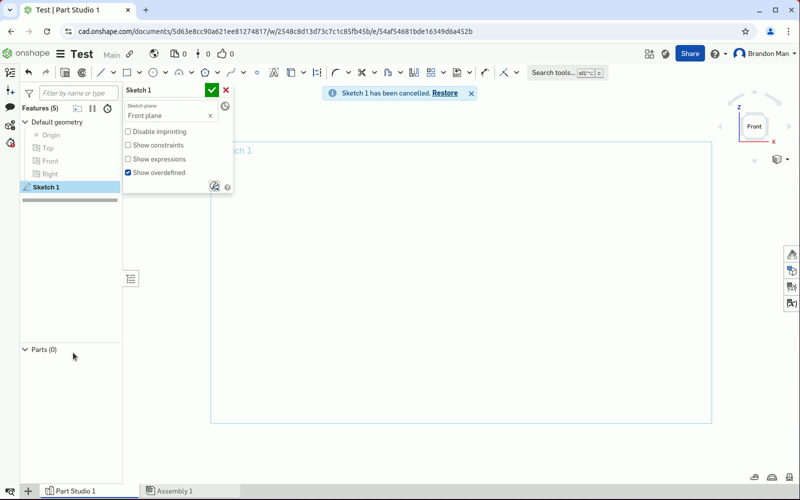
key(y)
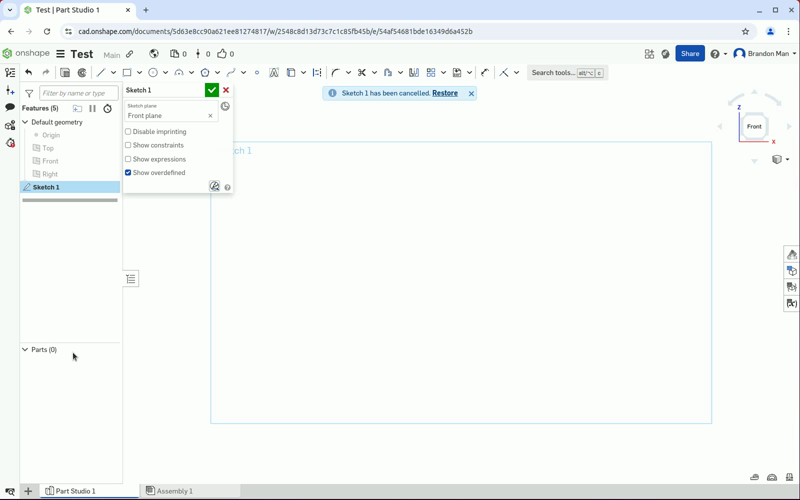
key(l)
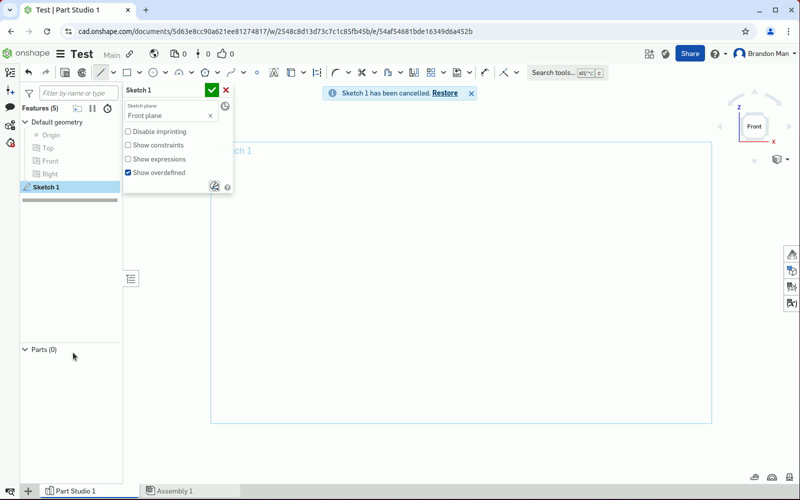
key_down(shift)
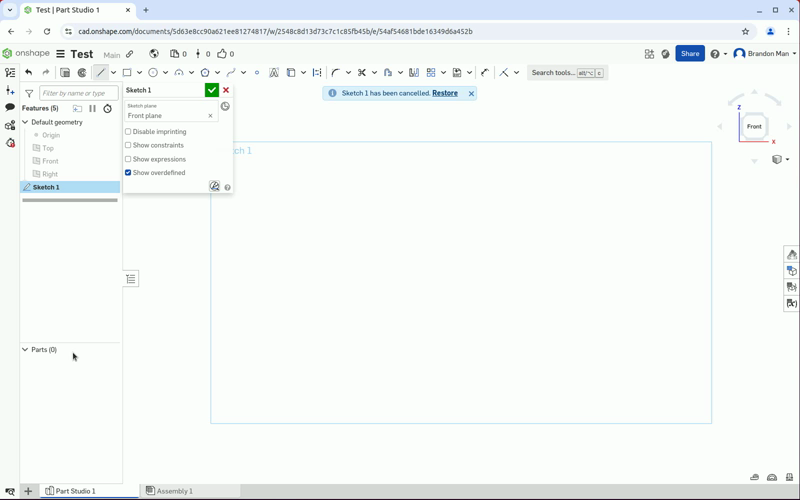
mouse_move(451, 395)
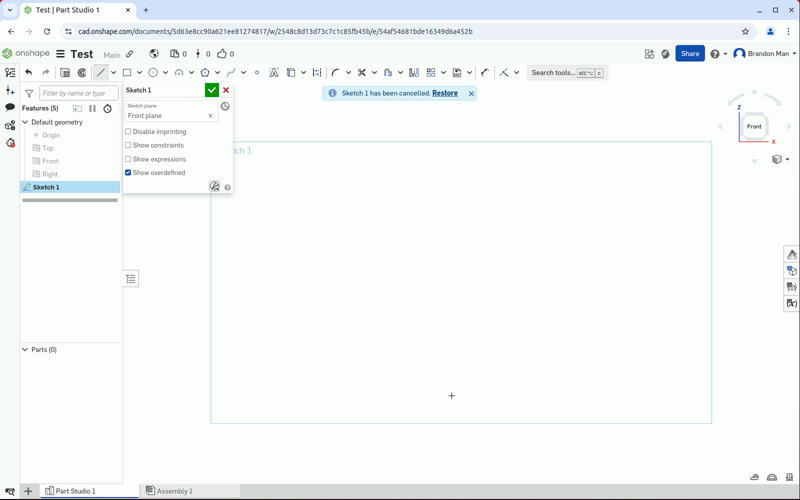
click(451, 395)
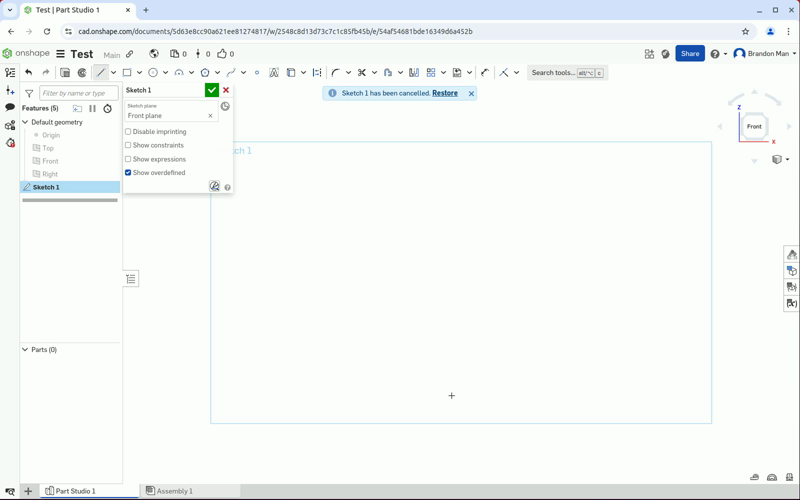
key_up(shift)
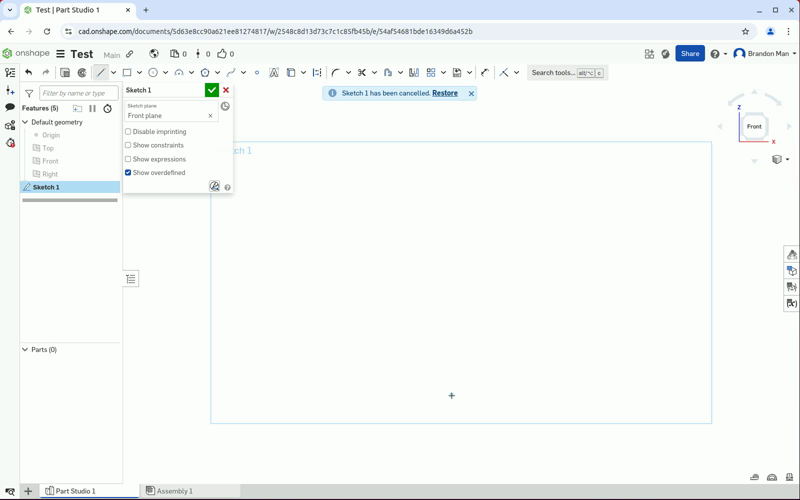
key_down(shift)
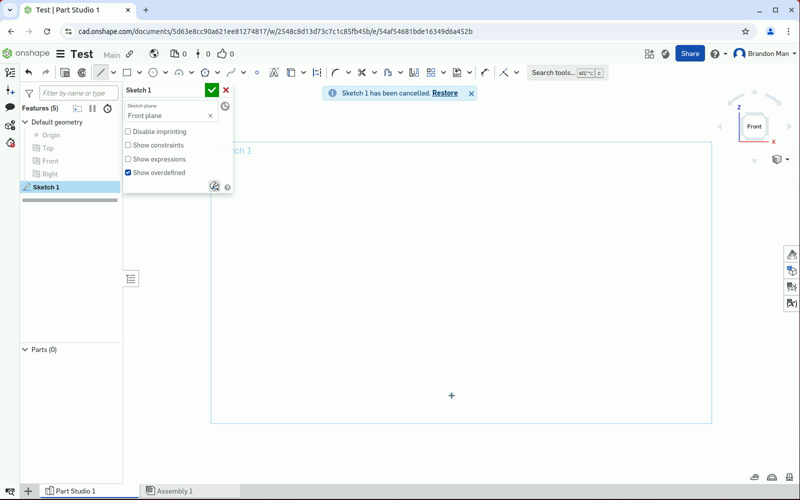
mouse_move(481, 395)
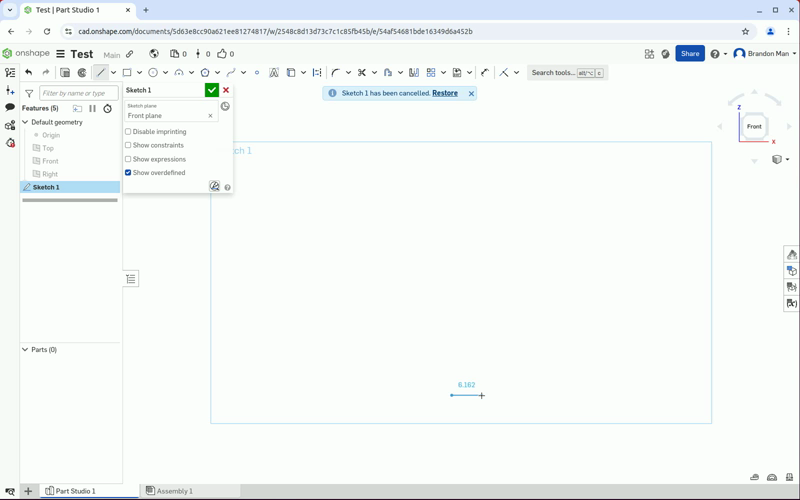
mouse_move(470, 395)
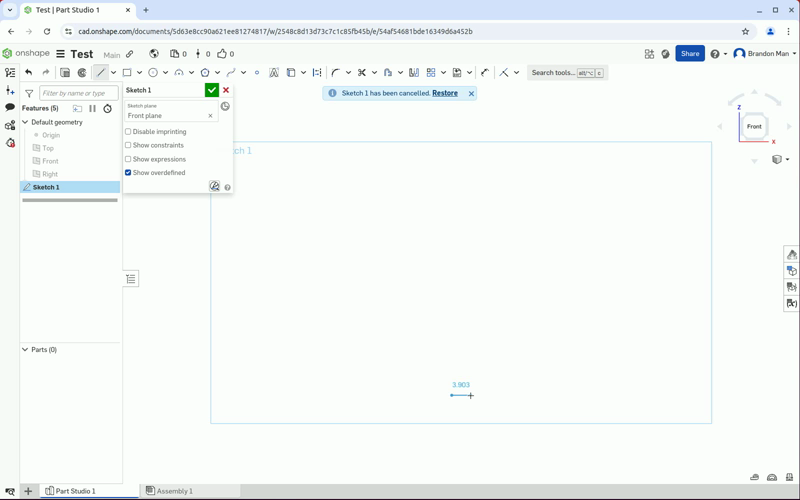
click(470, 395)
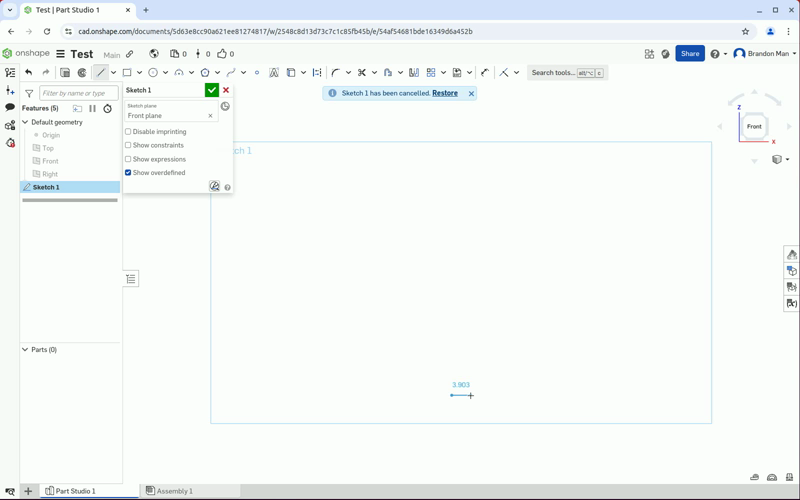
key_up(shift)
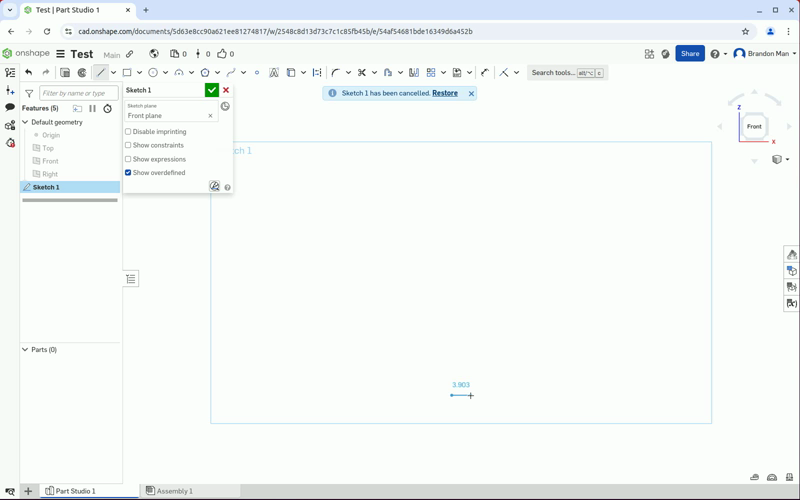
key_down(shift)
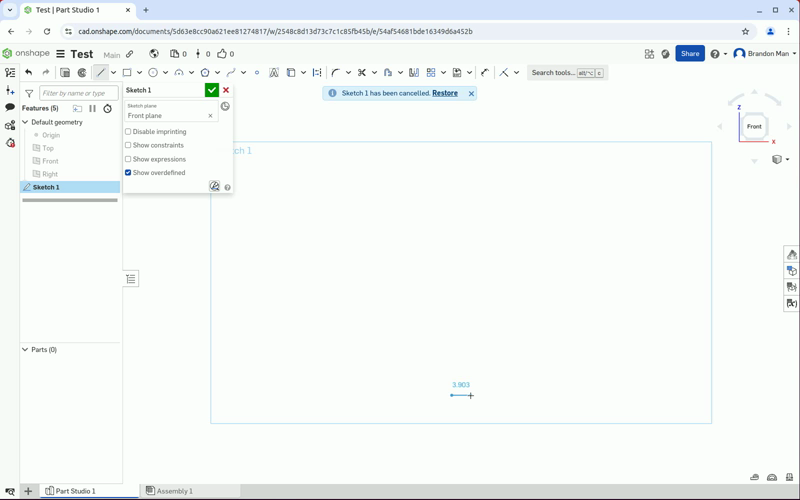
mouse_move(470, 283)
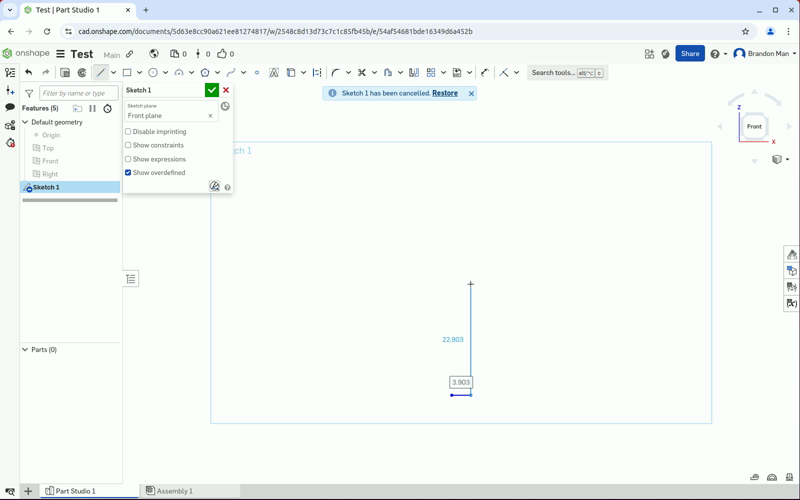
click(470, 283)
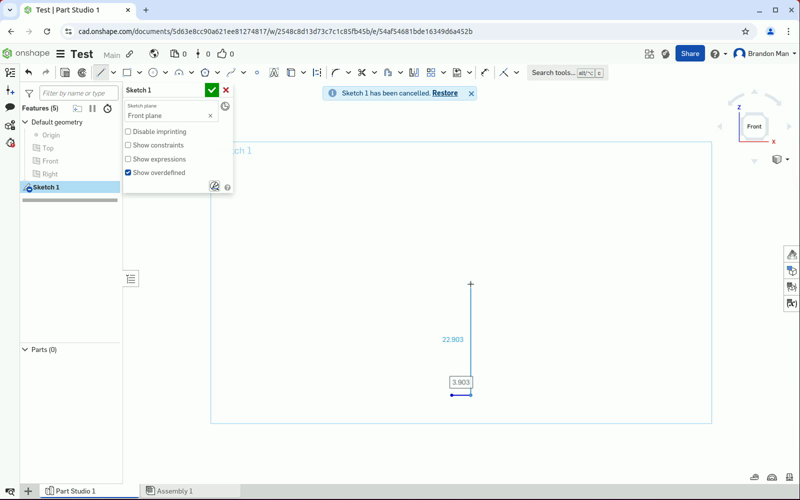
key_up(shift)
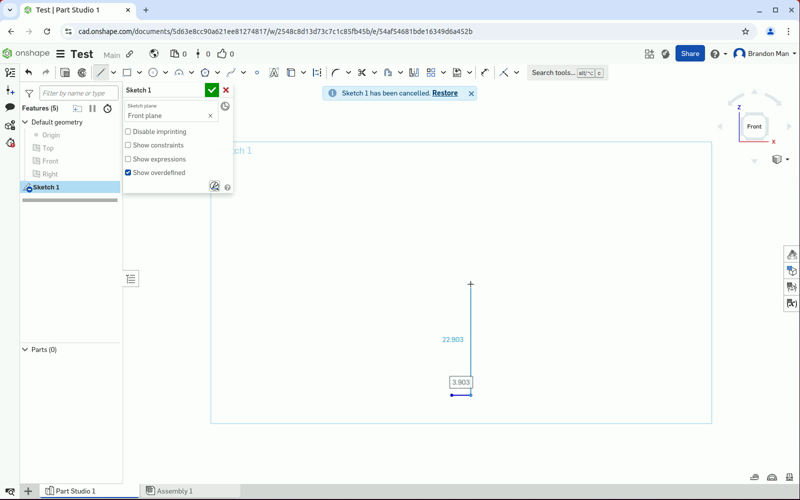
key(esc)
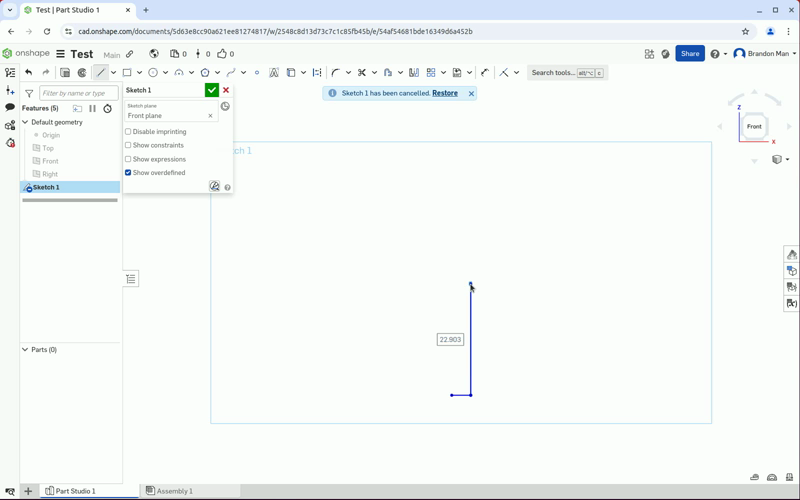
key(a)
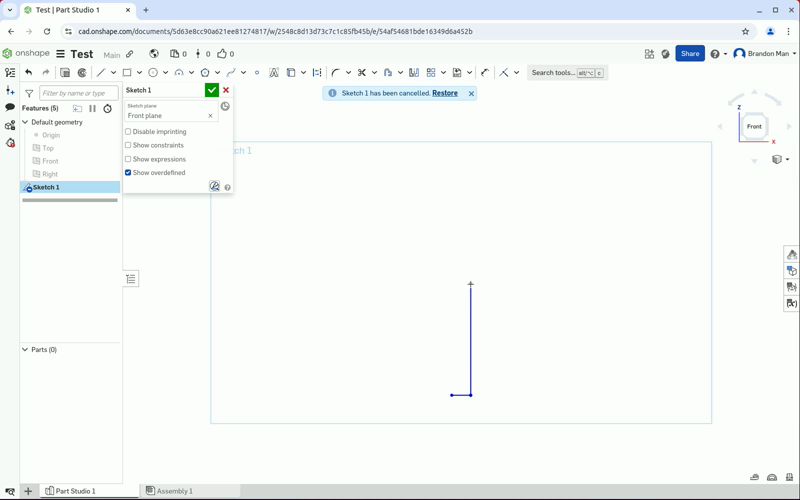
mouse_move(470, 283)
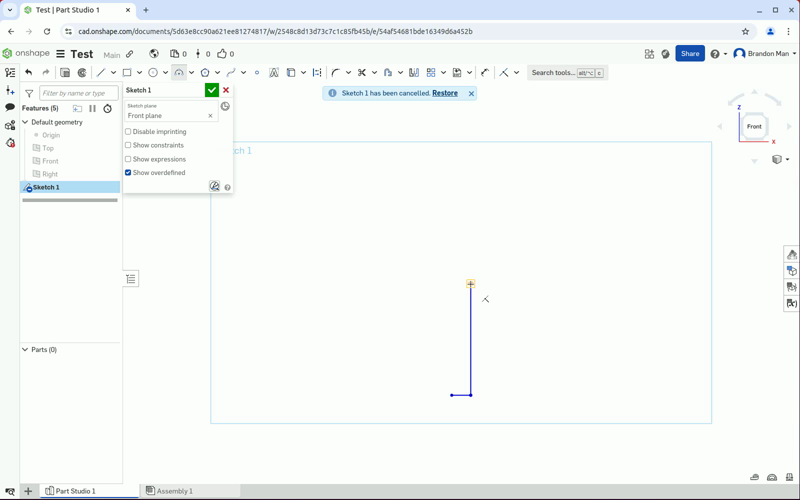
click(470, 283)
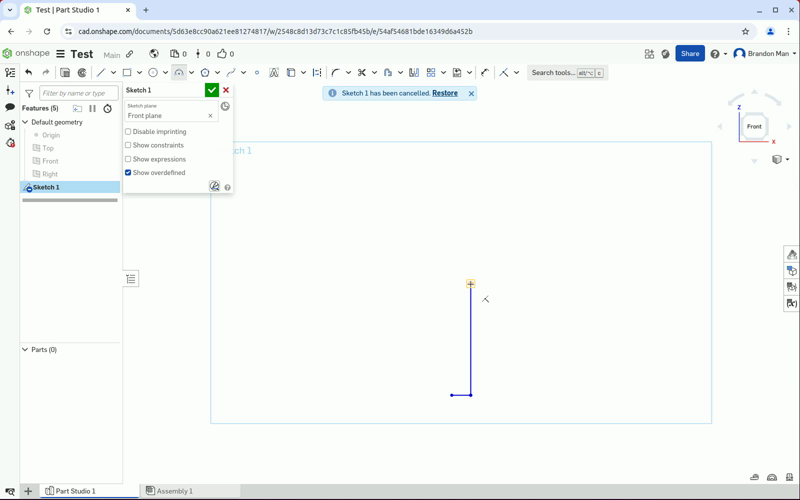
key_down(shift)
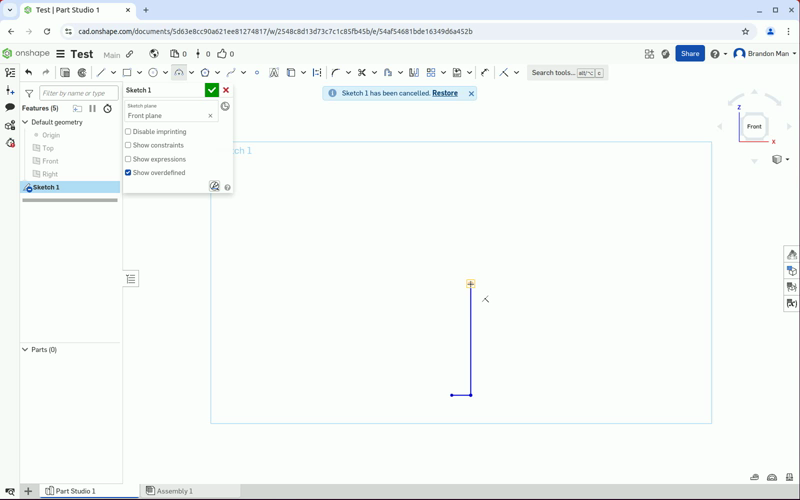
mouse_move(451, 283)
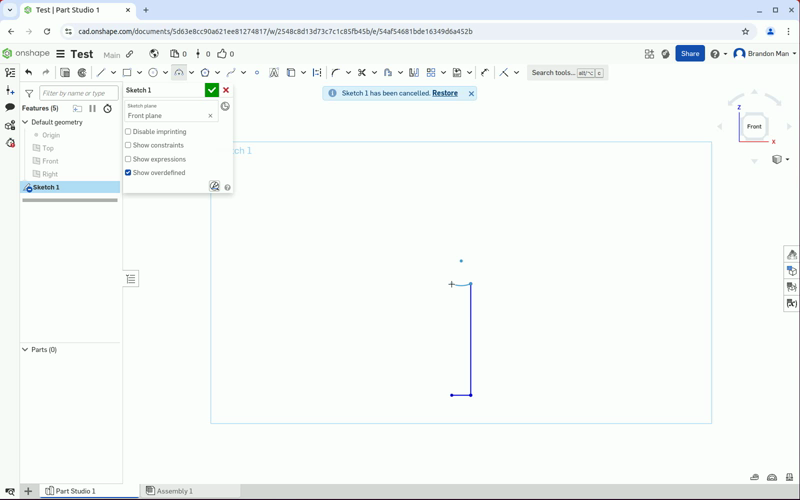
click(451, 283)
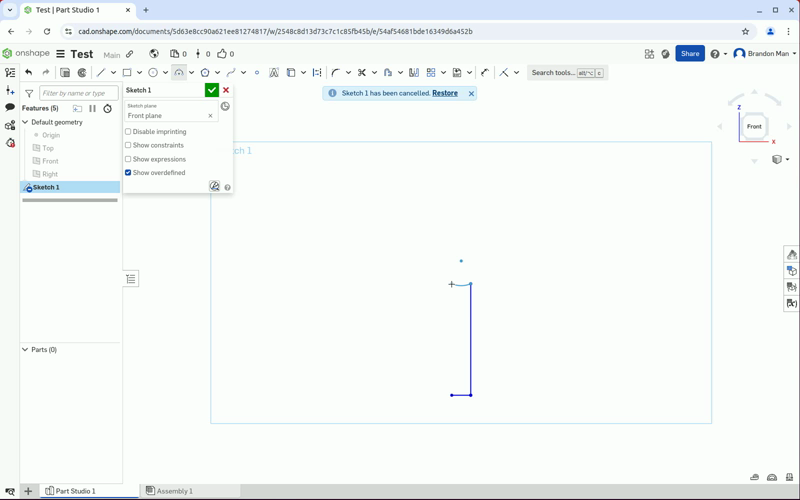
mouse_move(461, 274)
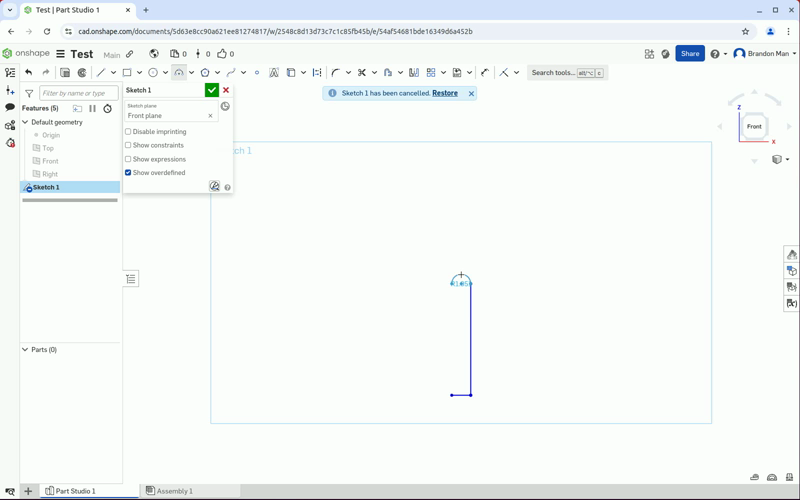
click(461, 274)
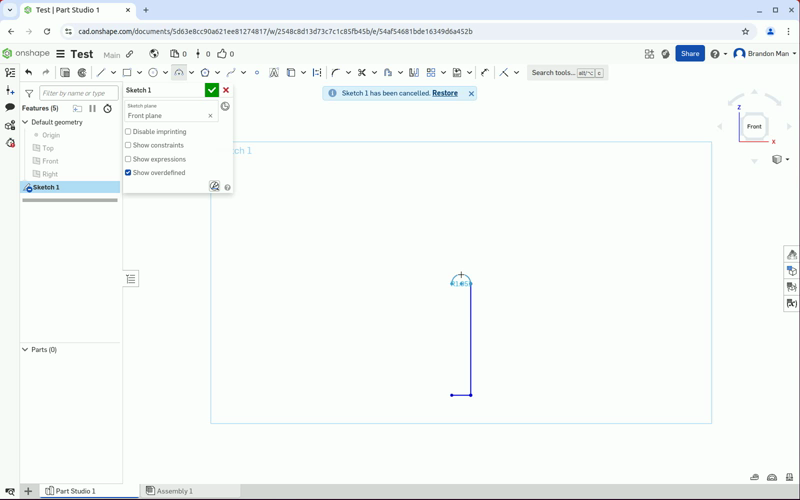
key_up(shift)
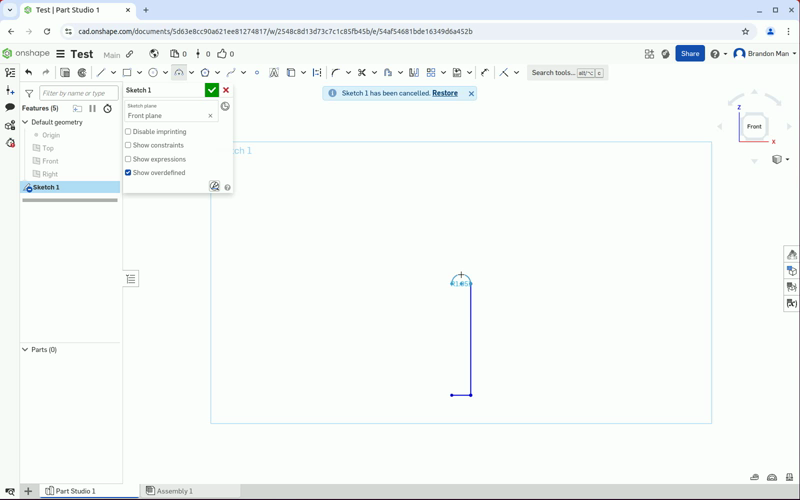
key(esc)
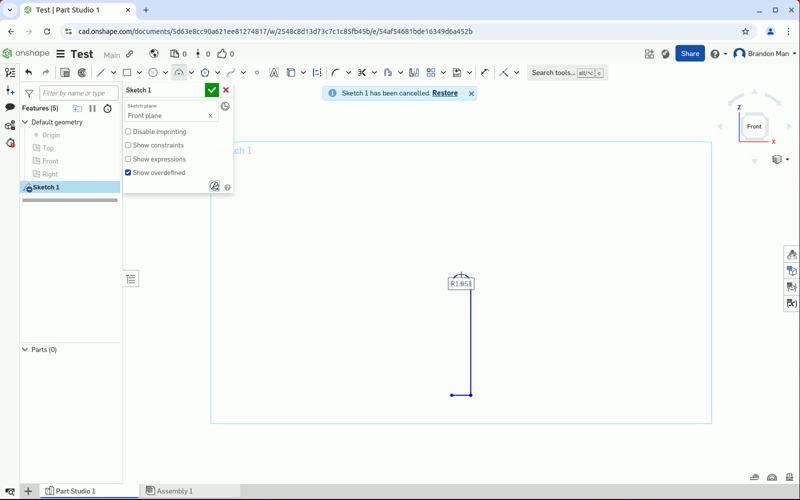
key(l)
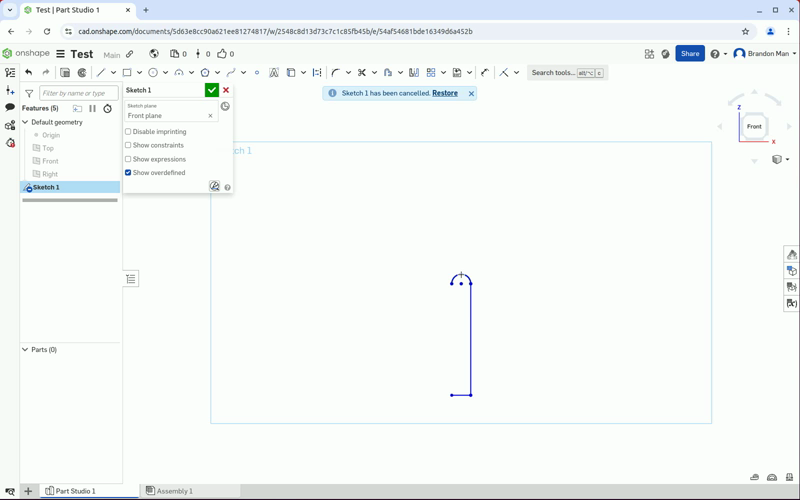
mouse_move(451, 283)
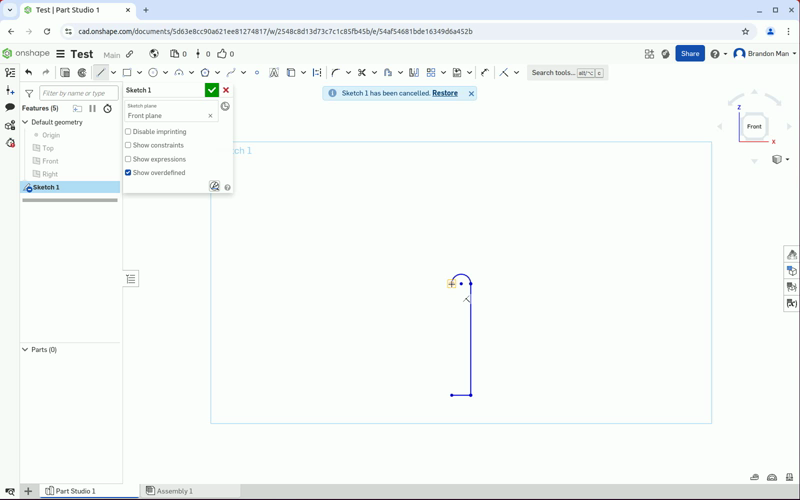
click(451, 283)
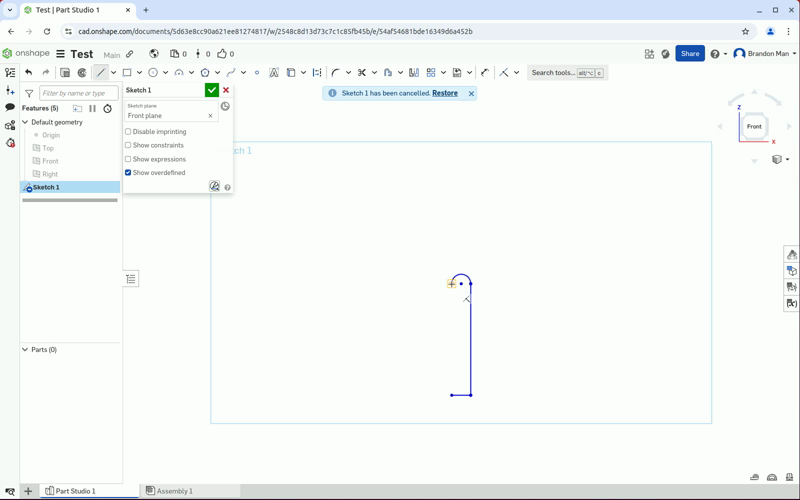
key_down(shift)
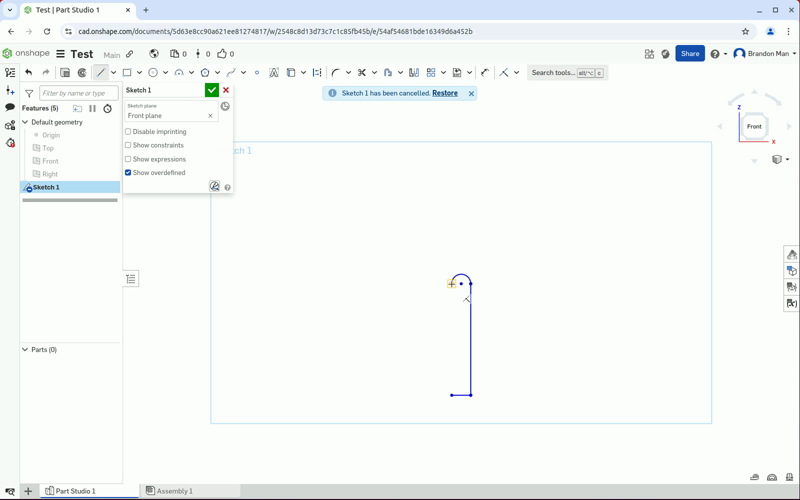
mouse_move(451, 395)
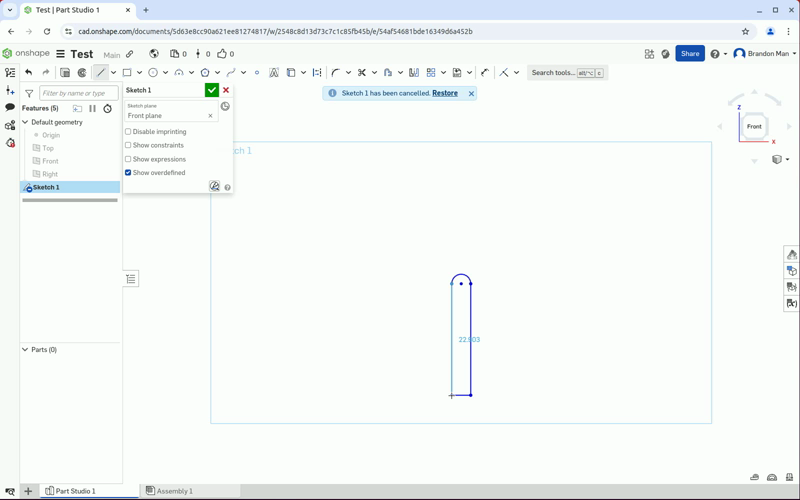
key_up(shift)
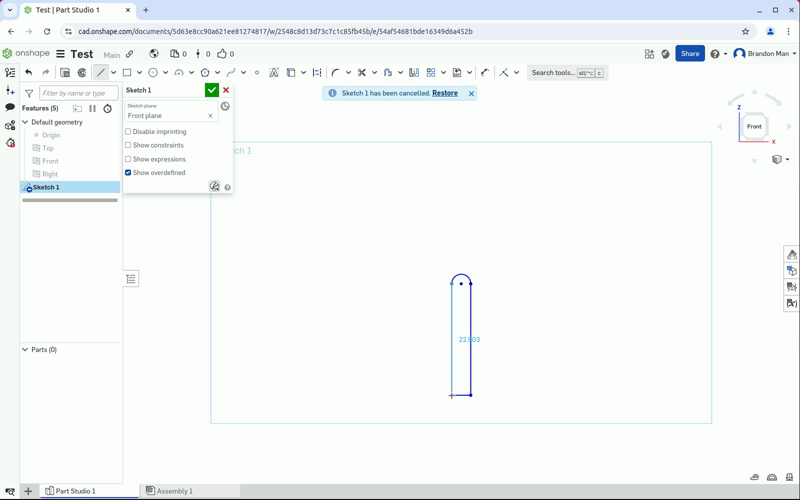
click(451, 395)
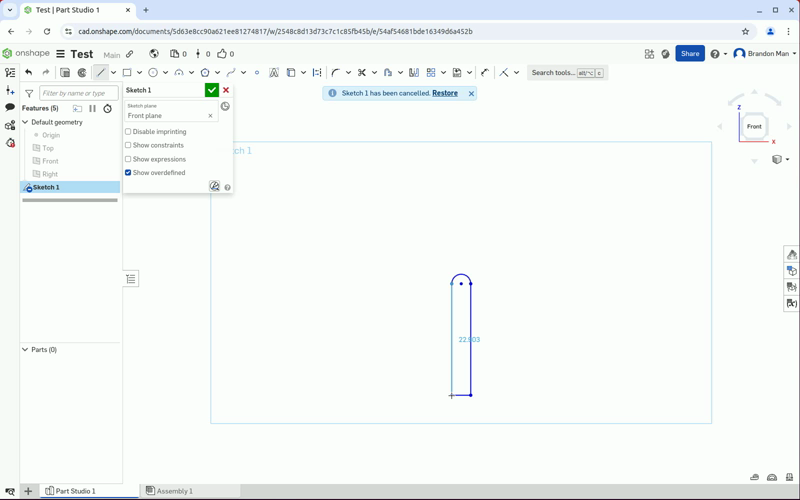
key(esc)
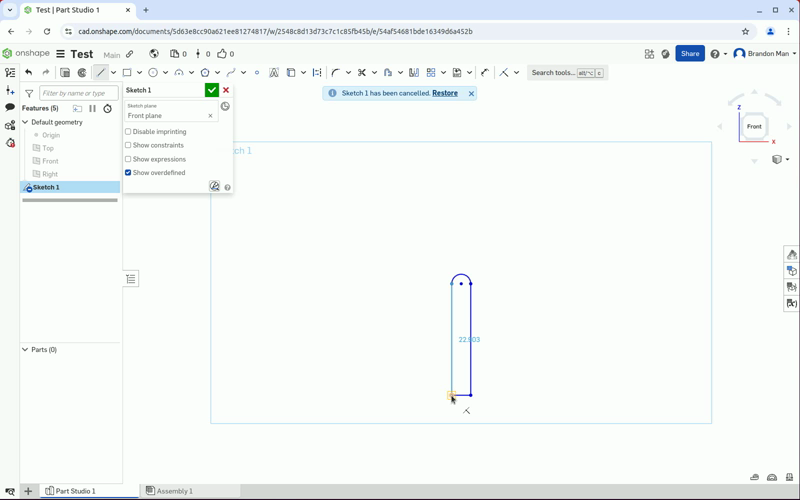
key(c)
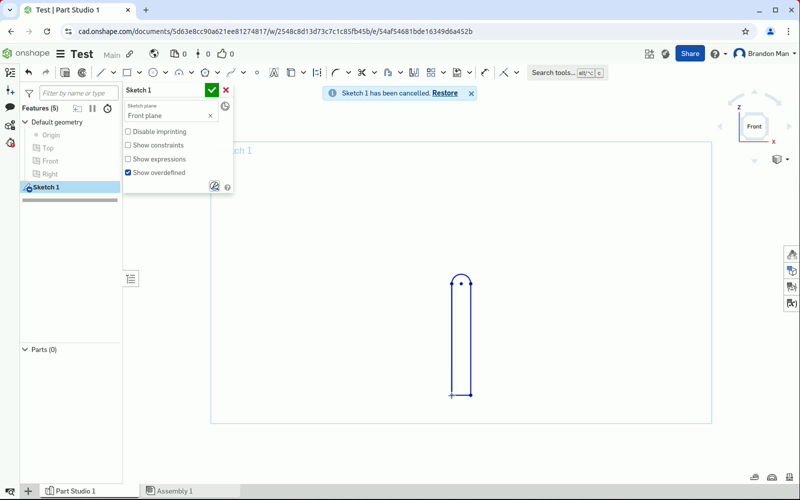
key_down(shift)
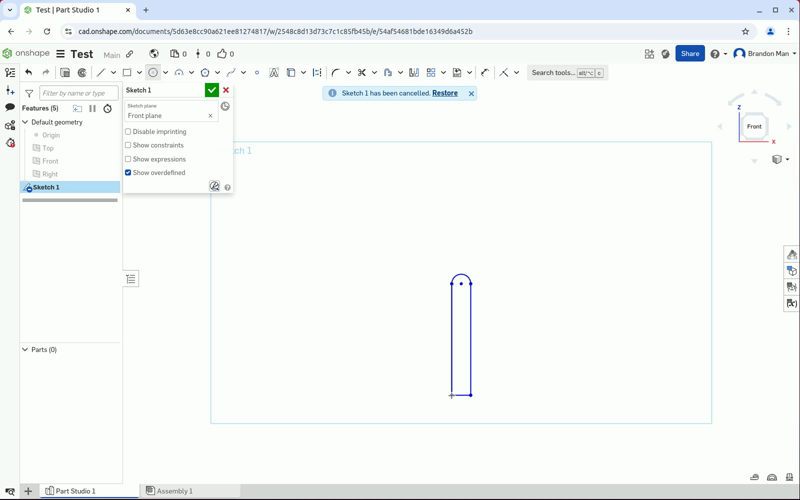
mouse_move(461, 283)
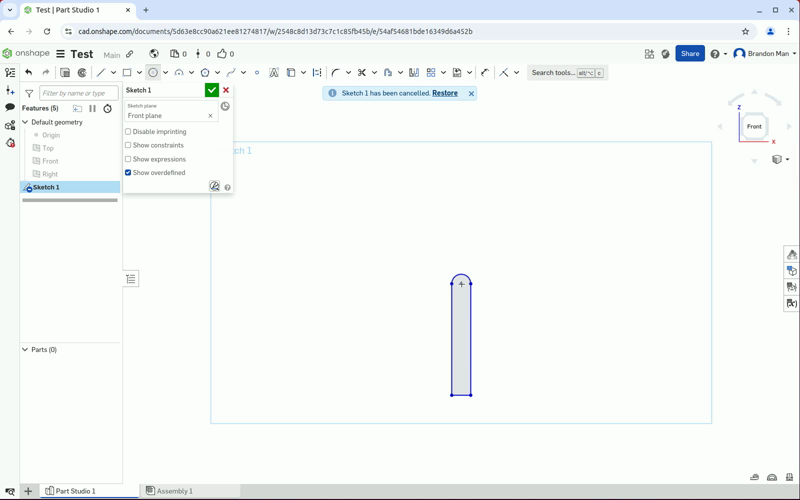
scroll(6)
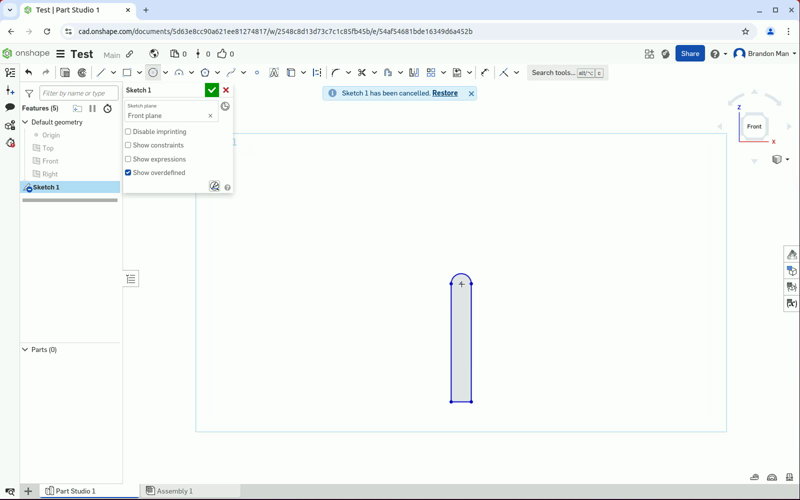
scroll(6)
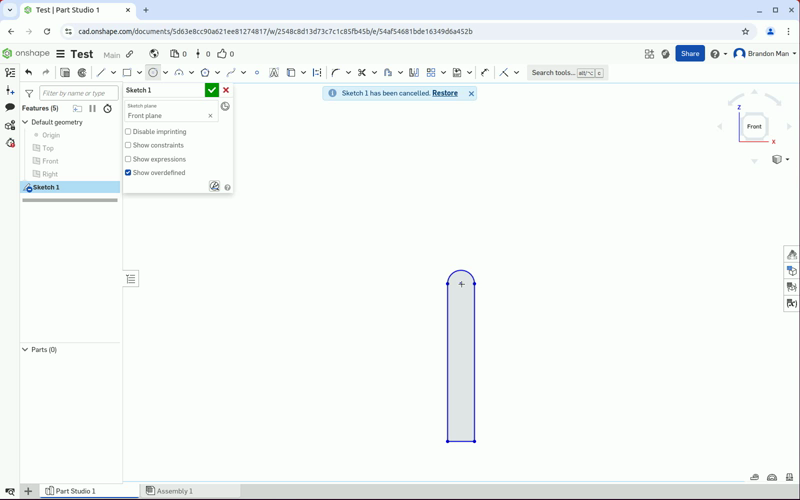
scroll(6)
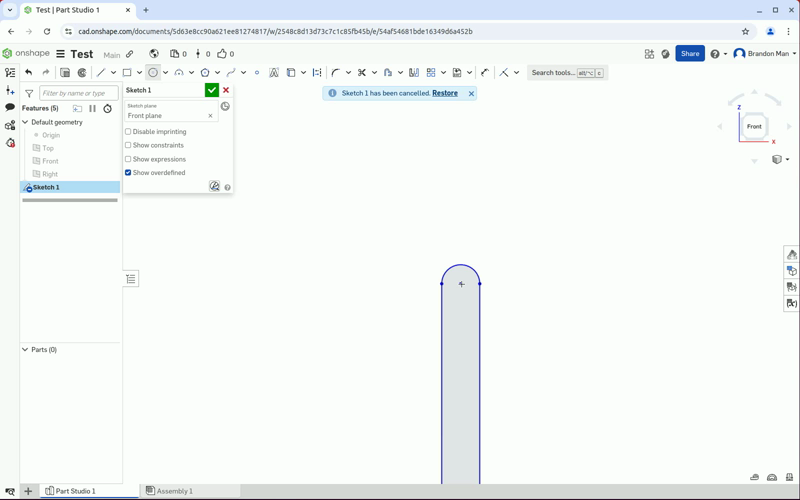
scroll(6)
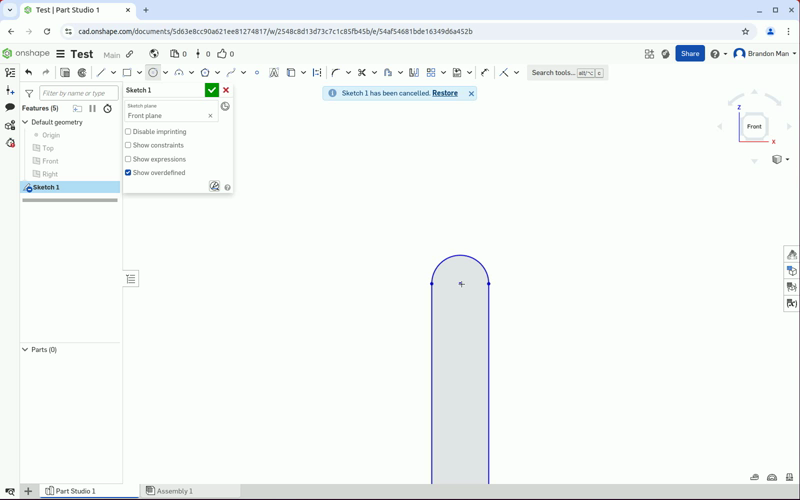
scroll(6)
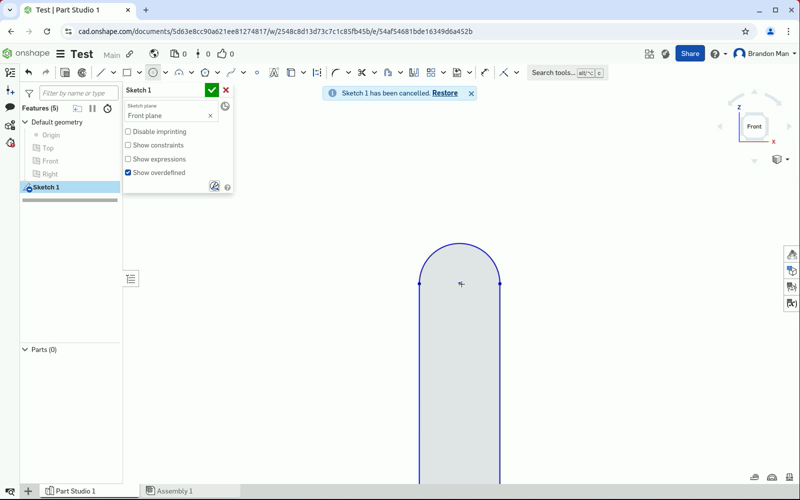
scroll(6)
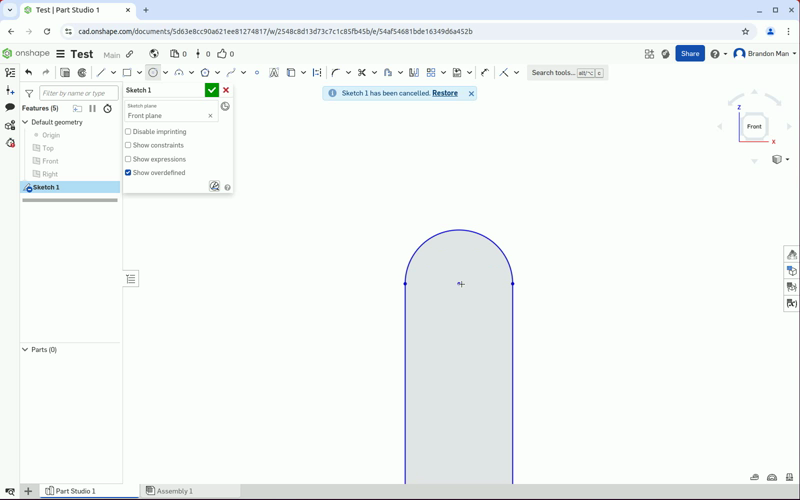
scroll(6)
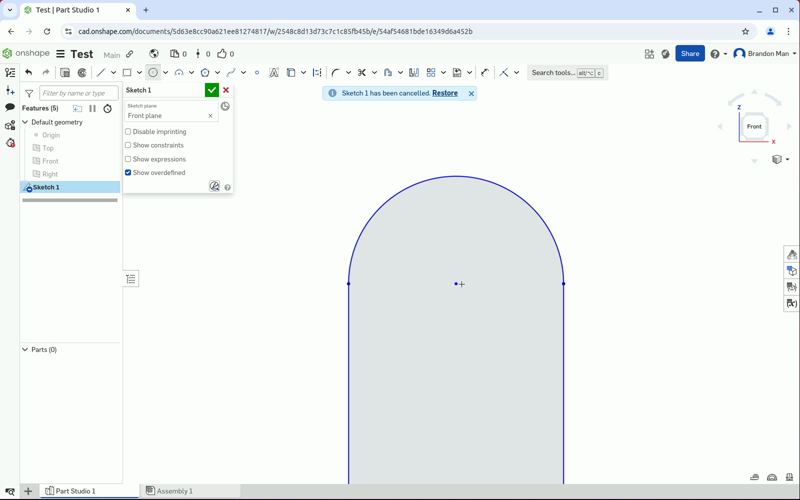
click(461, 283)
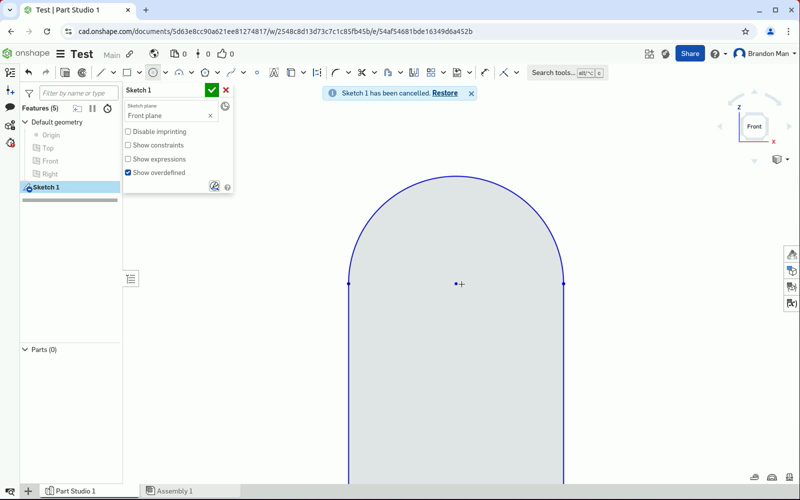
scroll(-6)
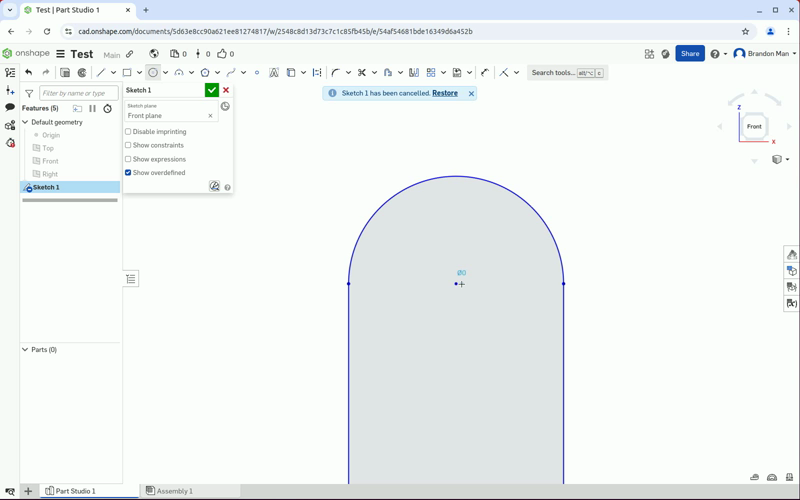
scroll(-6)
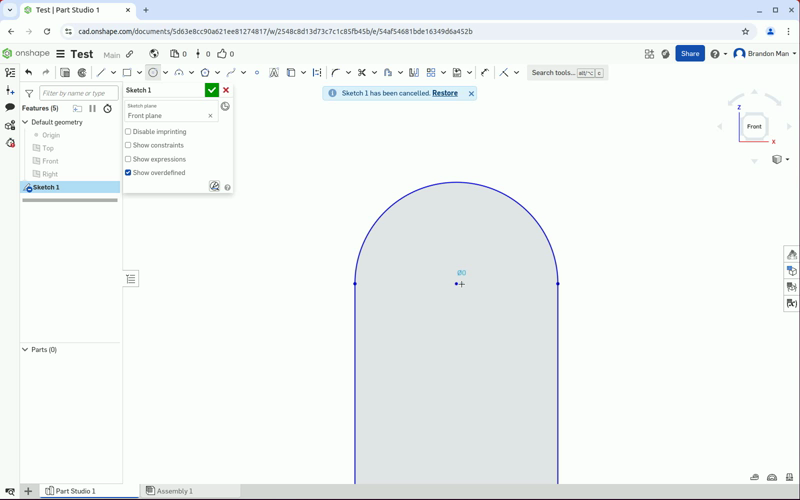
scroll(-6)
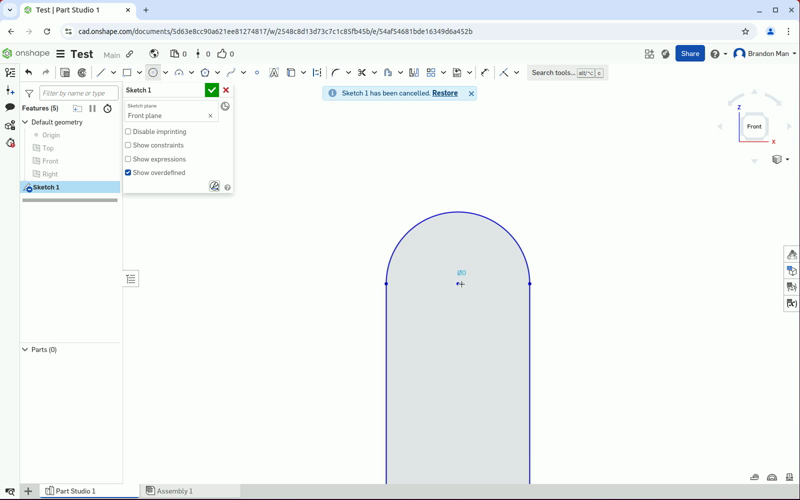
scroll(-6)
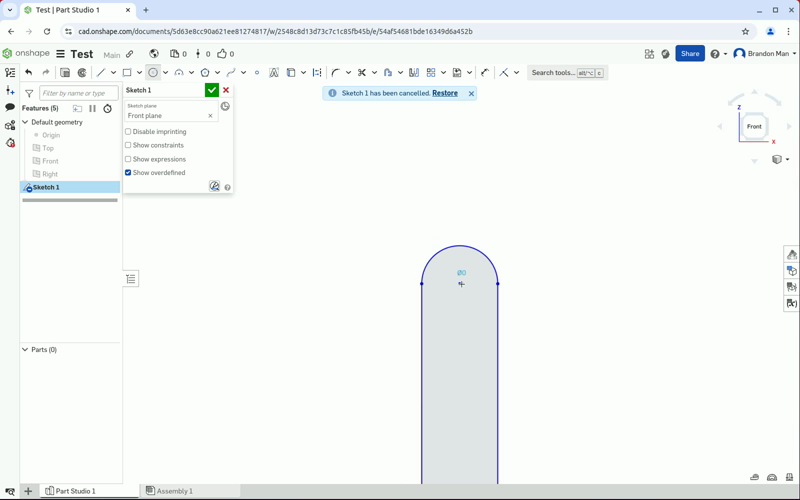
scroll(-6)
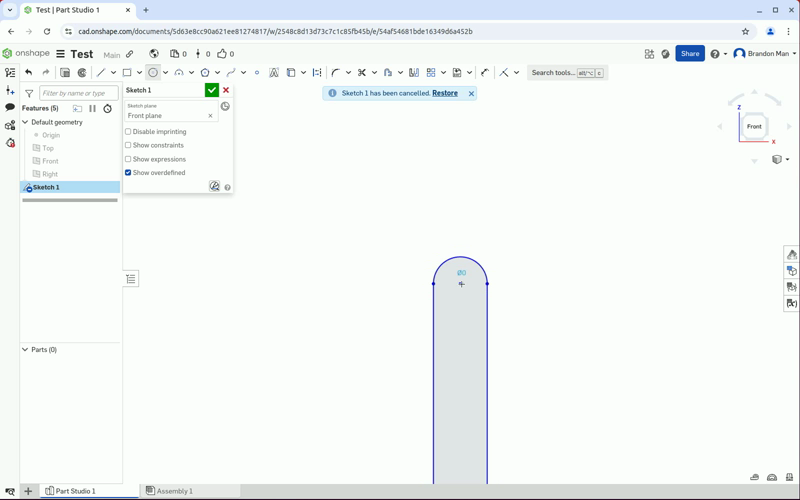
scroll(-6)
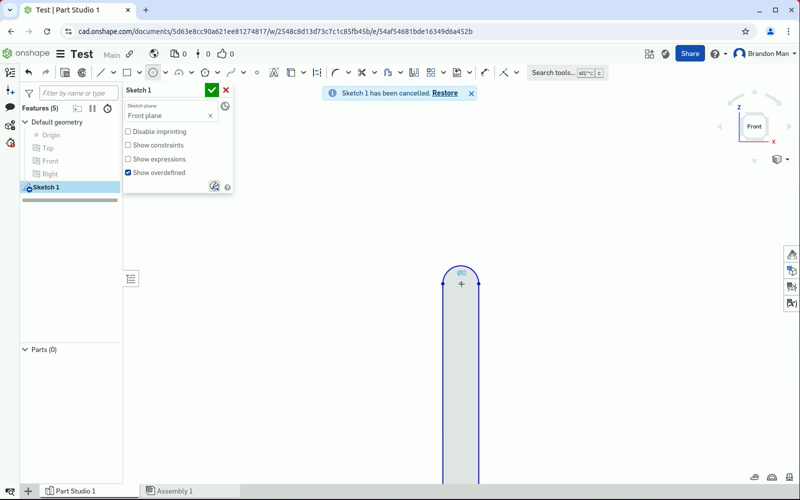
scroll(-6)
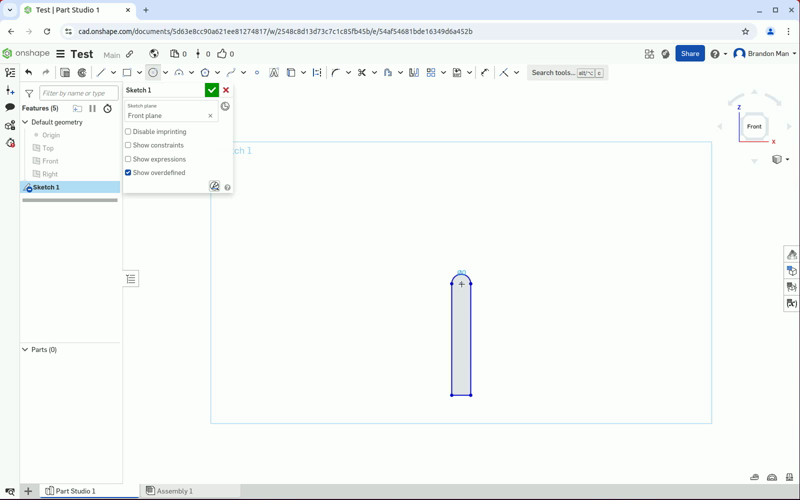
key_up(shift)
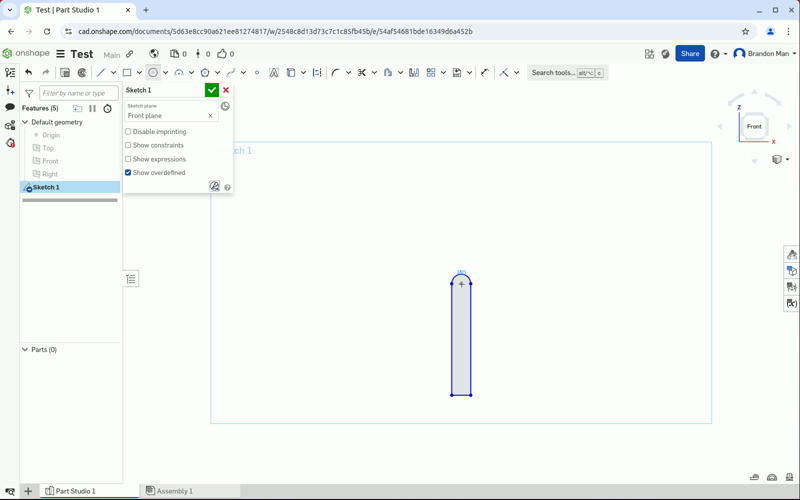
mouse_move(469, 283)
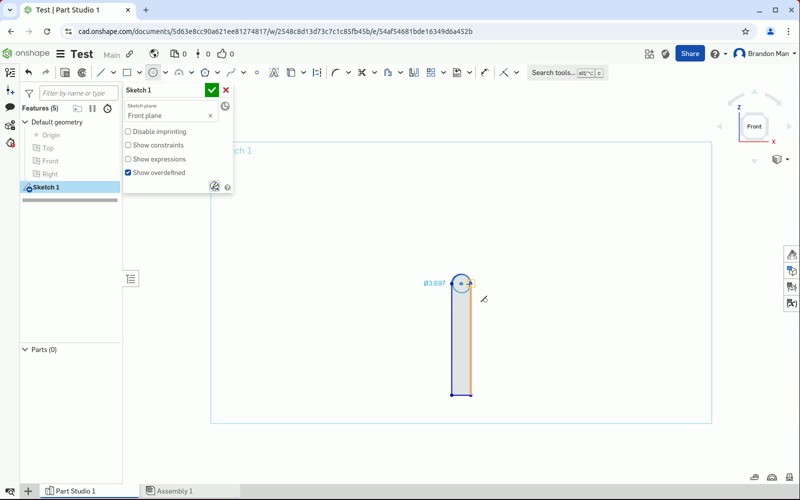
scroll(6)
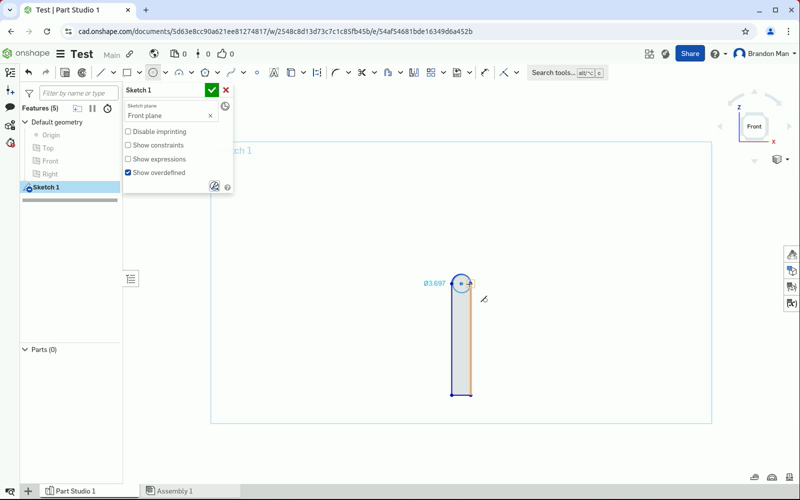
scroll(6)
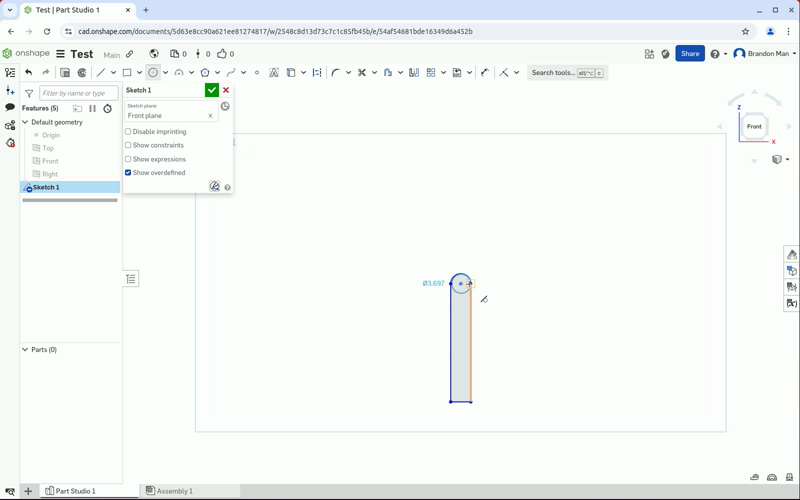
scroll(6)
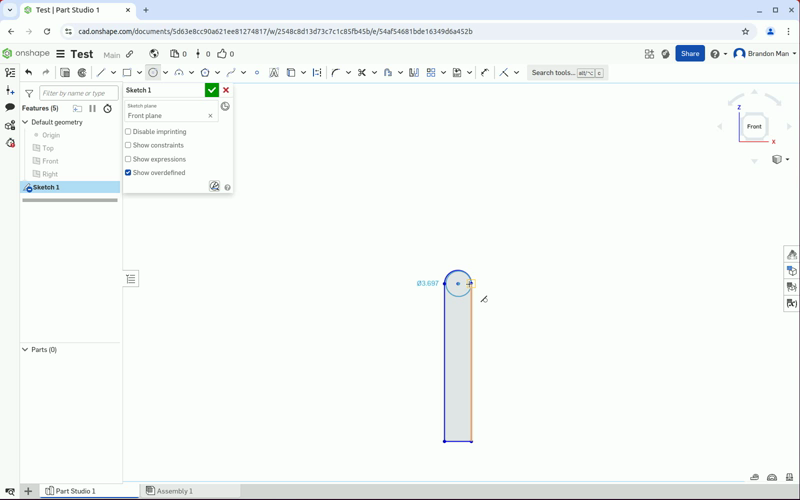
scroll(6)
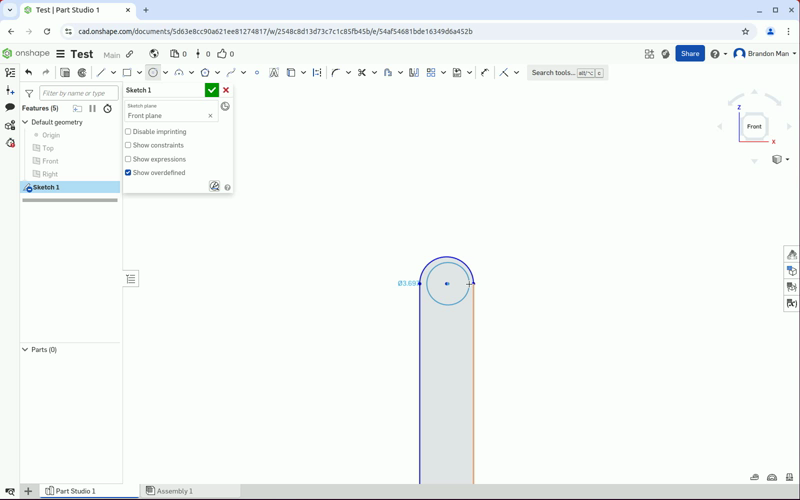
scroll(6)
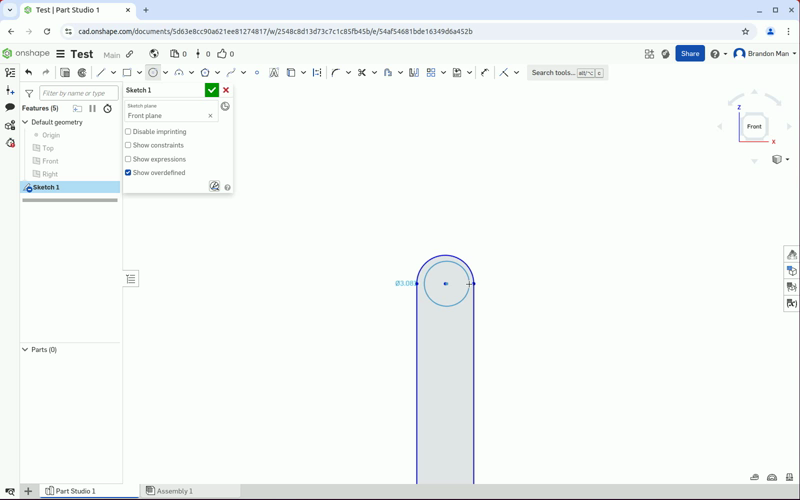
scroll(6)
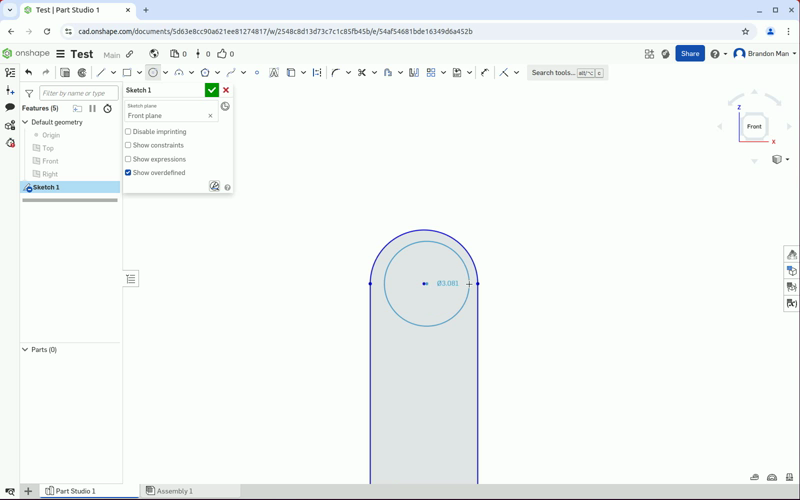
scroll(6)
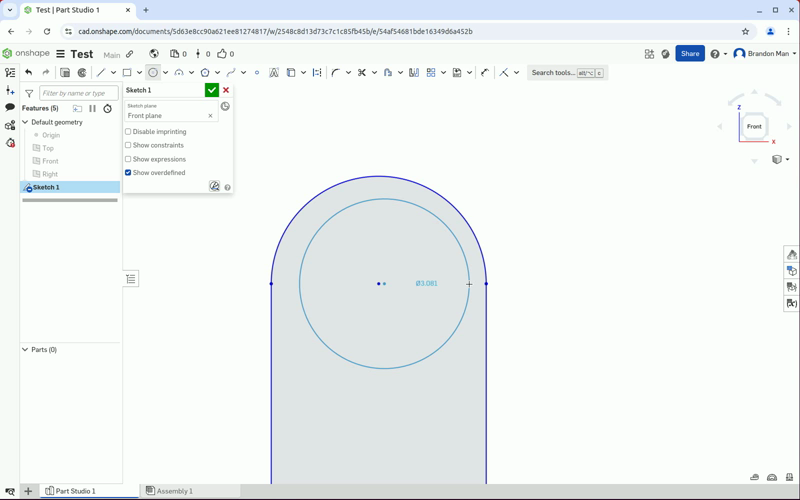
click(469, 283)
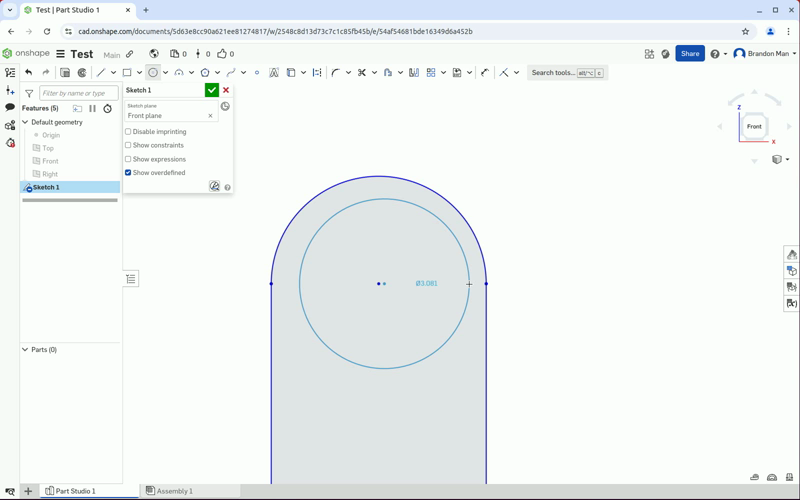
scroll(-6)
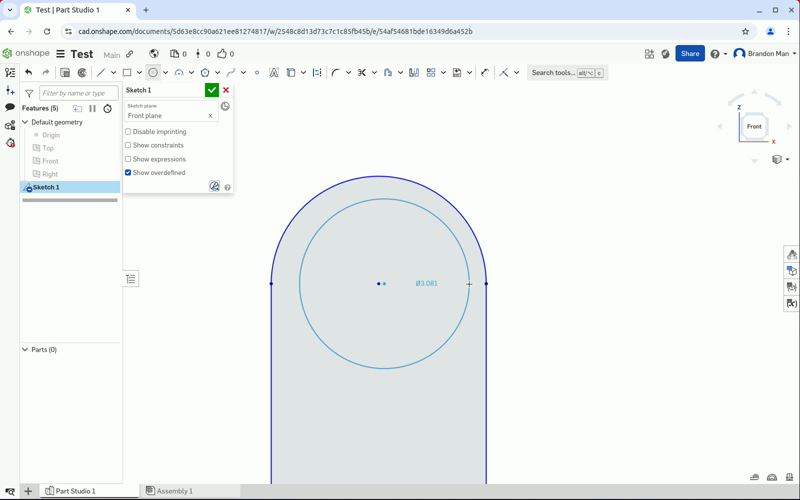
scroll(-6)
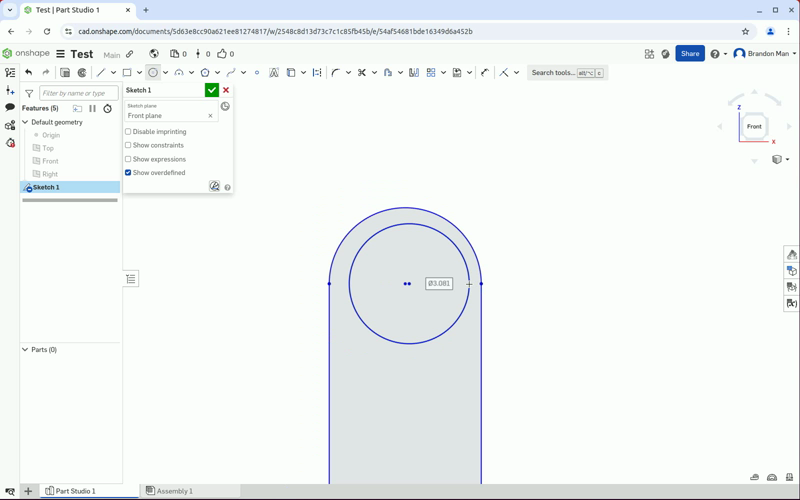
scroll(-6)
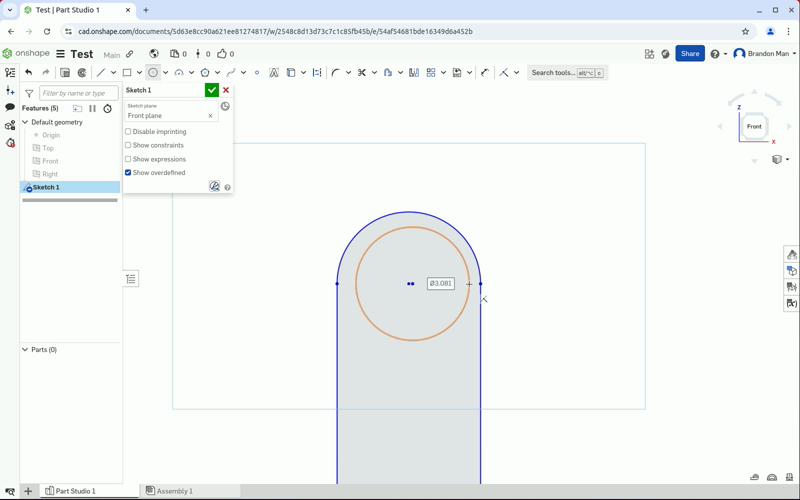
scroll(-6)
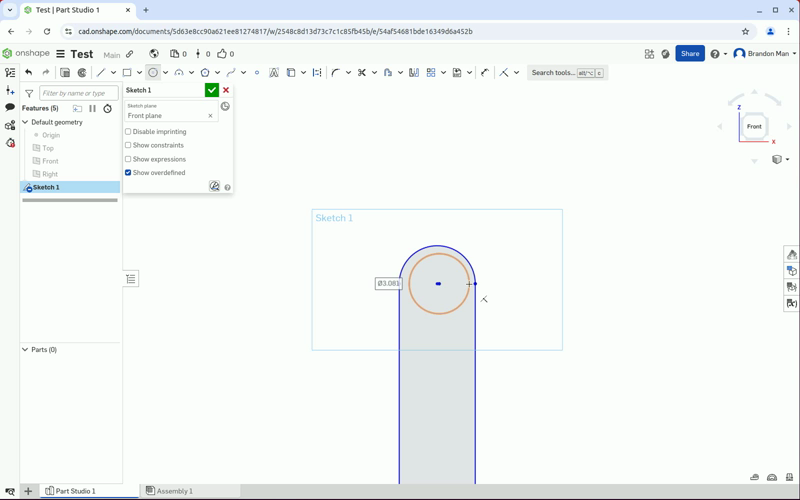
scroll(-6)
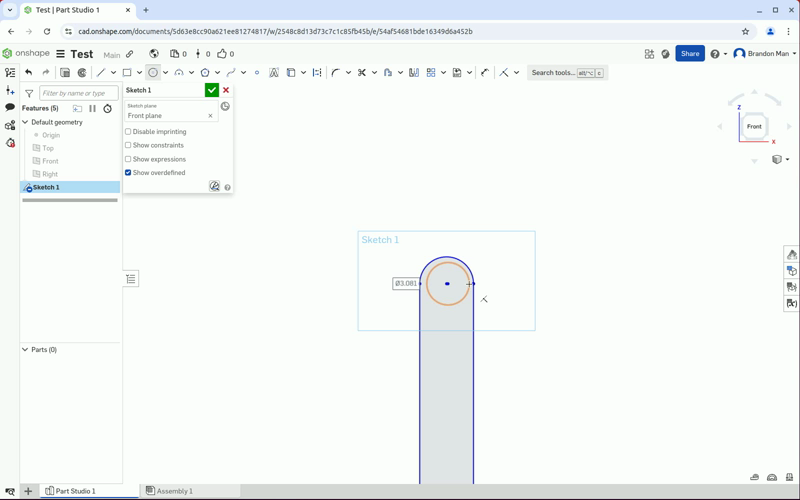
scroll(-6)
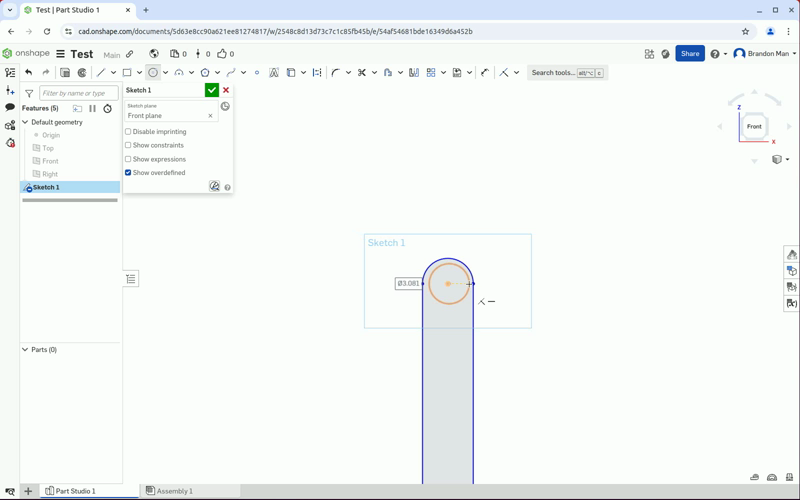
scroll(-6)
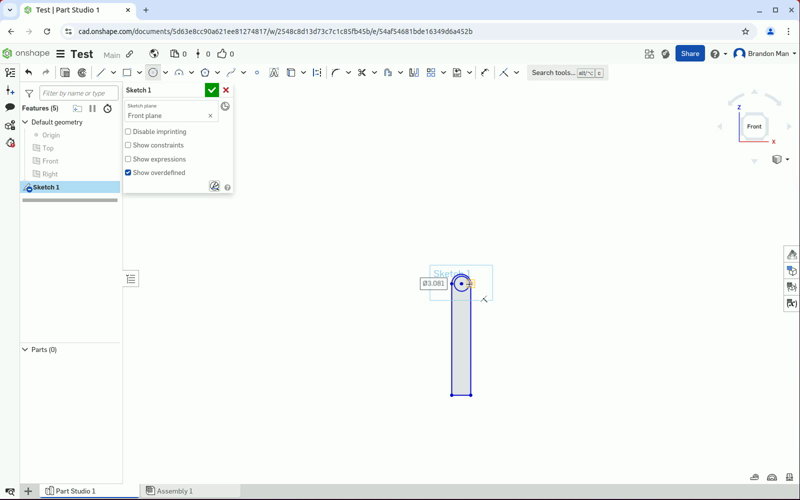
key(esc)
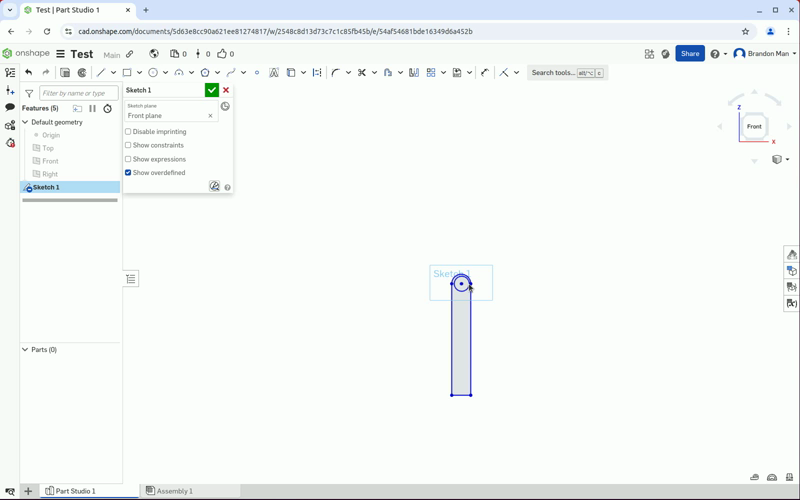
mouse_move(466, 296)
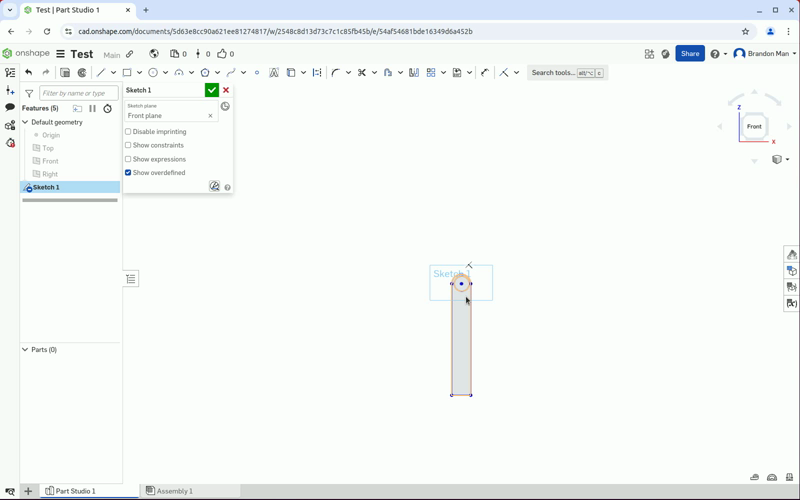
click(466, 296)
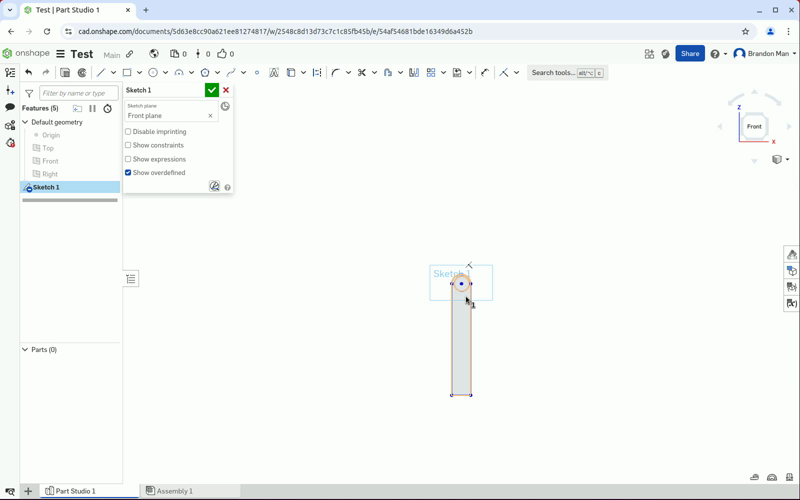
mouse_move(73, 352)
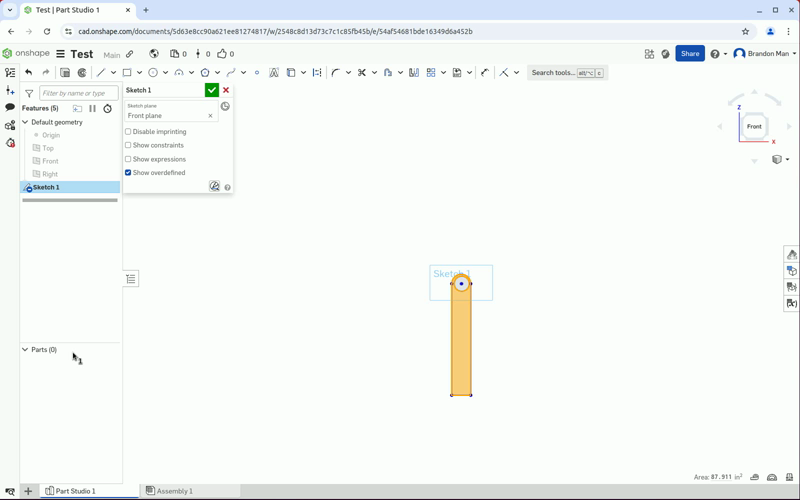
key(shift+y)
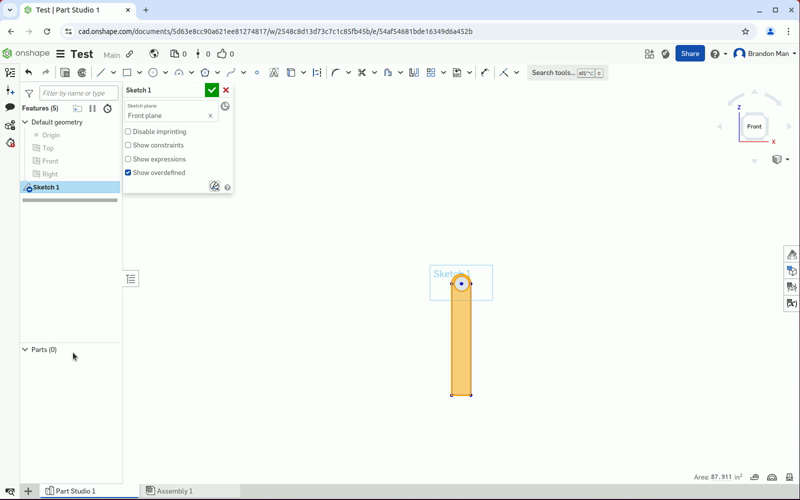
key(shift+e)
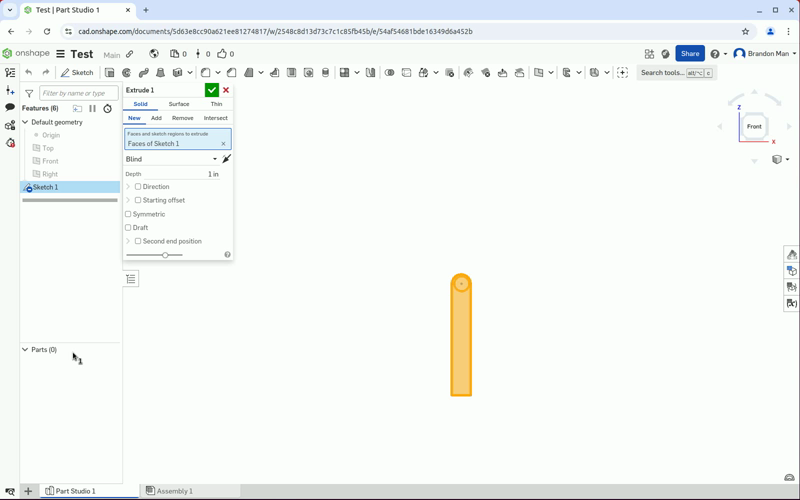
mouse_move(143, 106)
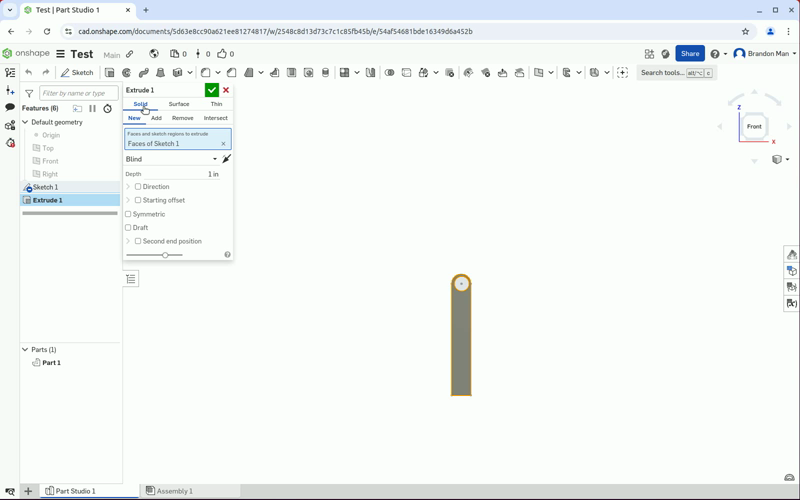
click(143, 106)
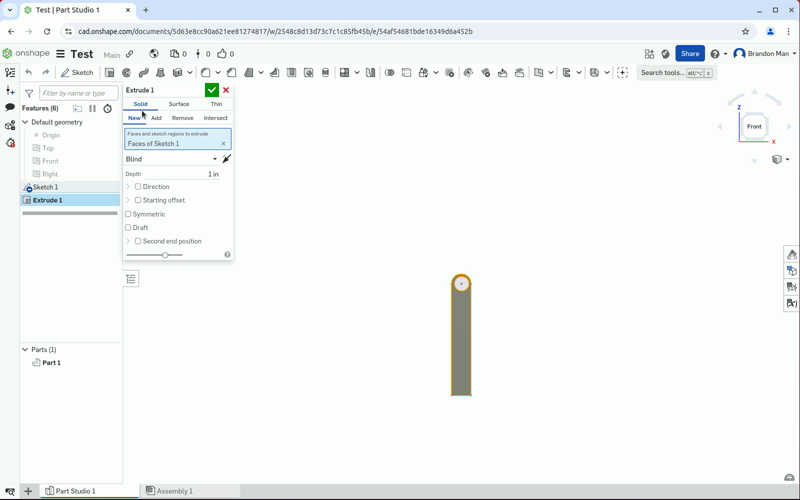
mouse_move(137, 120)
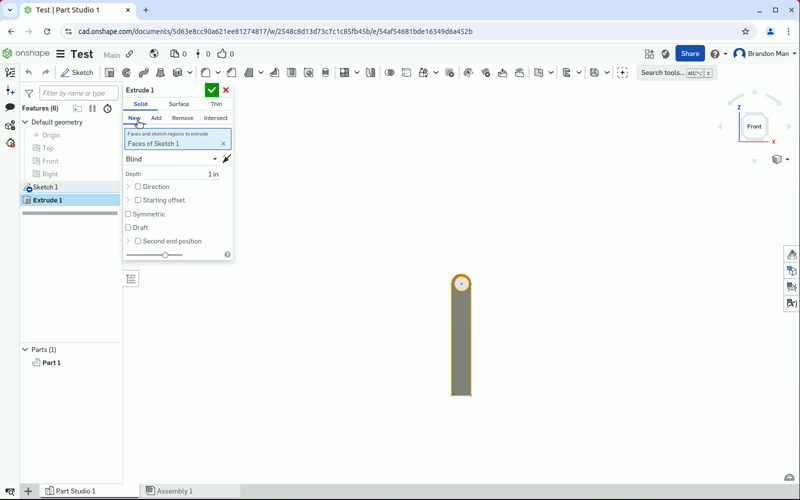
click(137, 120)
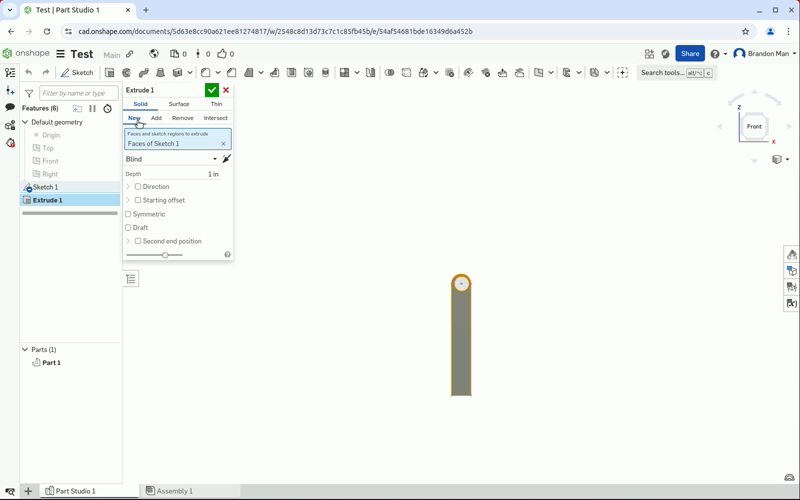
key(tab, 4)
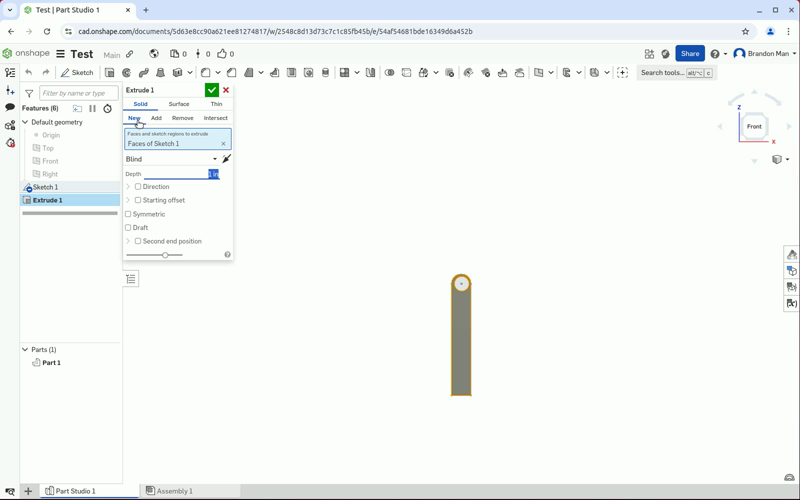
text(0.722)
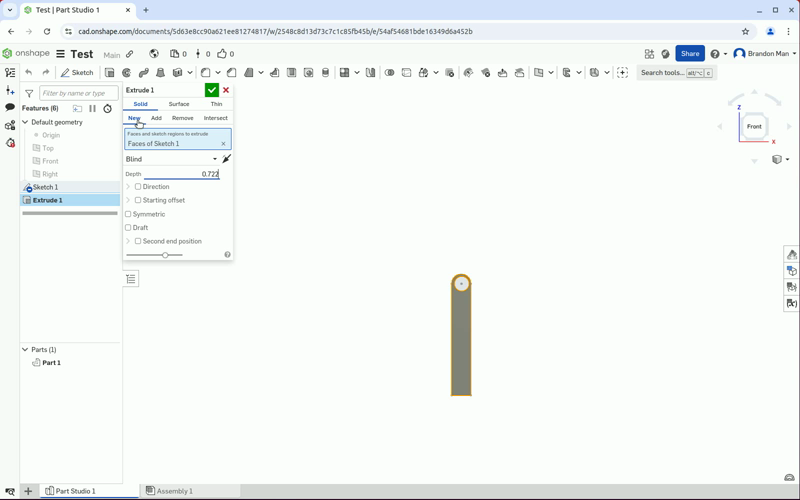
key(enter)
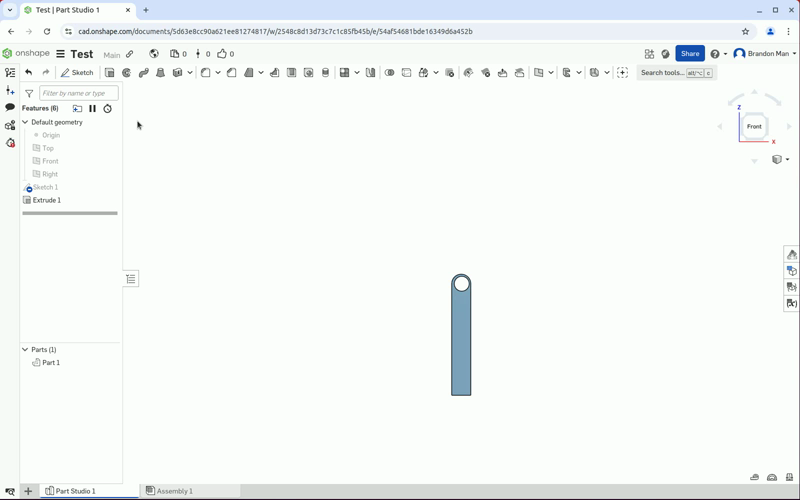
key(shift+h)
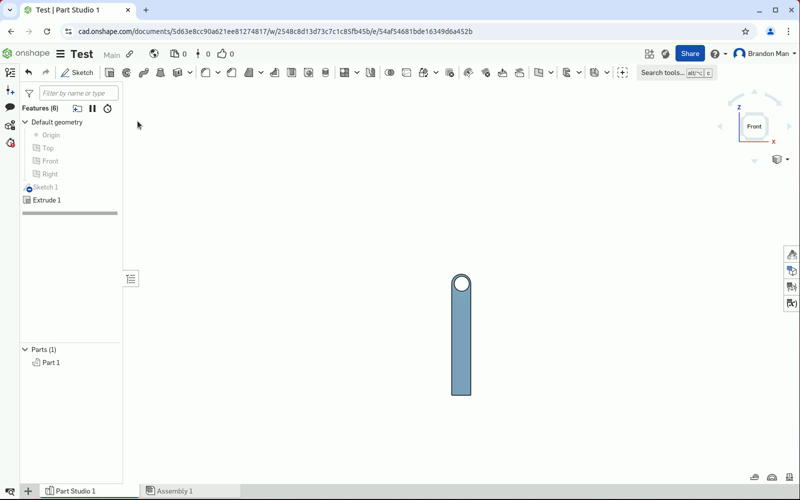
key(shift+h)
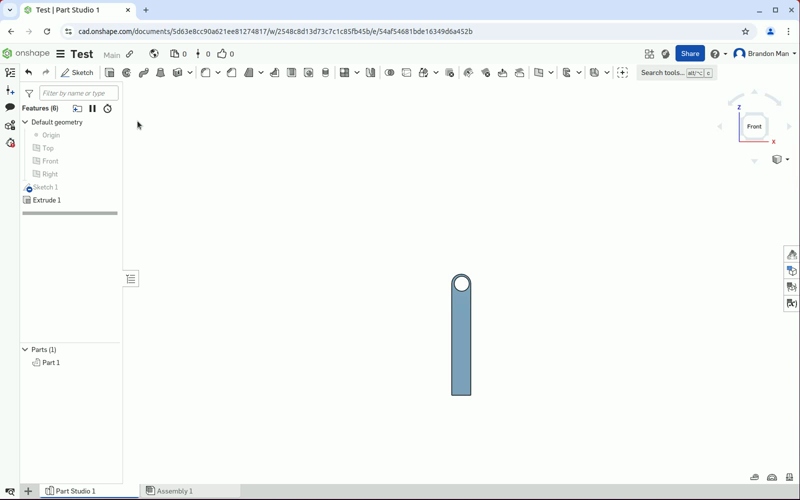
mouse_move(73, 189)
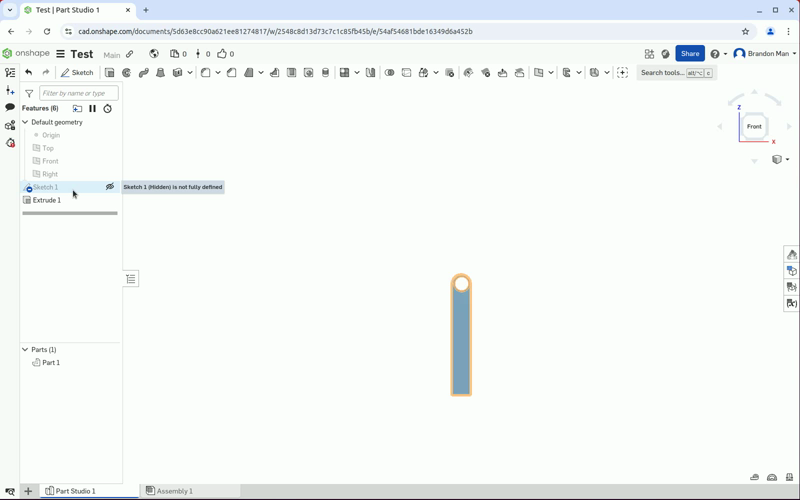
click(73, 189)
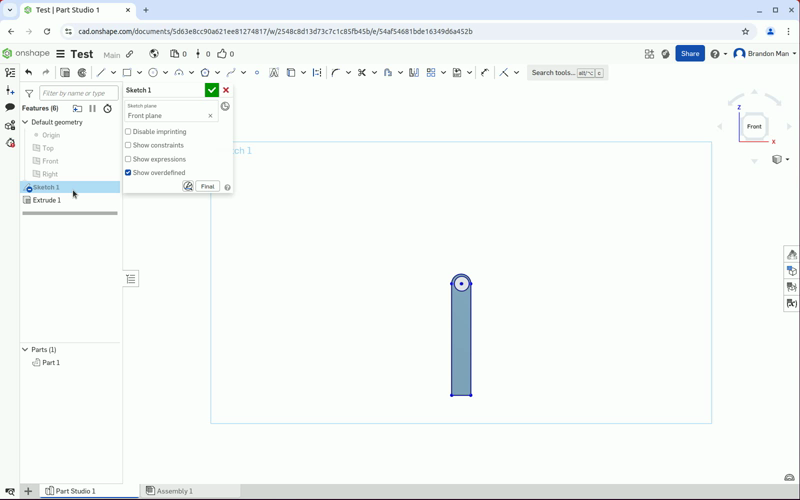
mouse_move(229, 92)
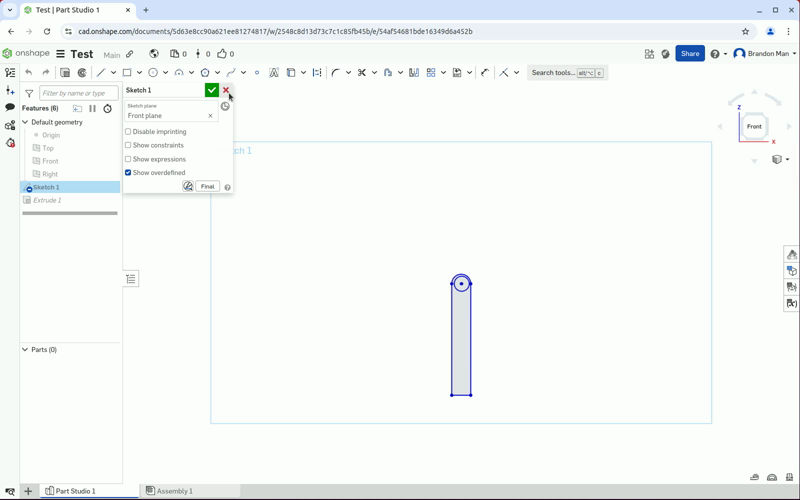
click(229, 92)
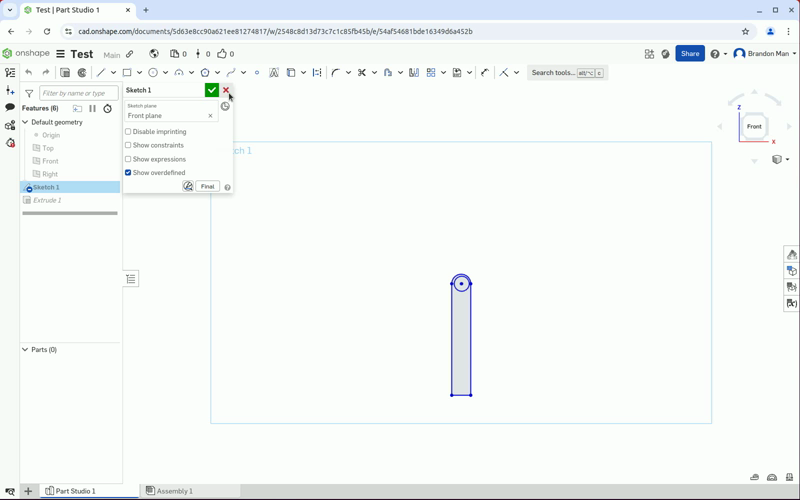
key(shift+s)
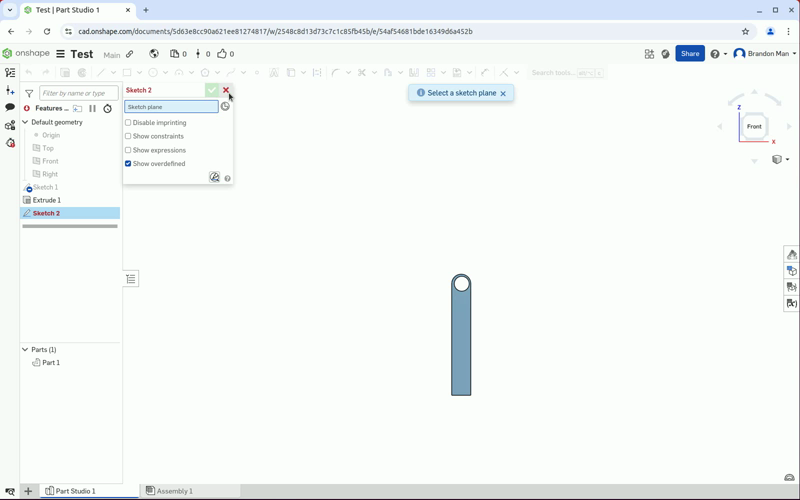
mouse_move(73, 163)
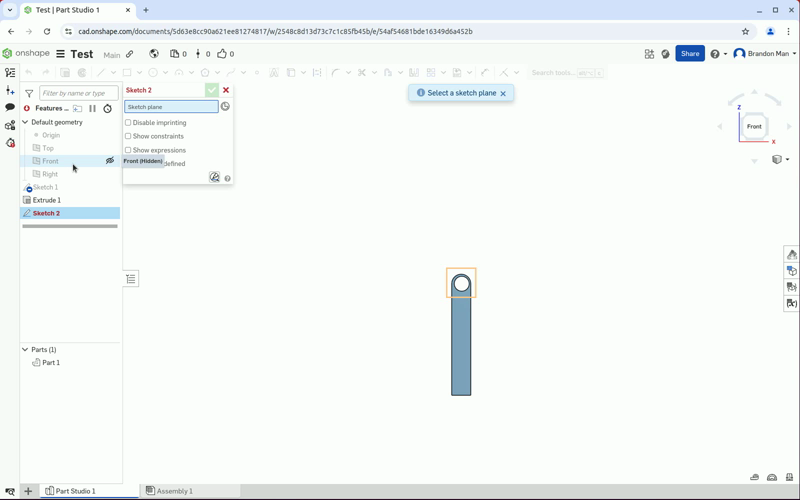
click(73, 163)
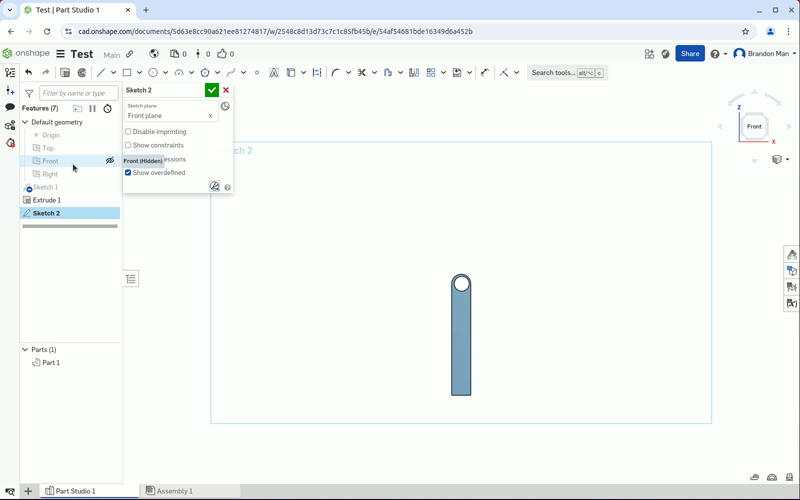
mouse_move(73, 352)
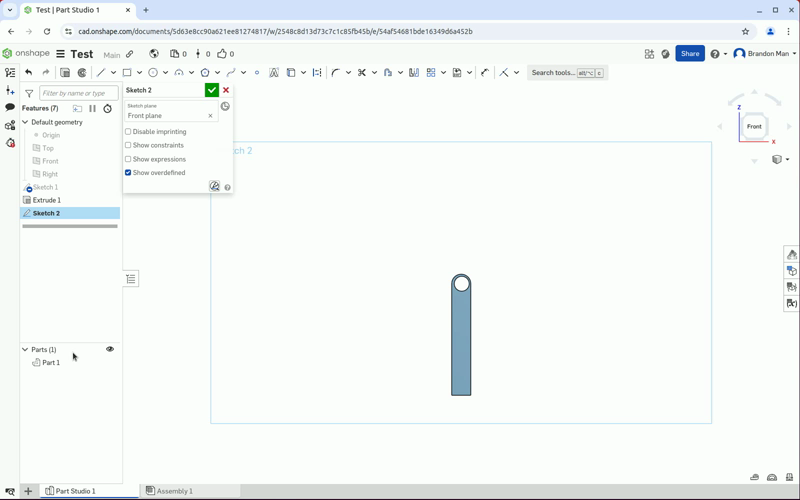
key(y)
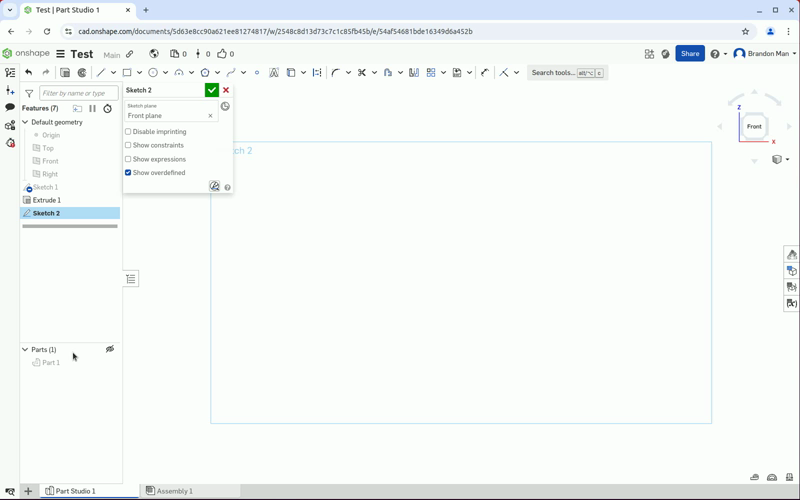
key(l)
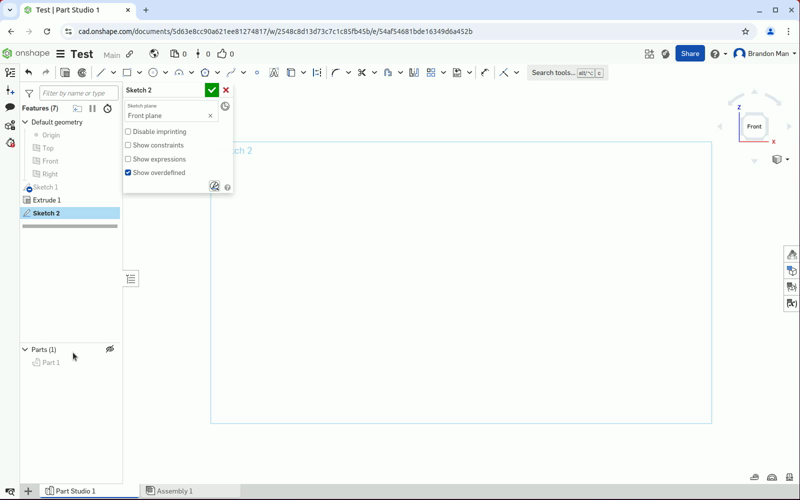
key_down(shift)
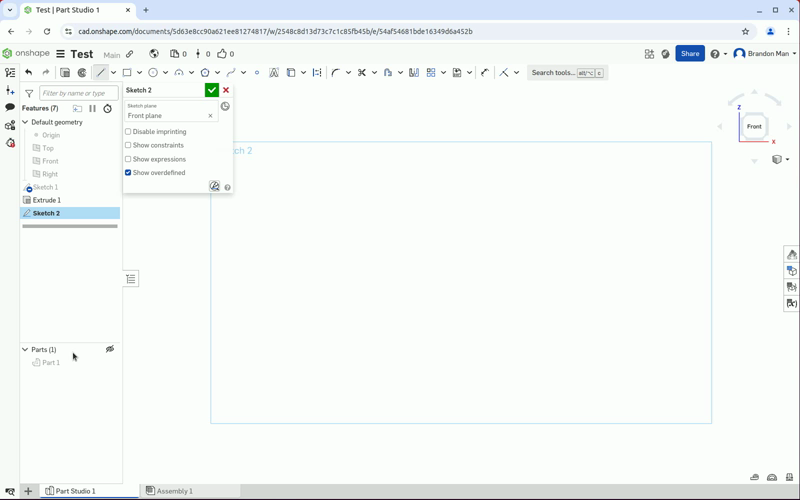
mouse_move(451, 395)
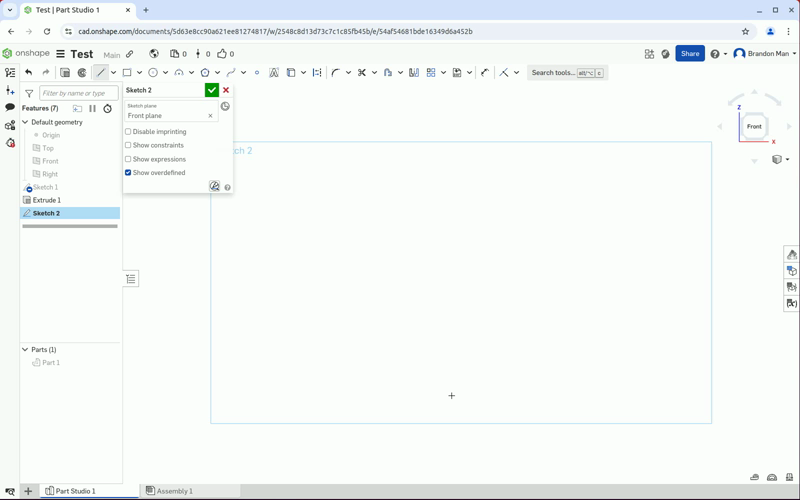
click(451, 395)
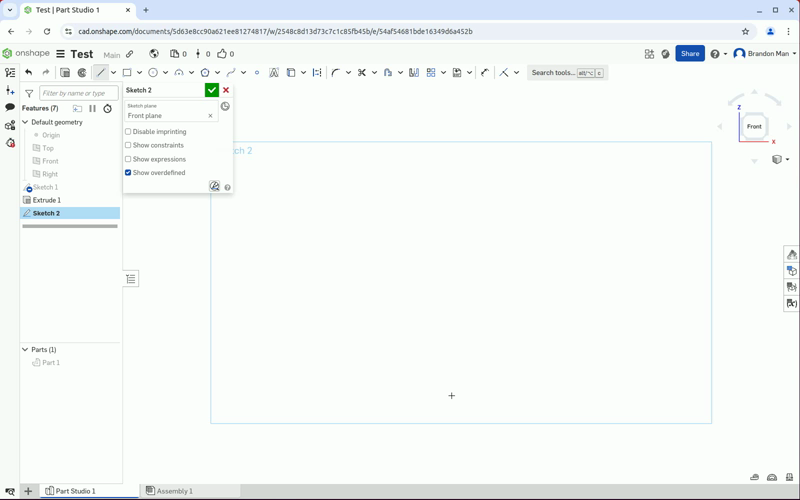
key_up(shift)
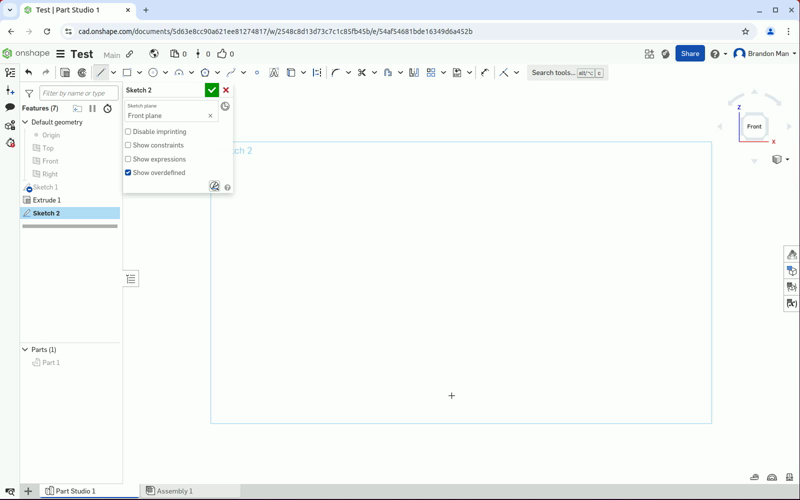
key_down(shift)
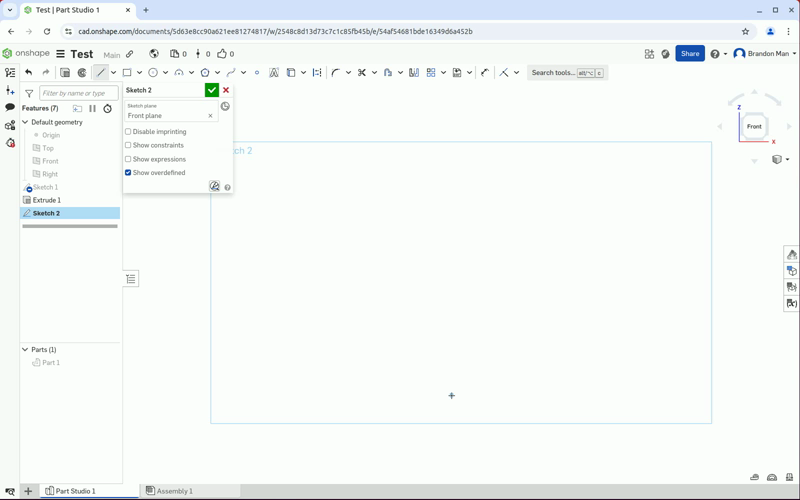
mouse_move(481, 395)
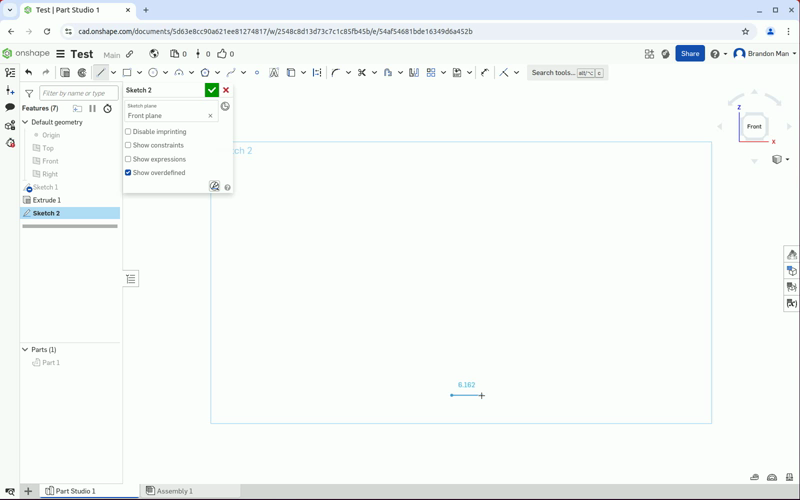
mouse_move(472, 395)
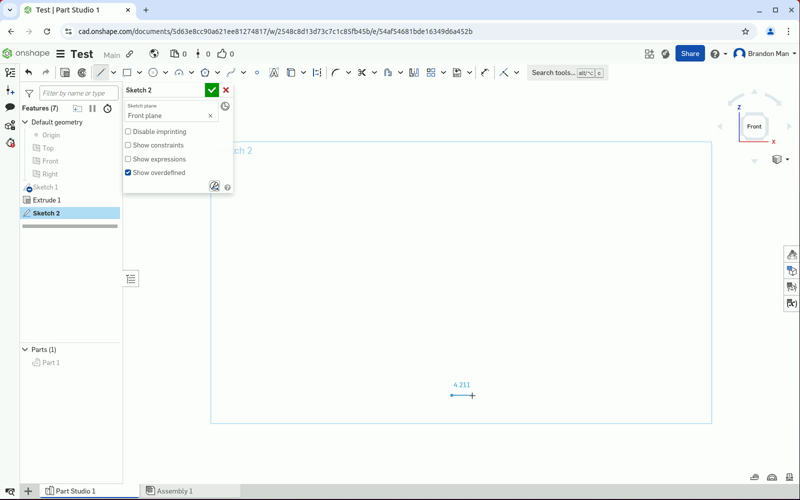
click(472, 395)
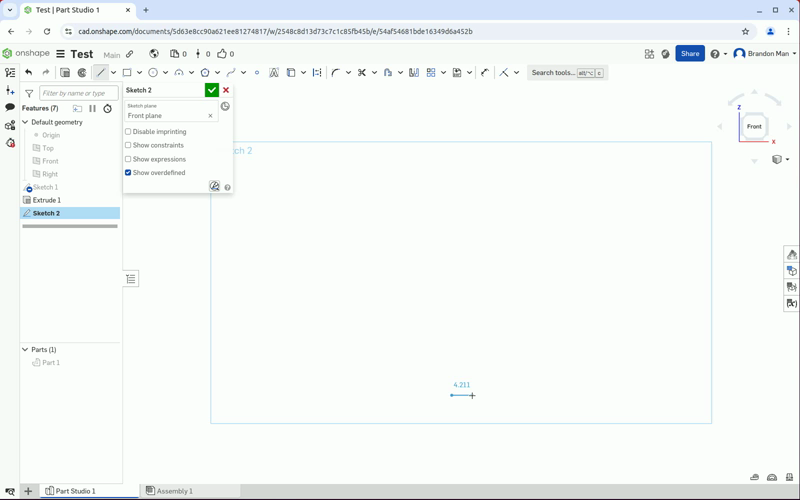
key_up(shift)
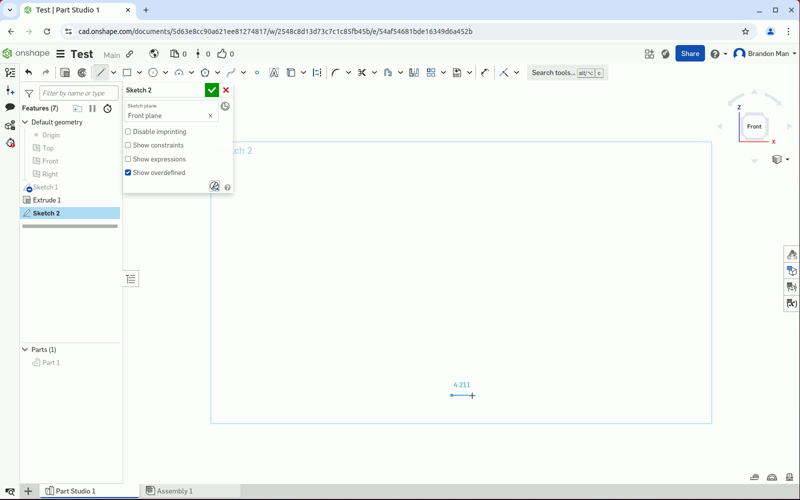
key_down(shift)
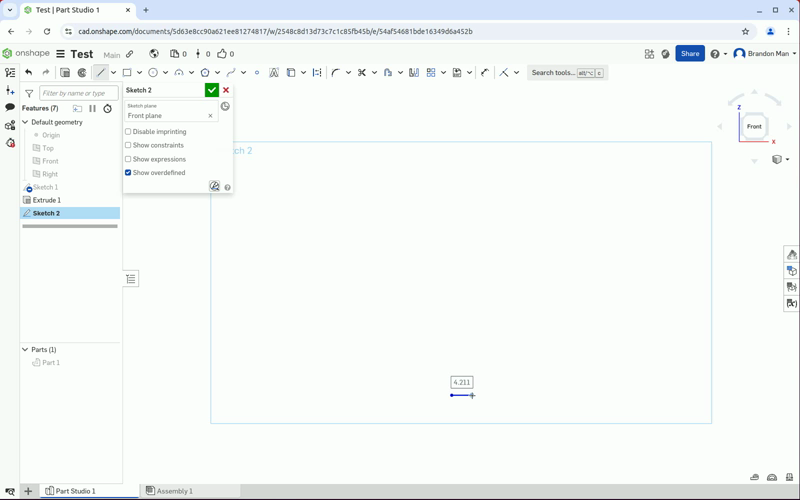
mouse_move(502, 395)
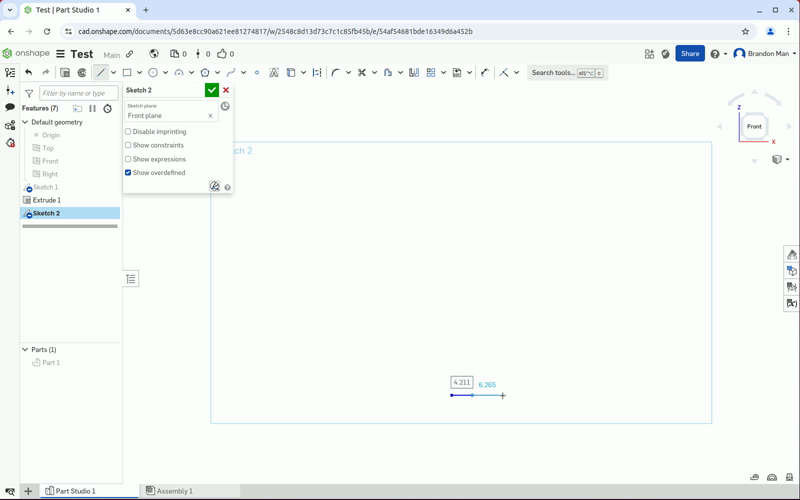
mouse_move(472, 391)
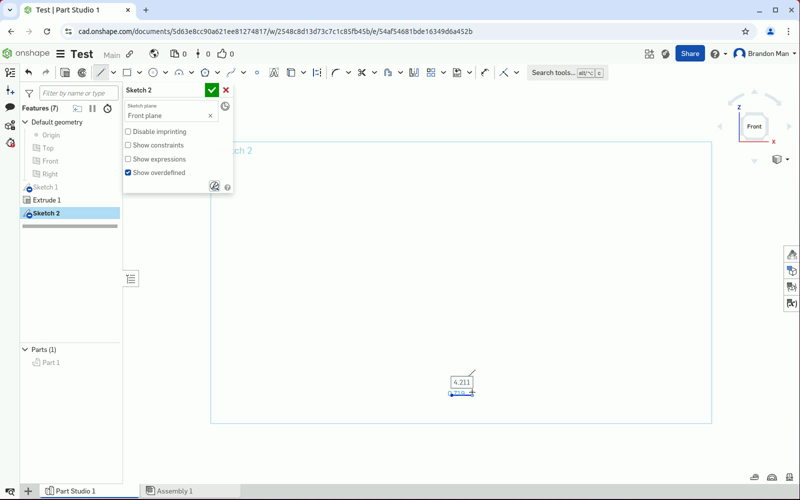
scroll(6)
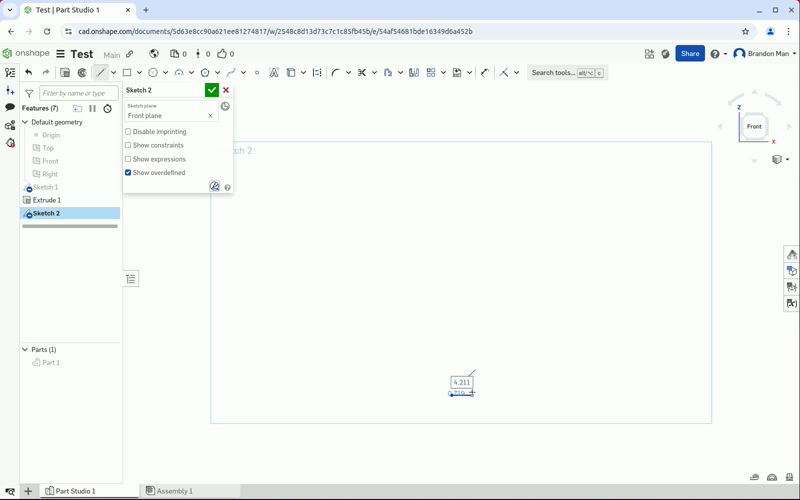
scroll(6)
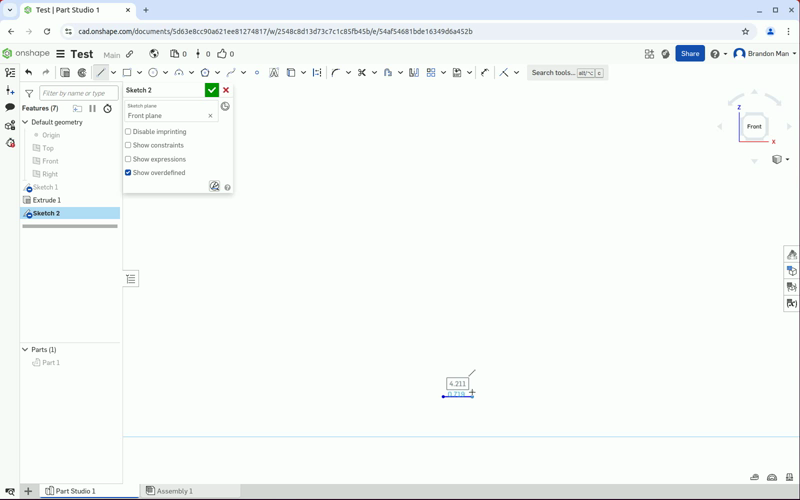
scroll(6)
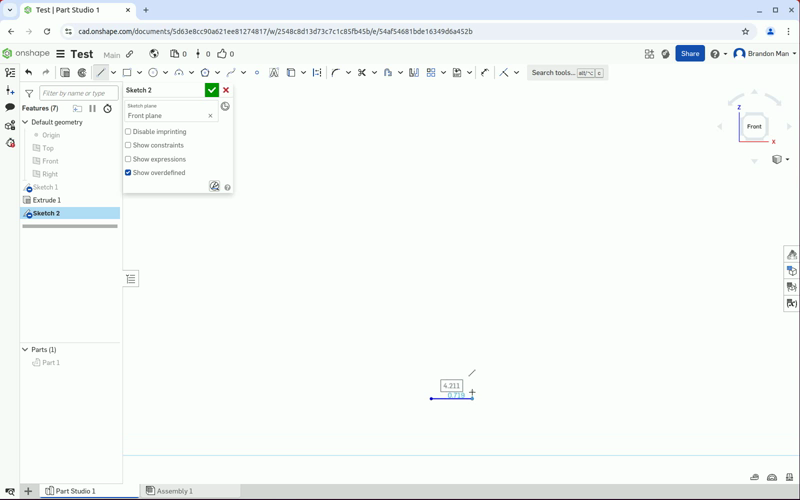
scroll(6)
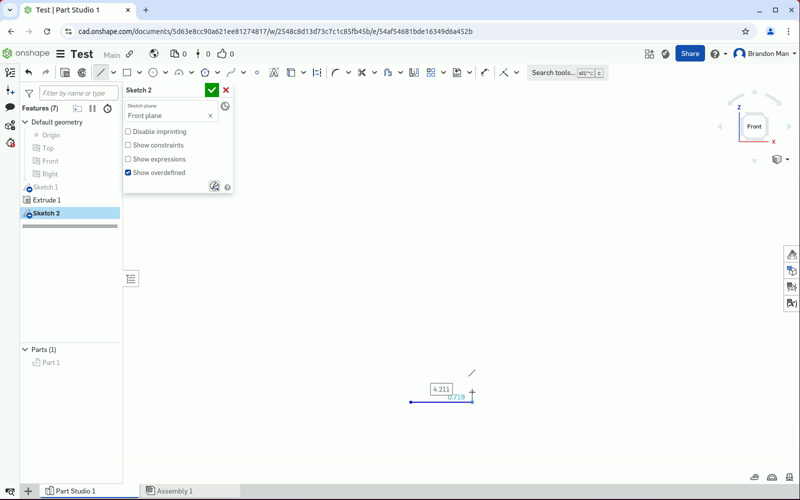
scroll(6)
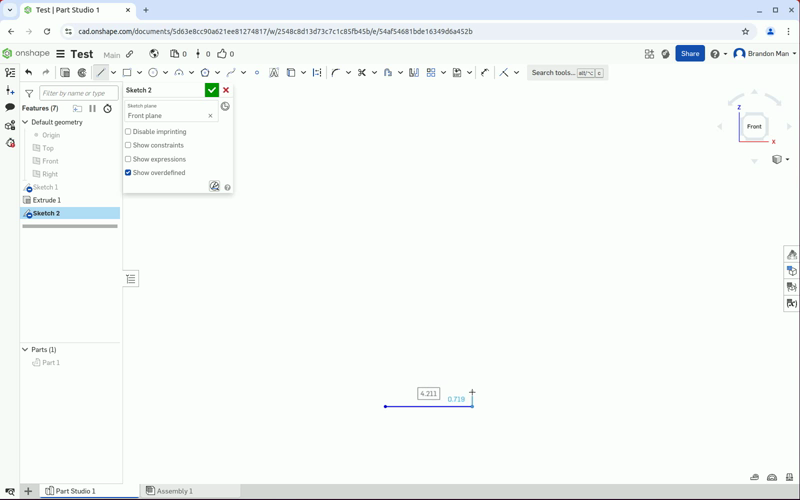
scroll(6)
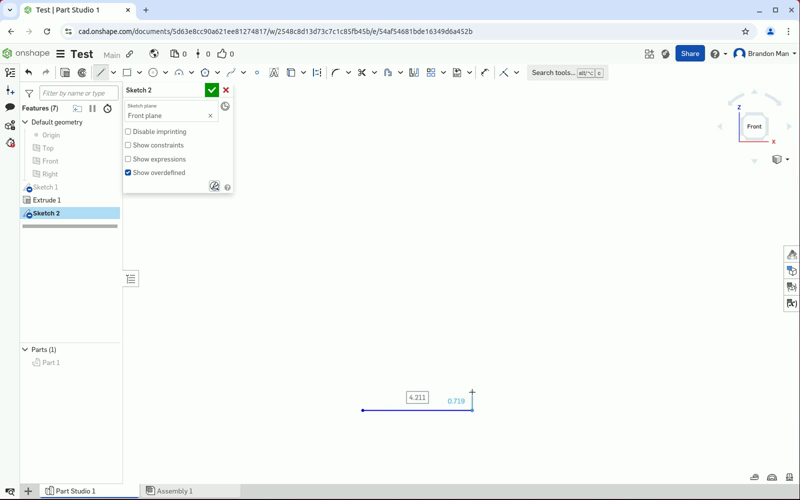
scroll(6)
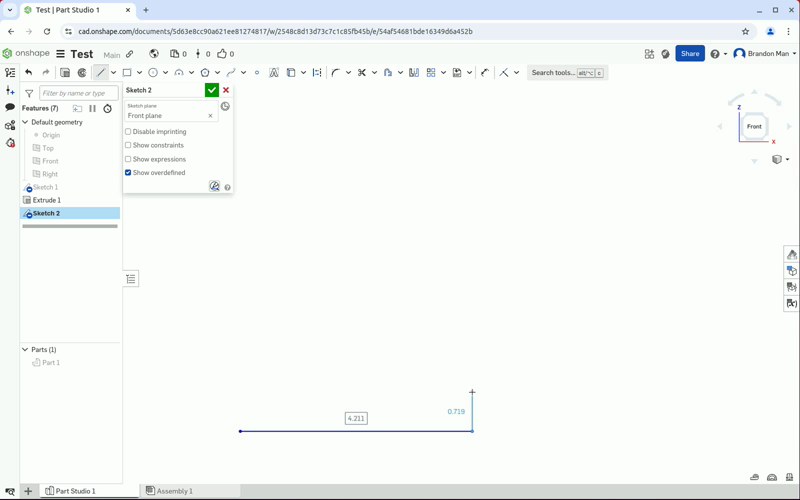
click(472, 391)
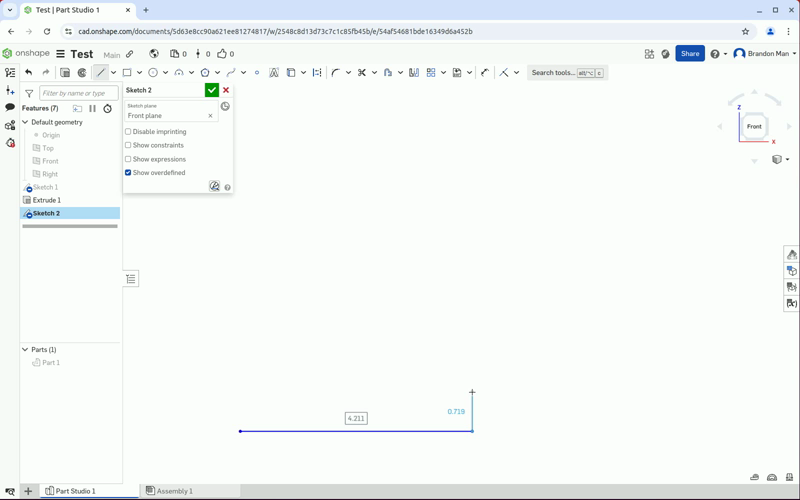
scroll(-6)
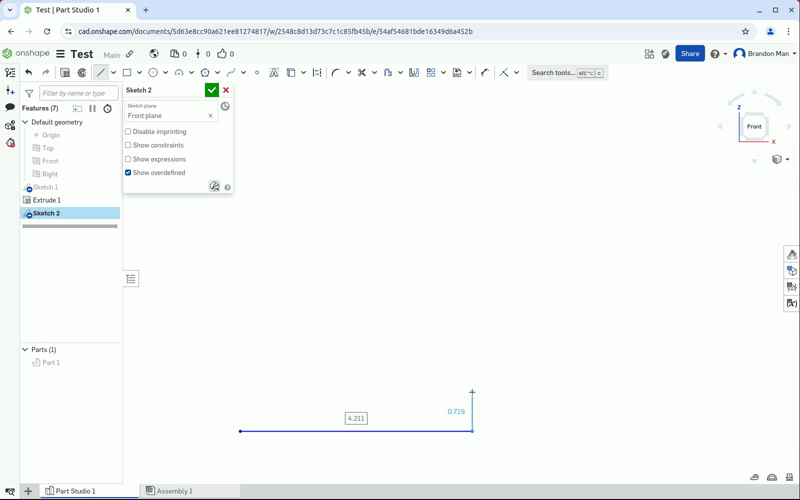
scroll(-6)
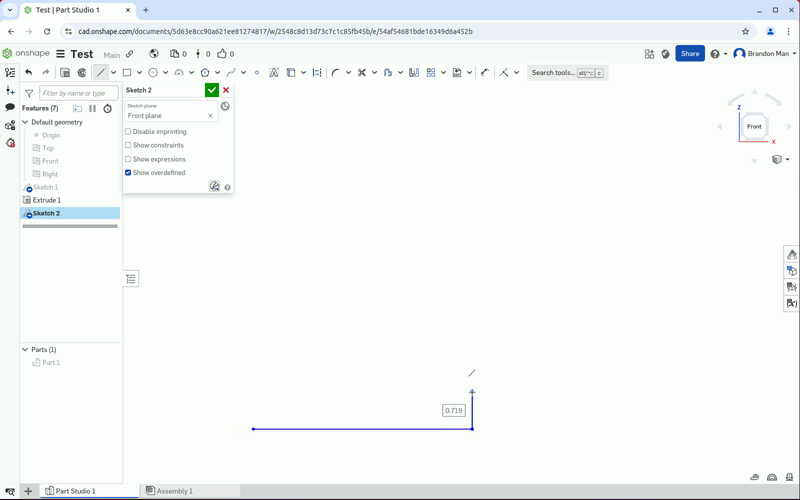
scroll(-6)
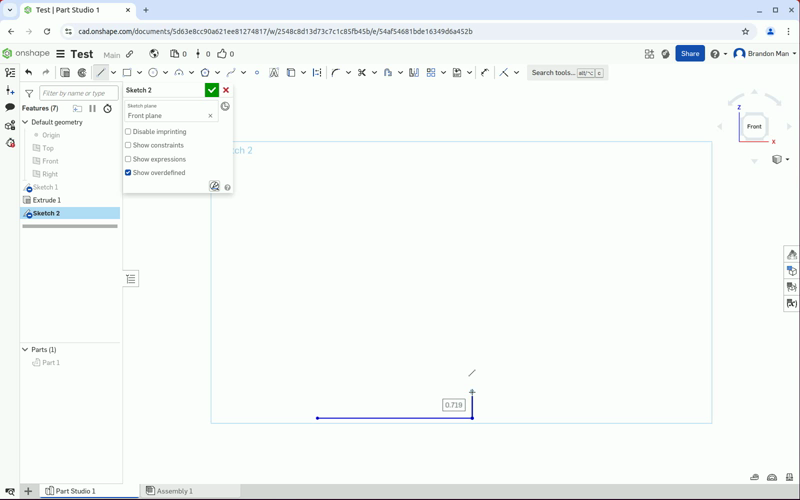
scroll(-6)
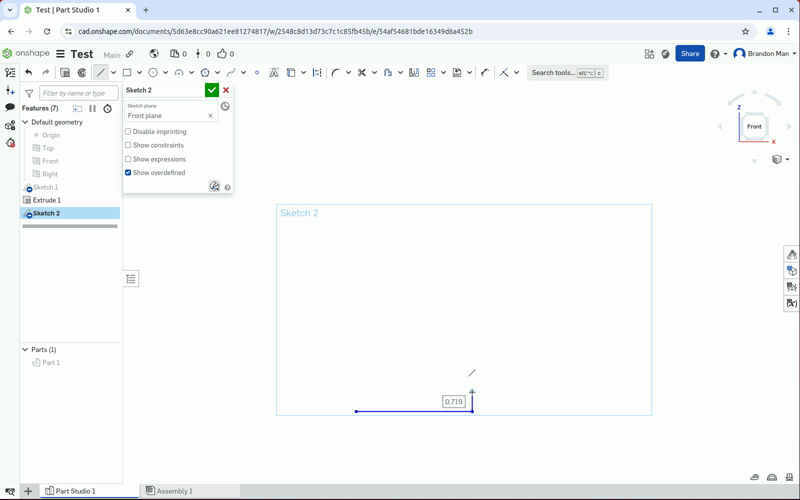
scroll(-6)
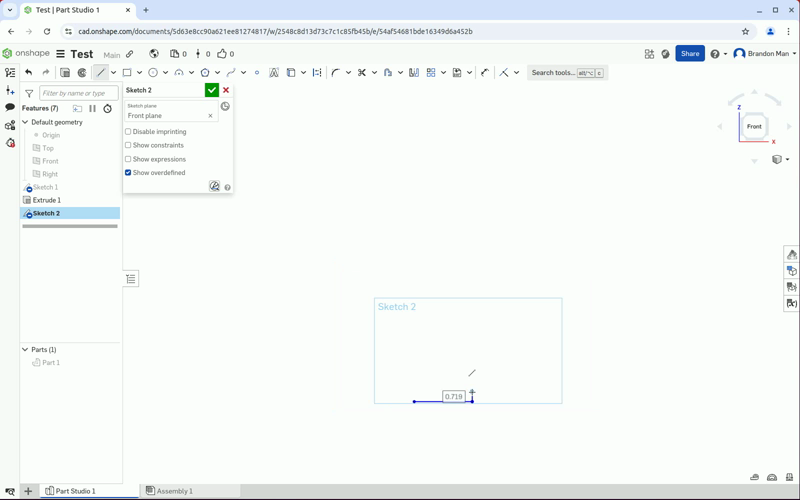
scroll(-6)
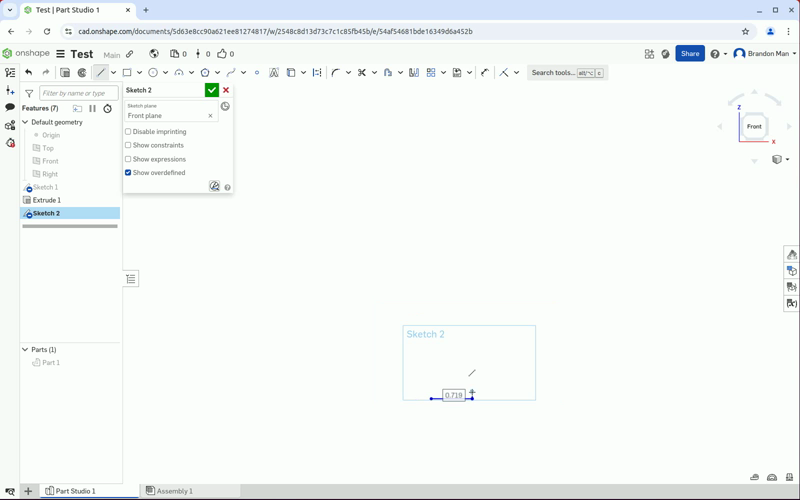
scroll(-6)
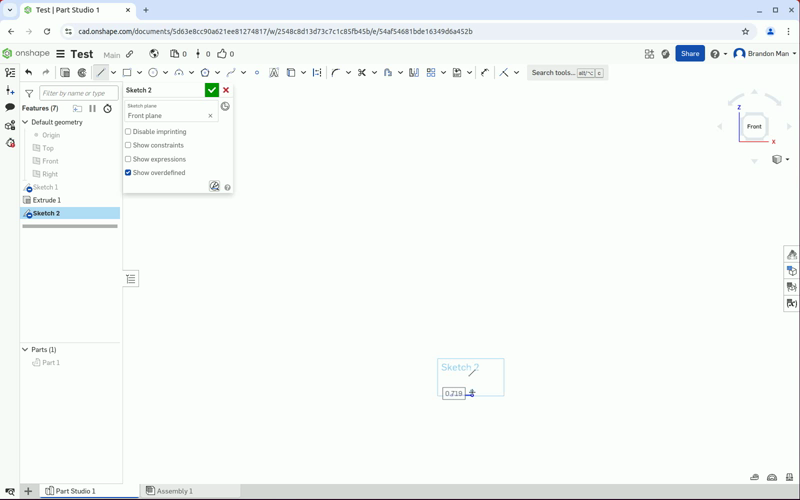
key_up(shift)
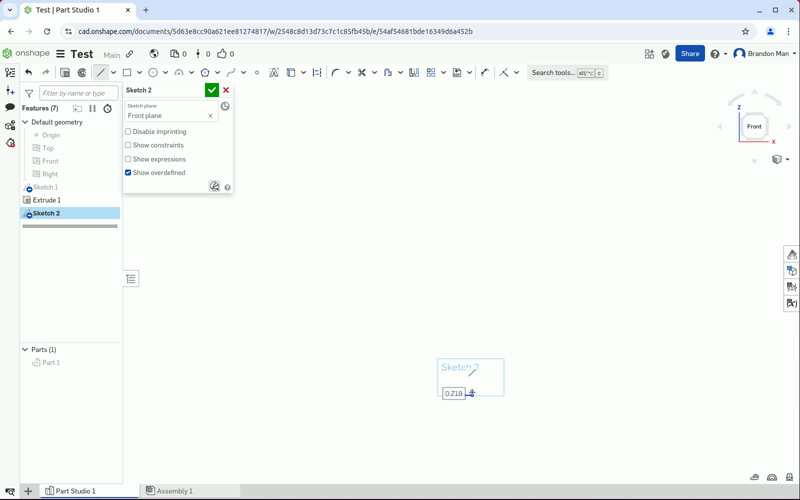
key_down(shift)
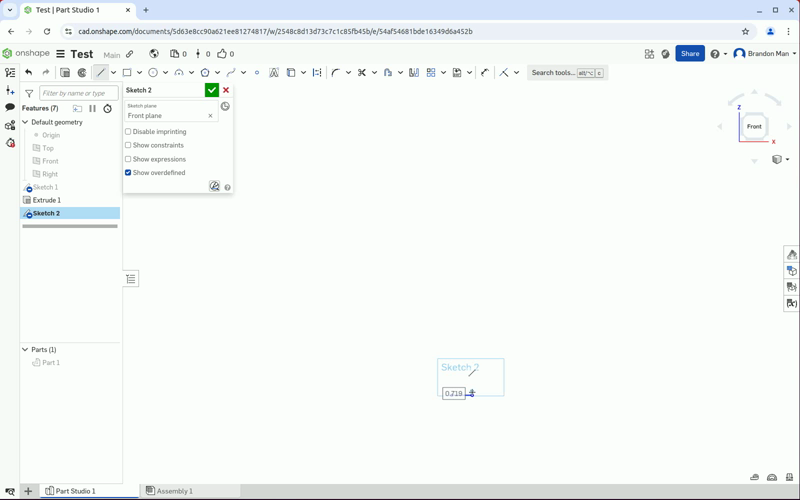
mouse_move(502, 391)
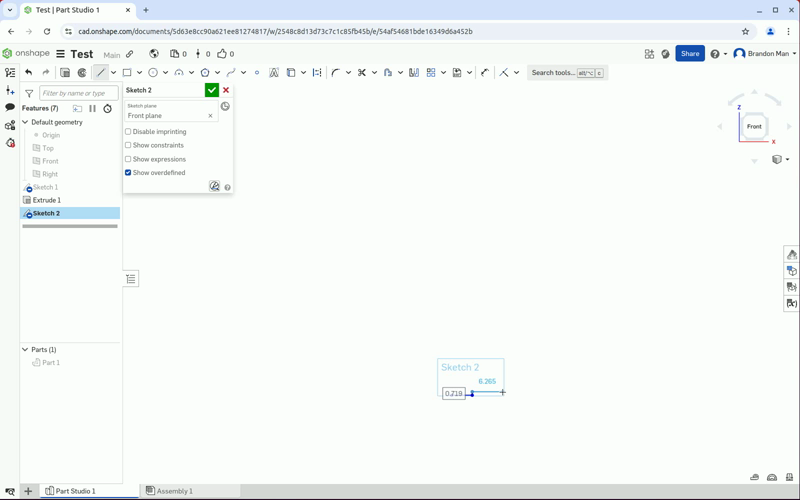
mouse_move(451, 391)
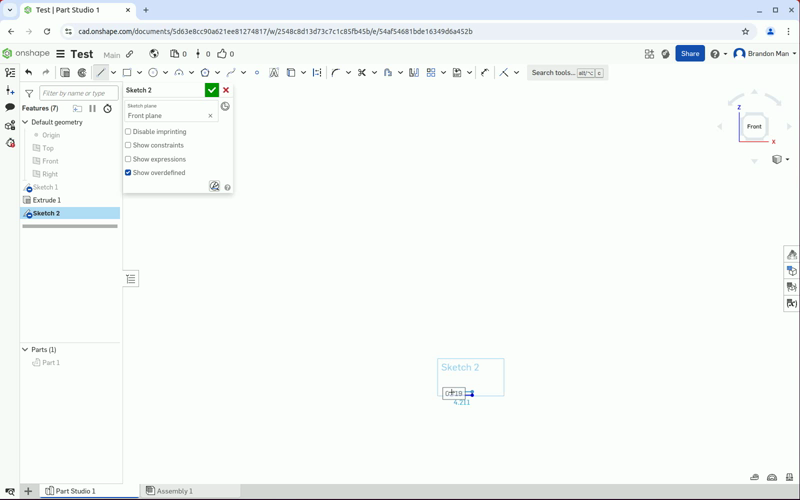
scroll(6)
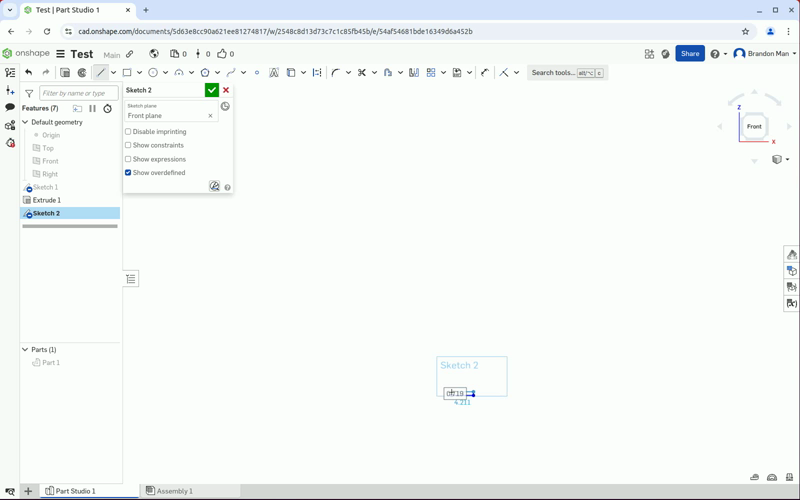
scroll(6)
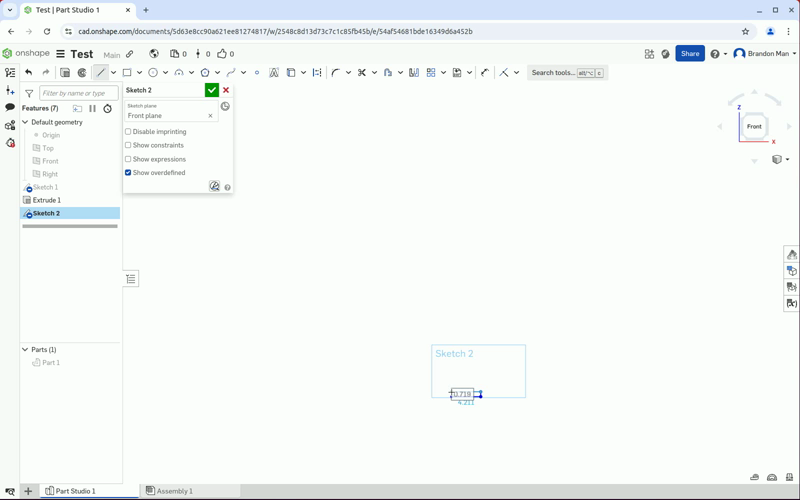
scroll(6)
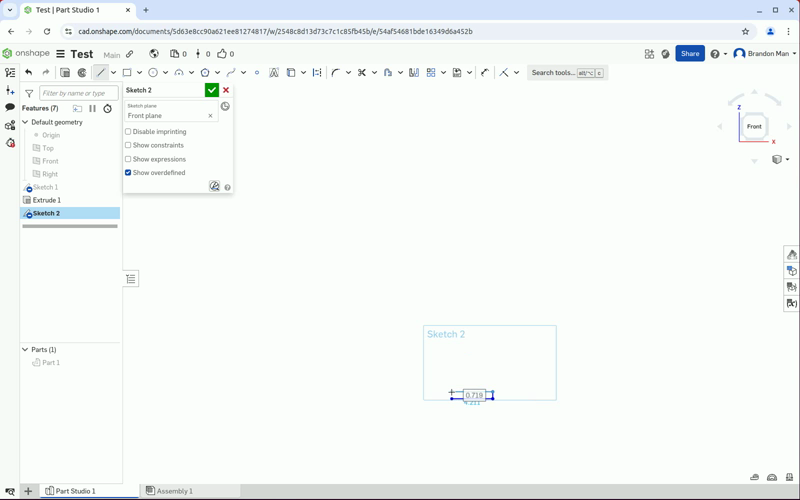
scroll(6)
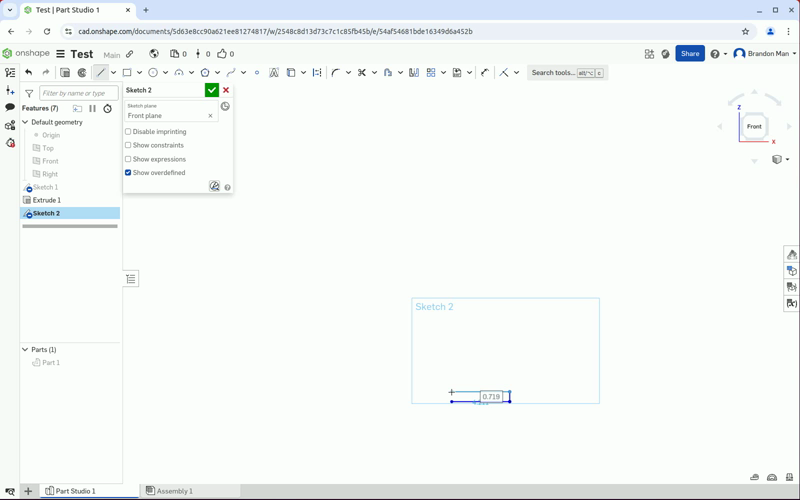
scroll(6)
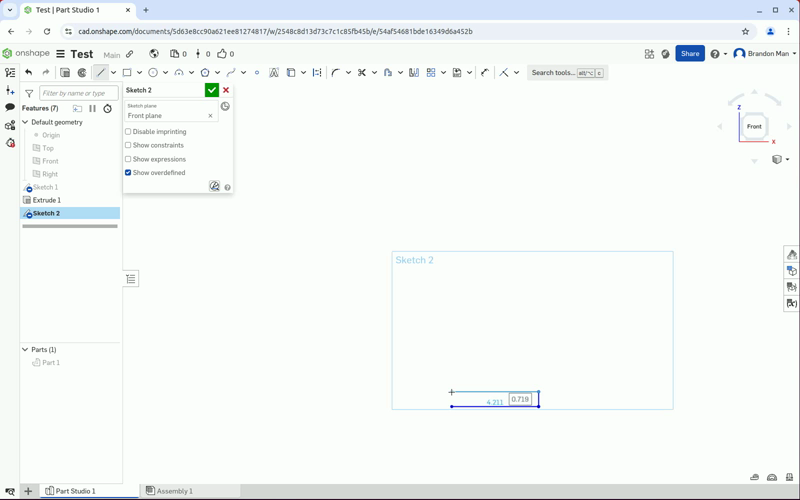
scroll(6)
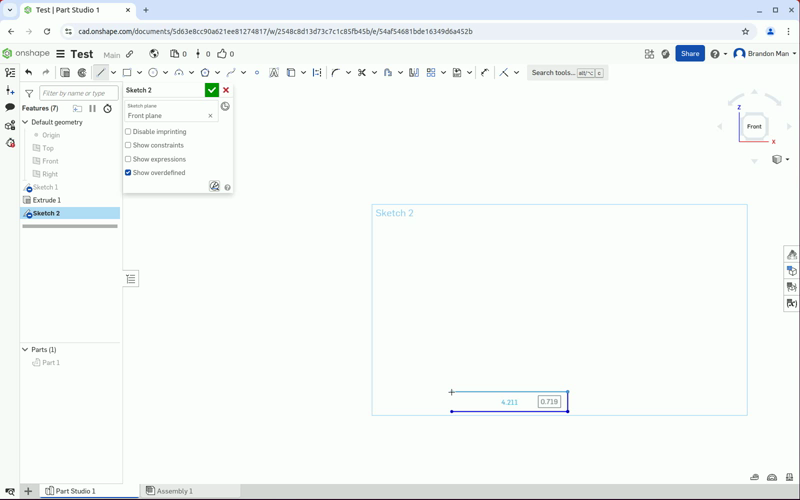
scroll(6)
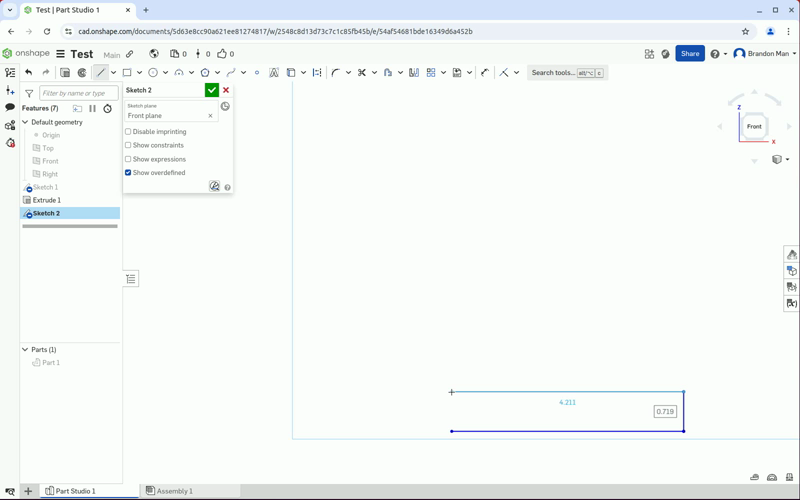
click(451, 391)
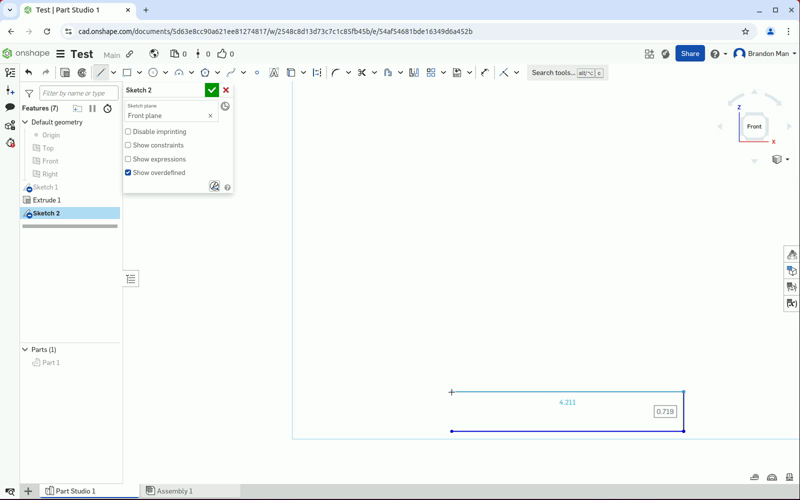
scroll(-6)
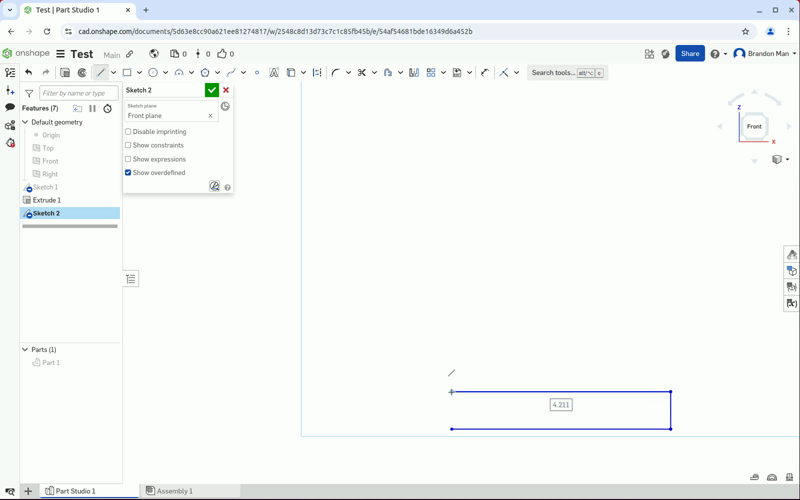
scroll(-6)
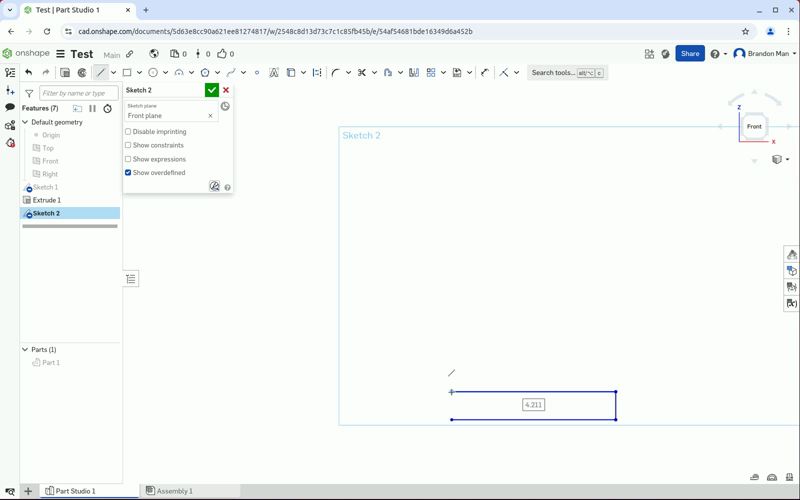
scroll(-6)
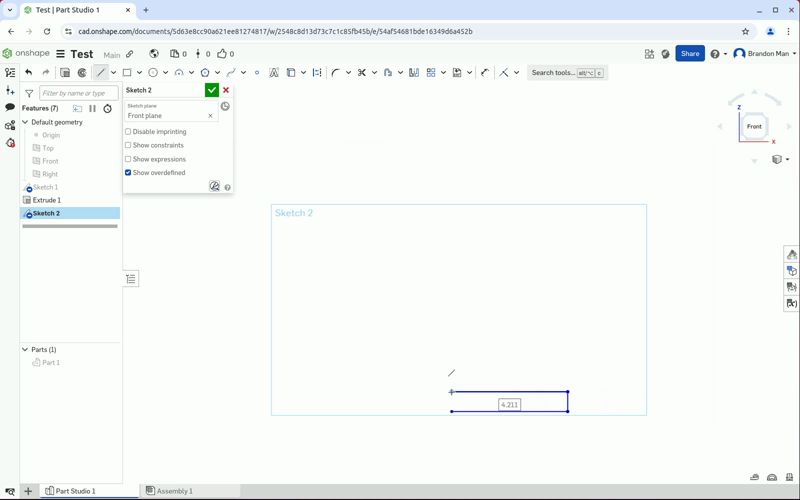
scroll(-6)
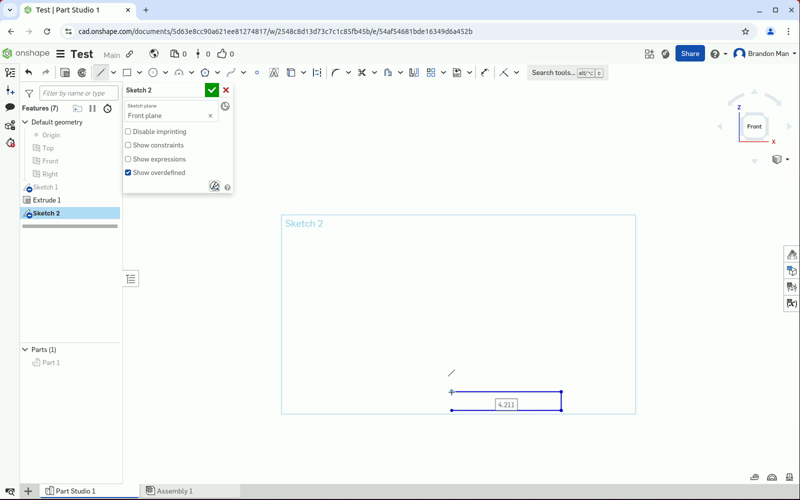
scroll(-6)
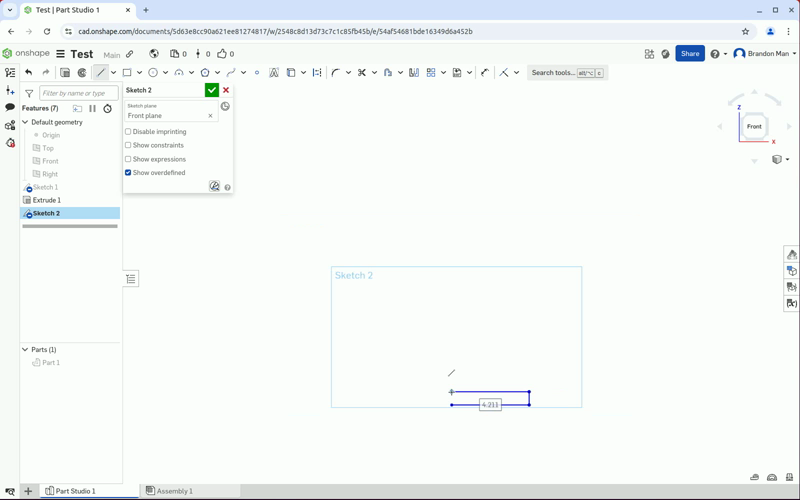
scroll(-6)
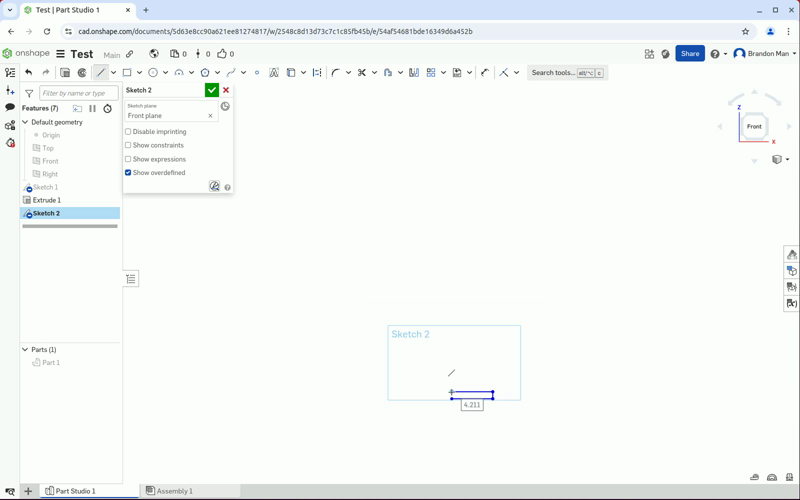
scroll(-6)
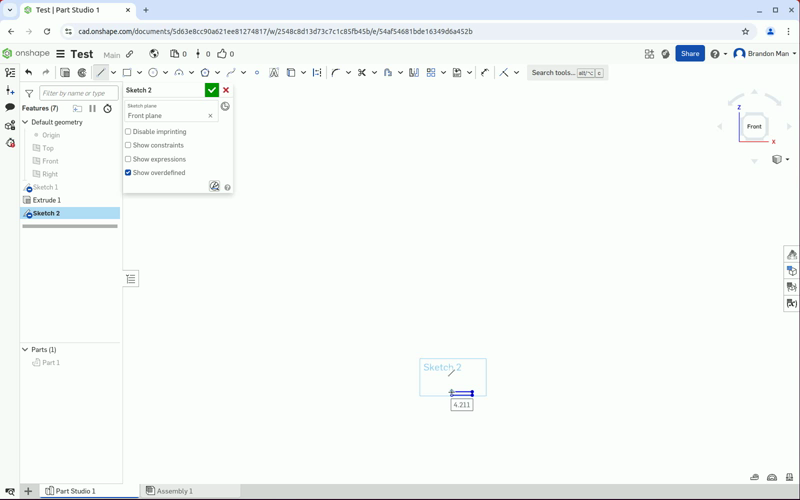
key_up(shift)
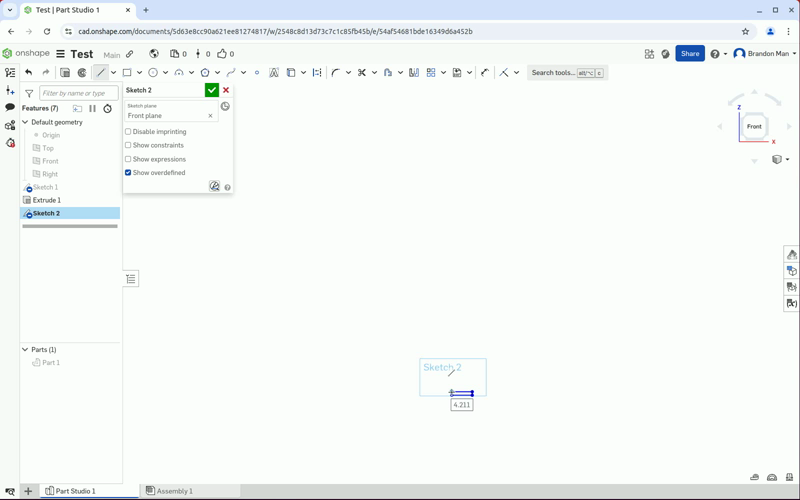
mouse_move(481, 391)
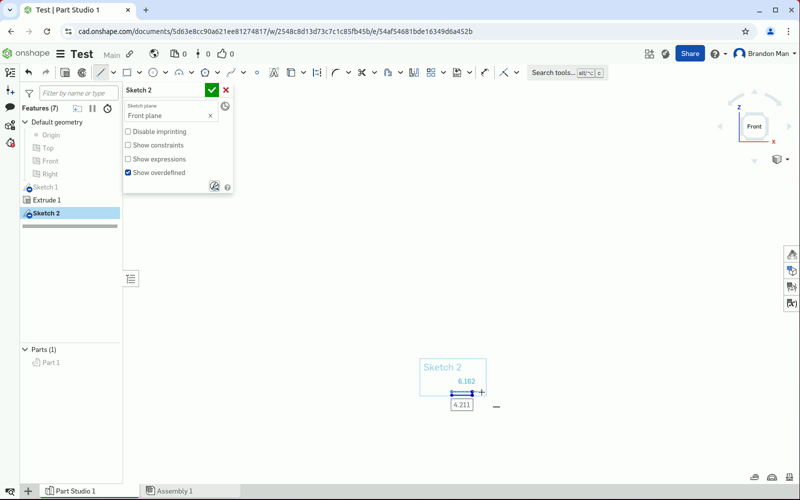
key_down(shift)
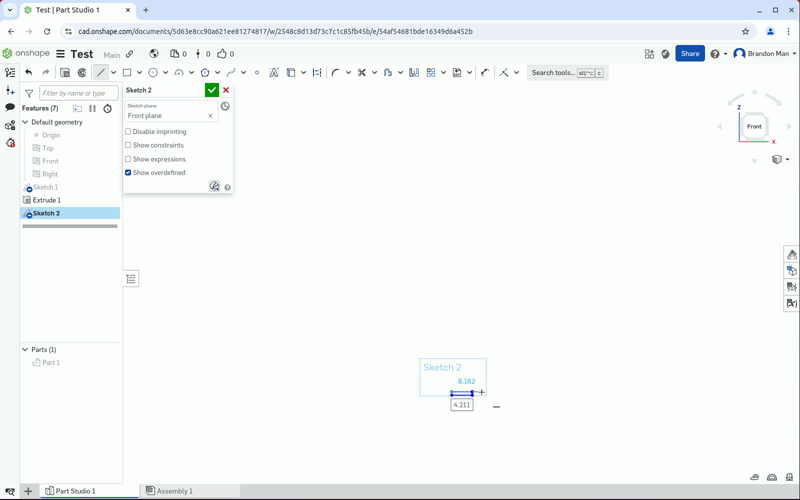
mouse_move(451, 395)
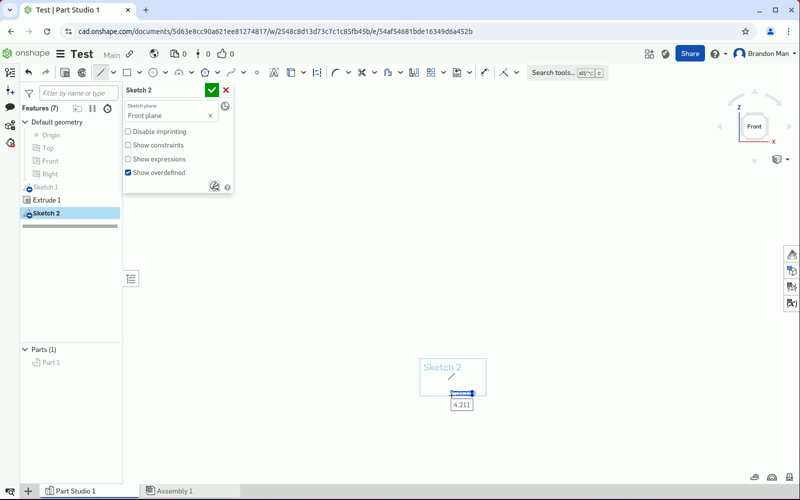
scroll(6)
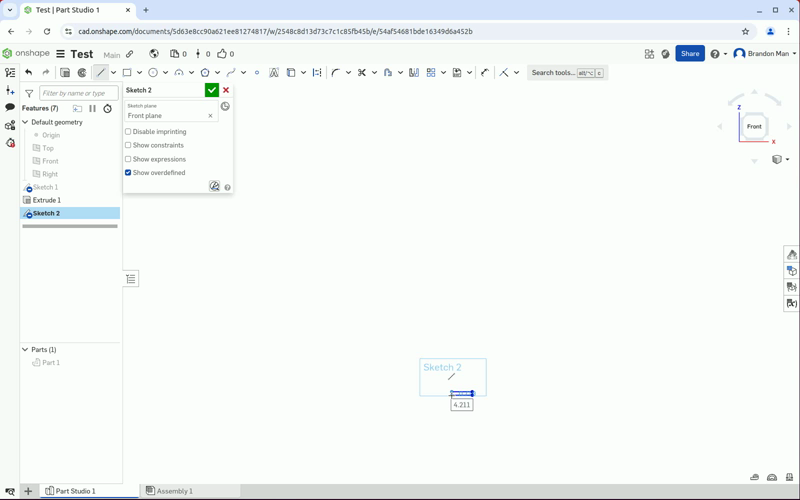
scroll(6)
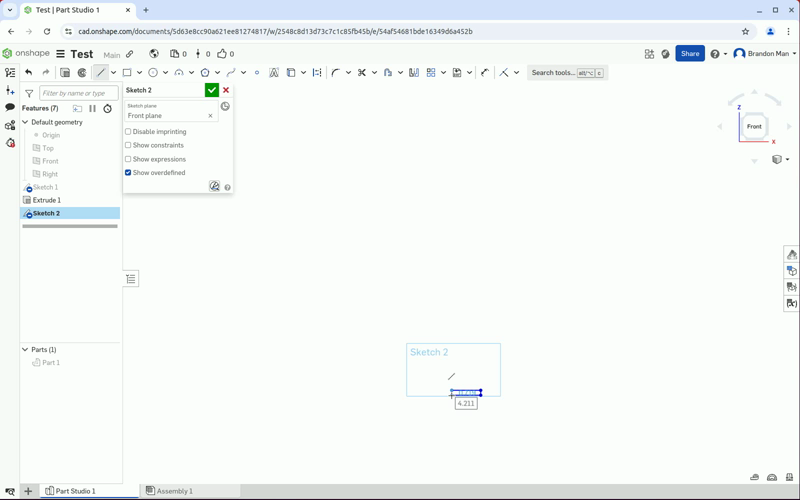
scroll(6)
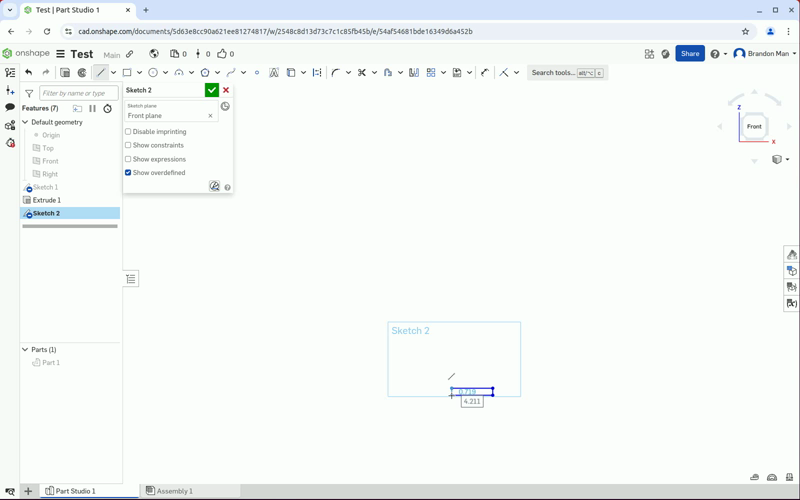
scroll(6)
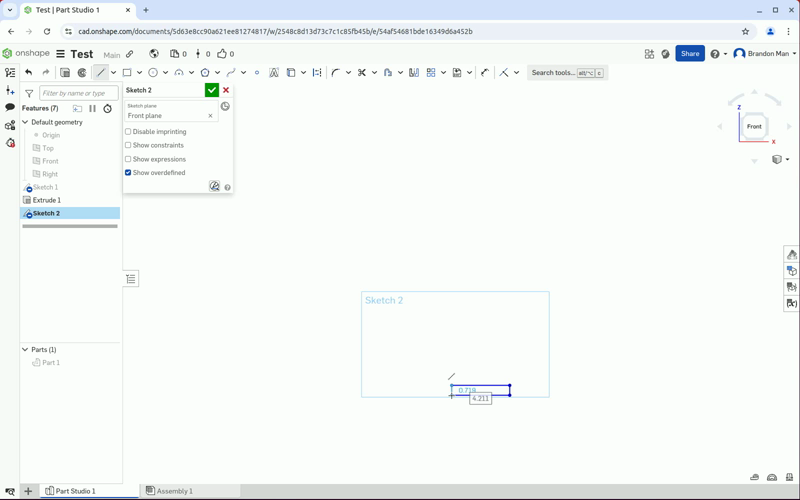
scroll(6)
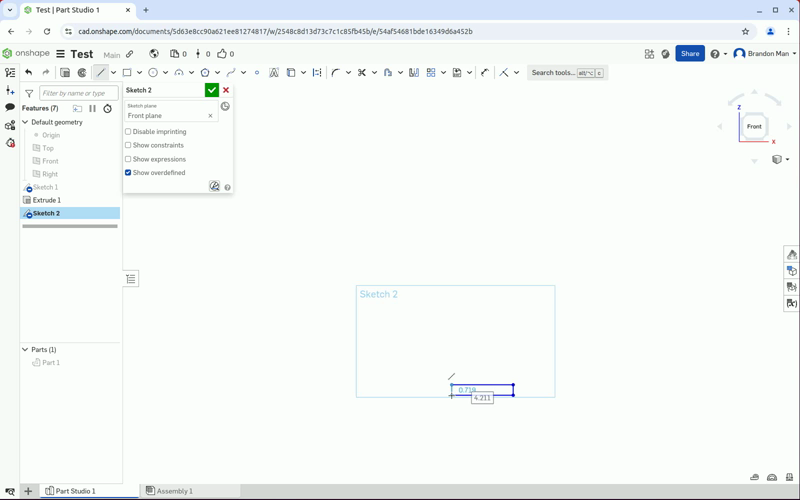
scroll(6)
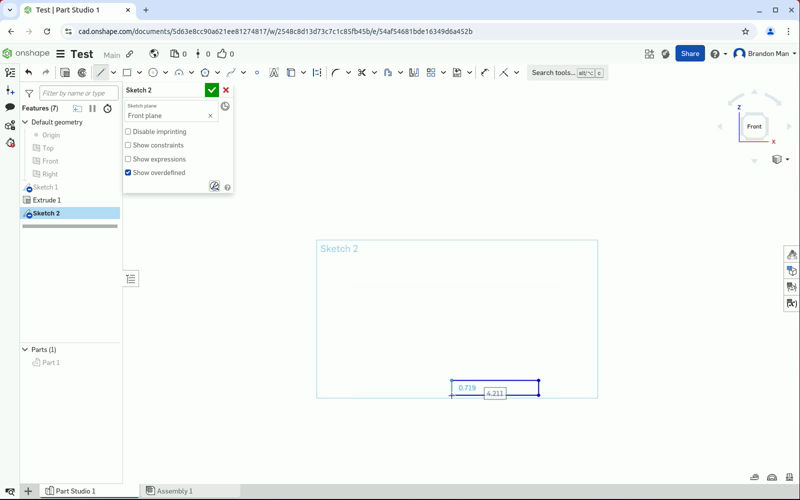
scroll(6)
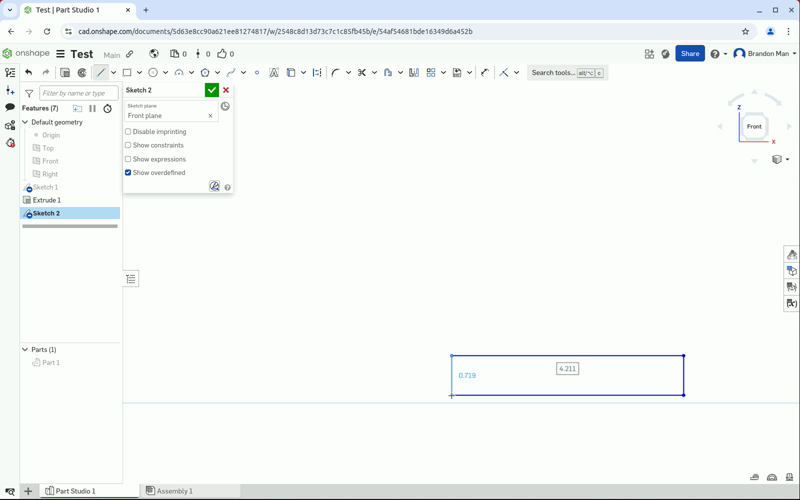
key_up(shift)
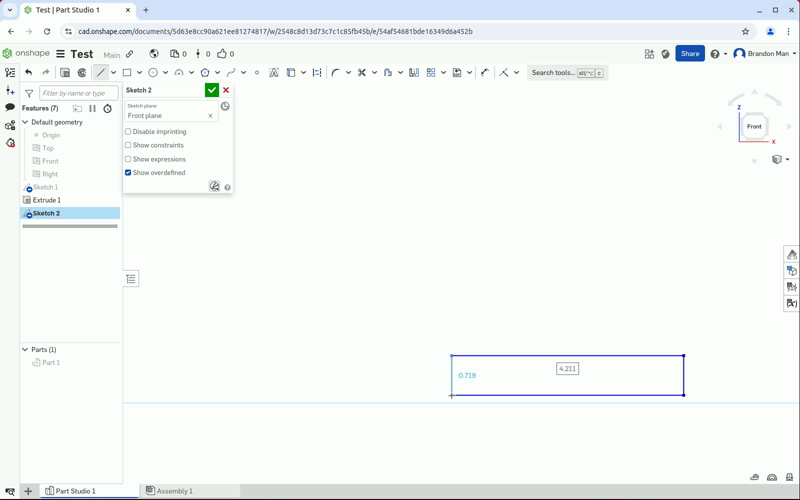
click(451, 395)
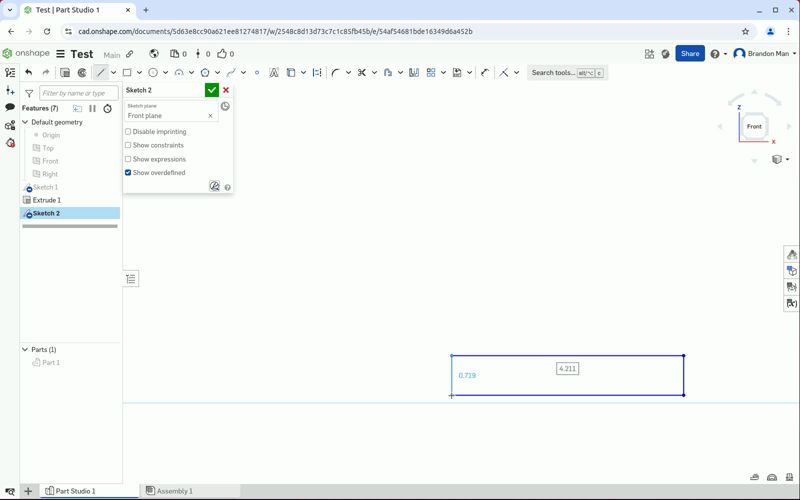
scroll(-6)
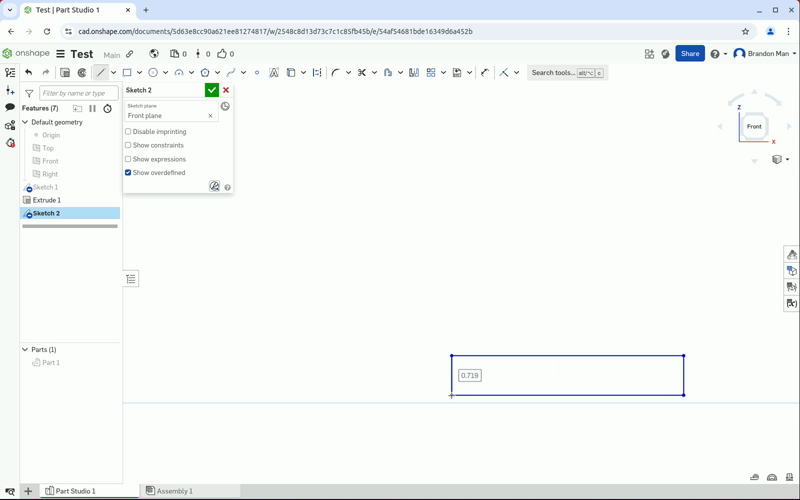
scroll(-6)
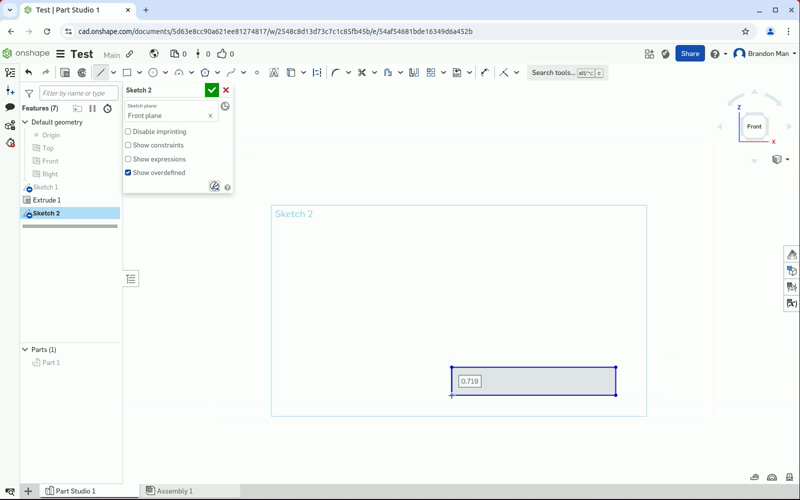
scroll(-6)
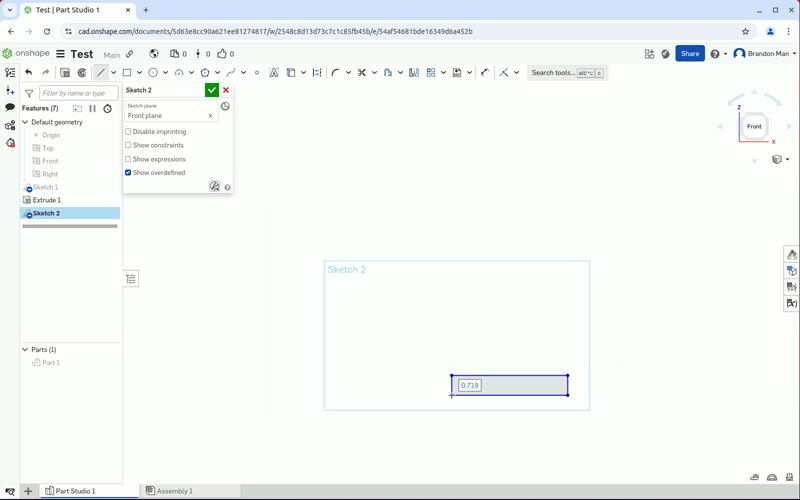
scroll(-6)
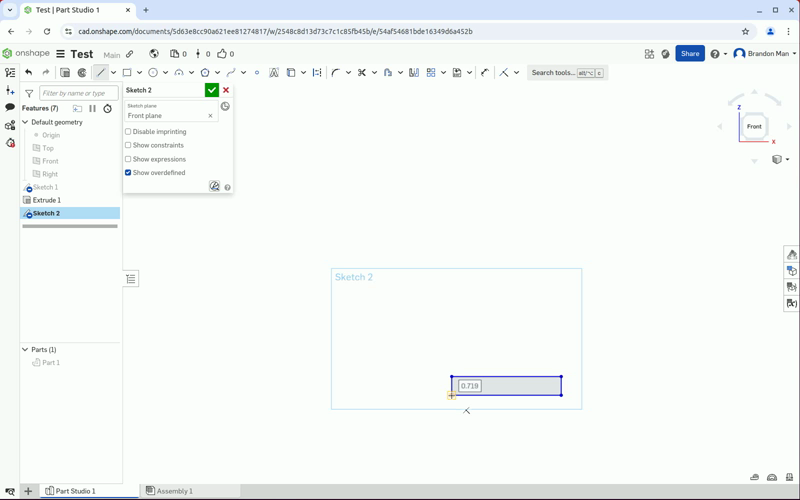
scroll(-6)
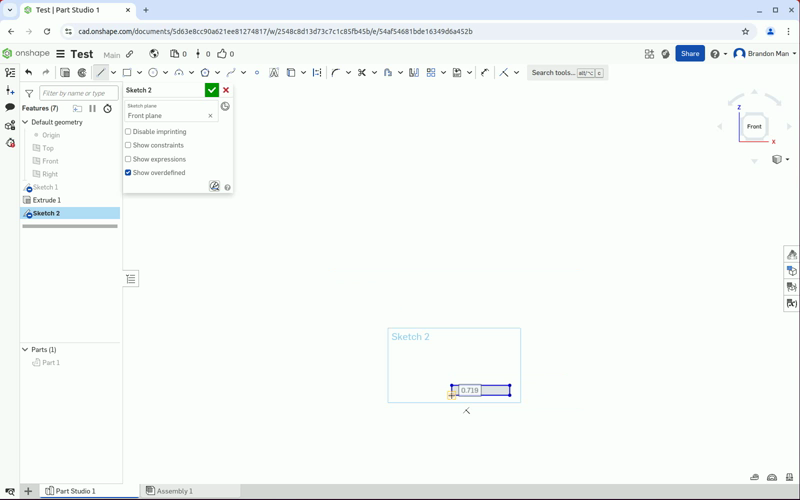
scroll(-6)
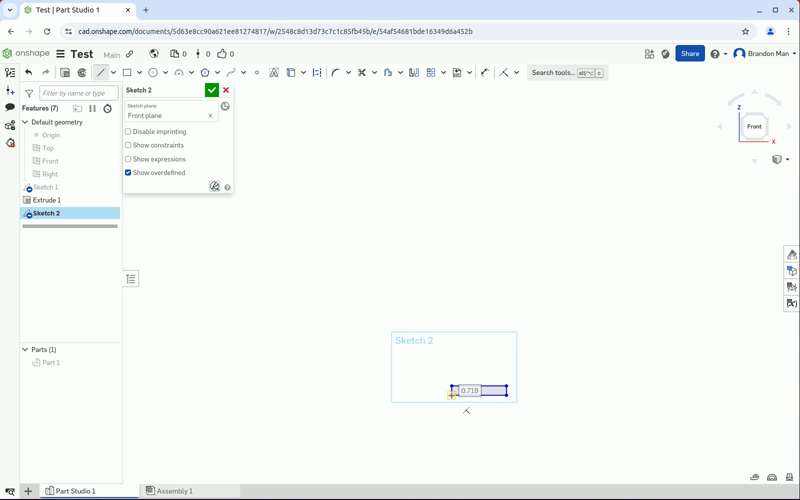
scroll(-6)
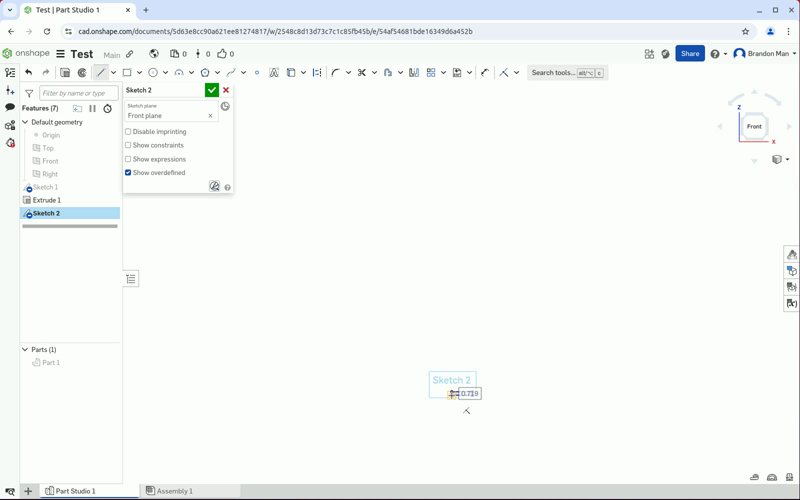
key(esc)
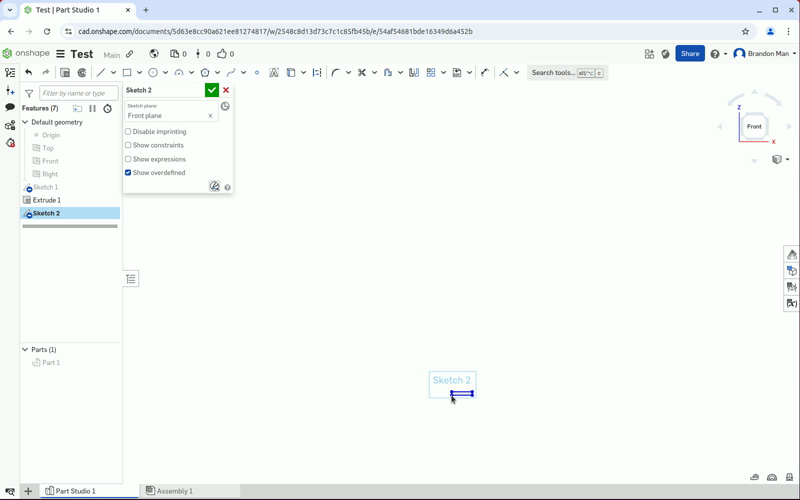
mouse_move(464, 391)
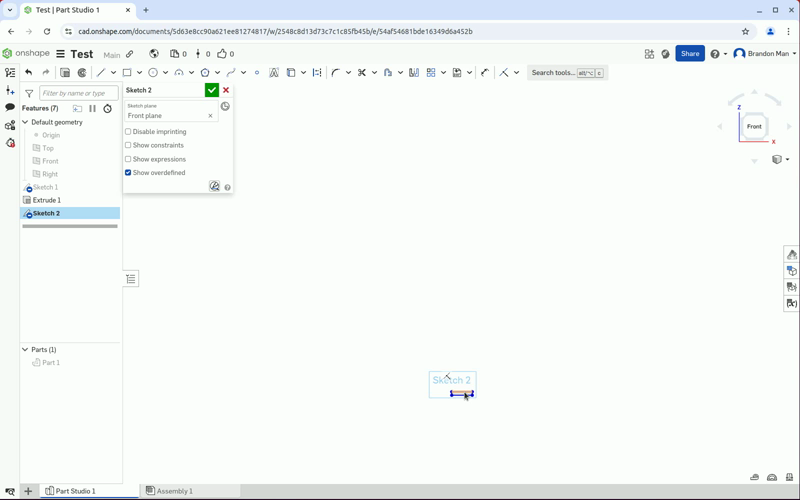
scroll(6)
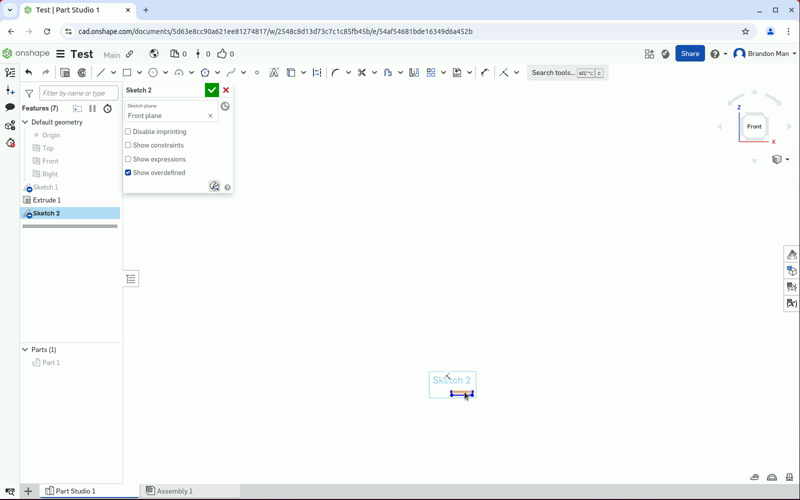
scroll(6)
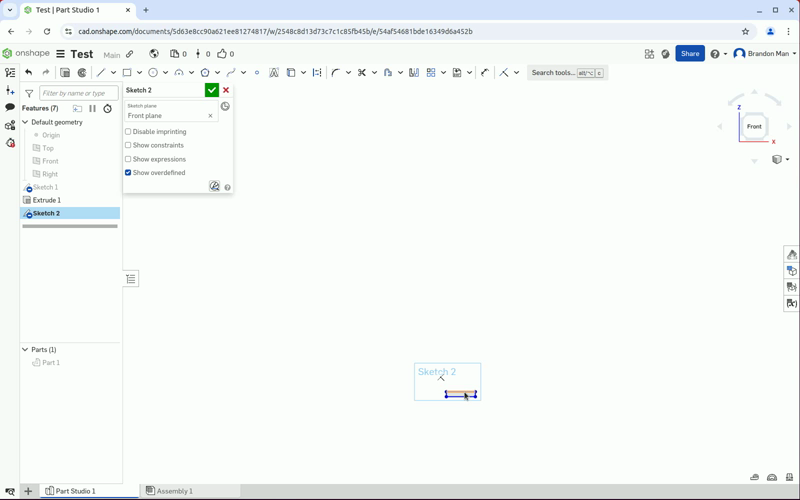
scroll(6)
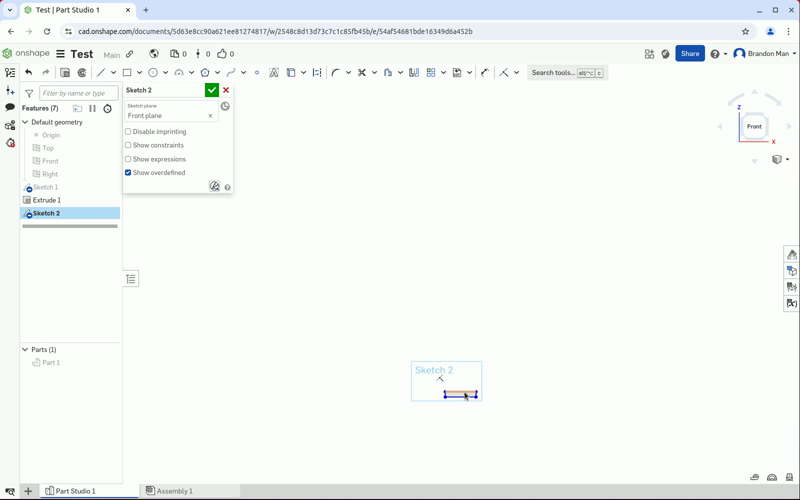
scroll(6)
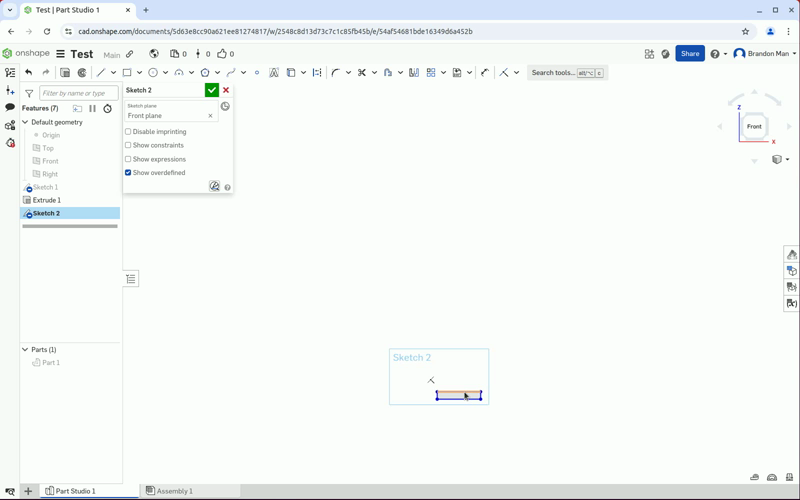
scroll(6)
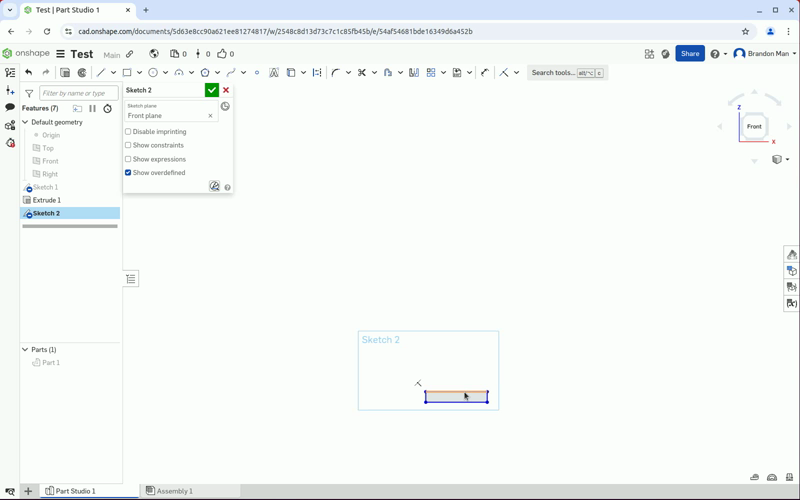
scroll(6)
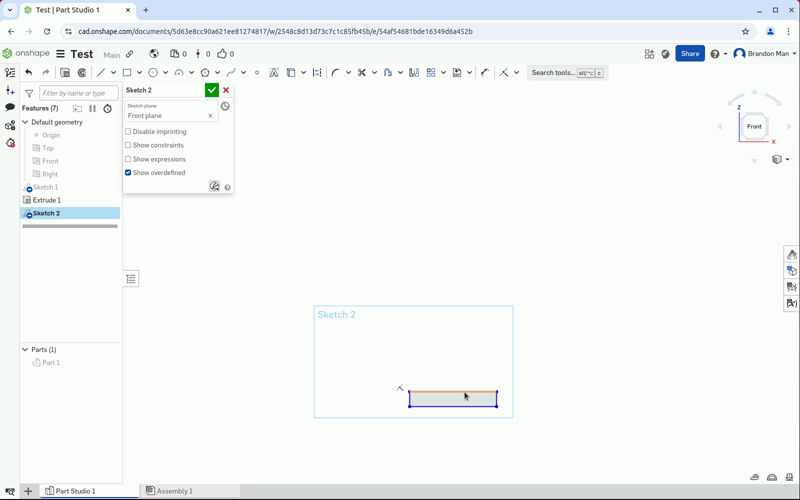
scroll(6)
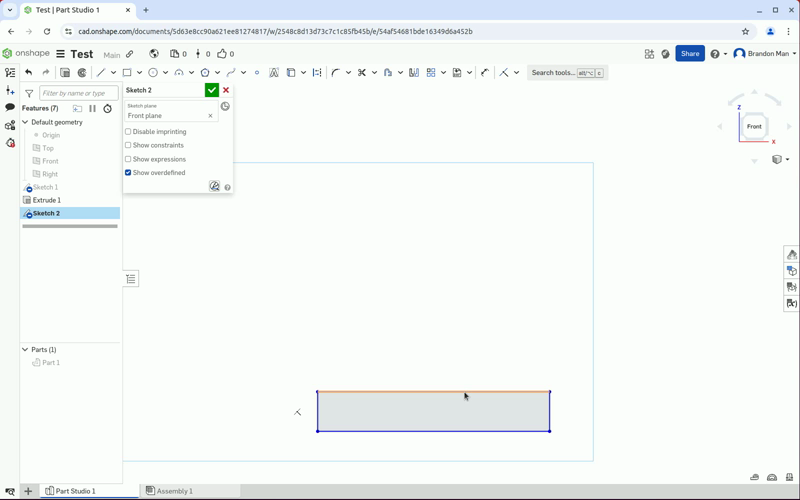
click(464, 391)
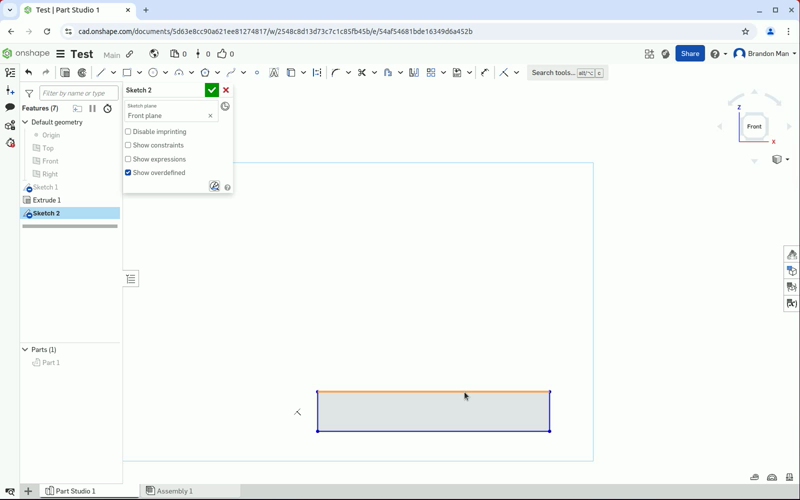
scroll(-6)
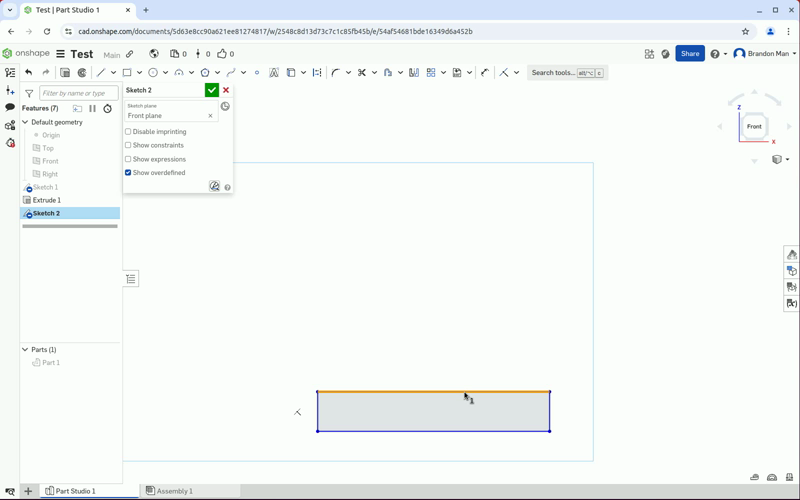
scroll(-6)
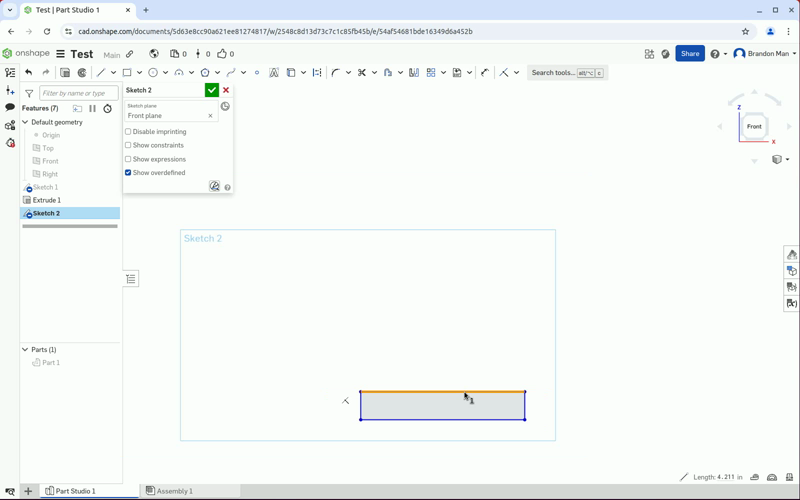
scroll(-6)
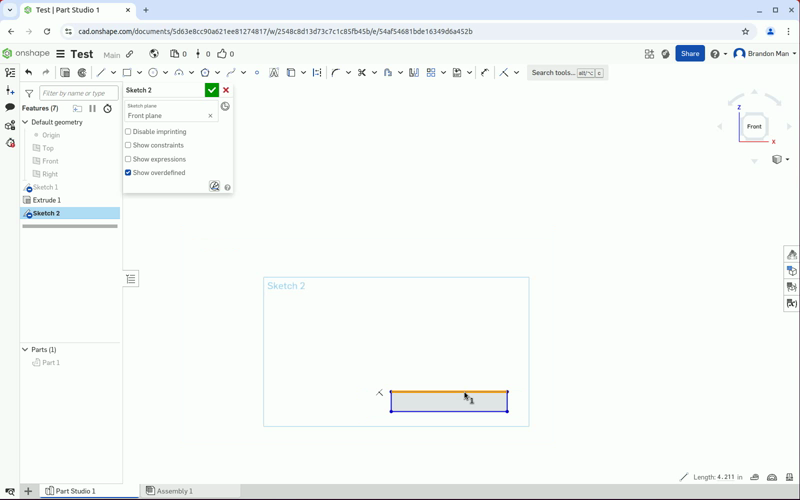
scroll(-6)
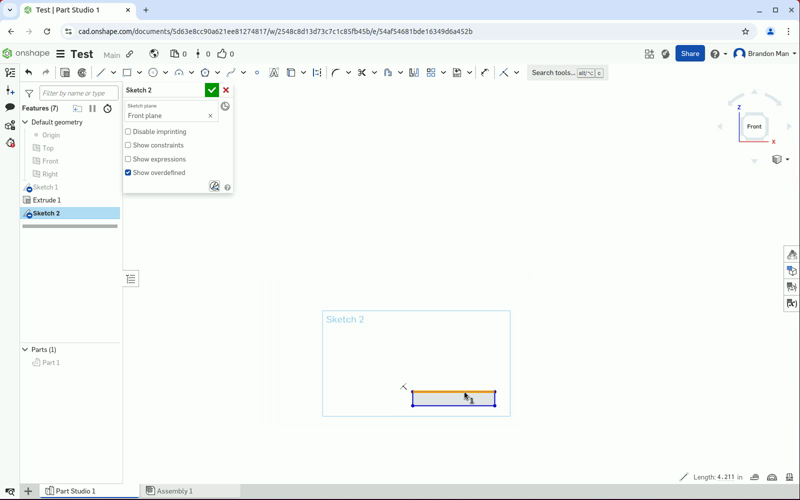
scroll(-6)
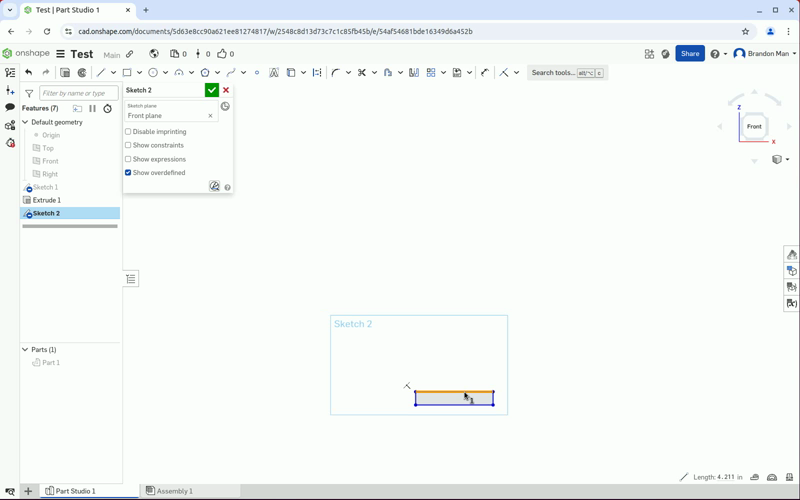
scroll(-6)
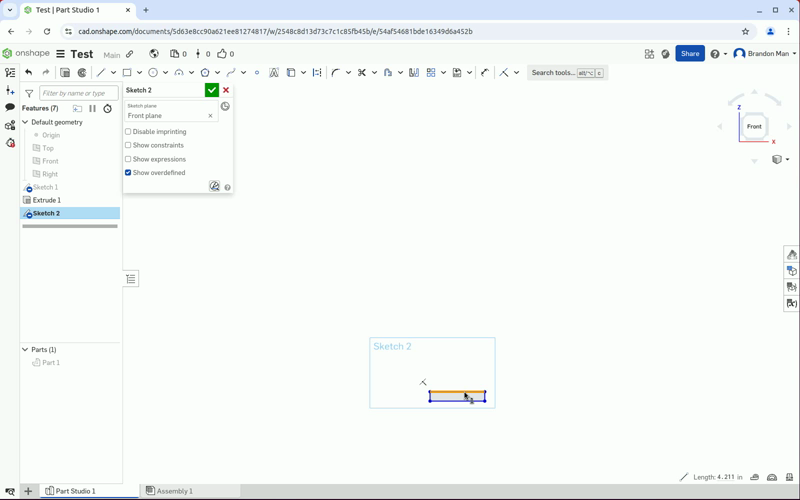
scroll(-6)
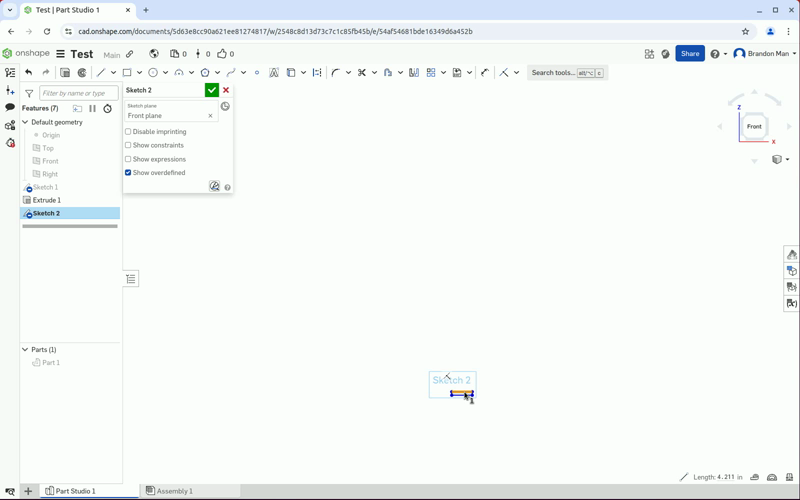
mouse_move(73, 352)
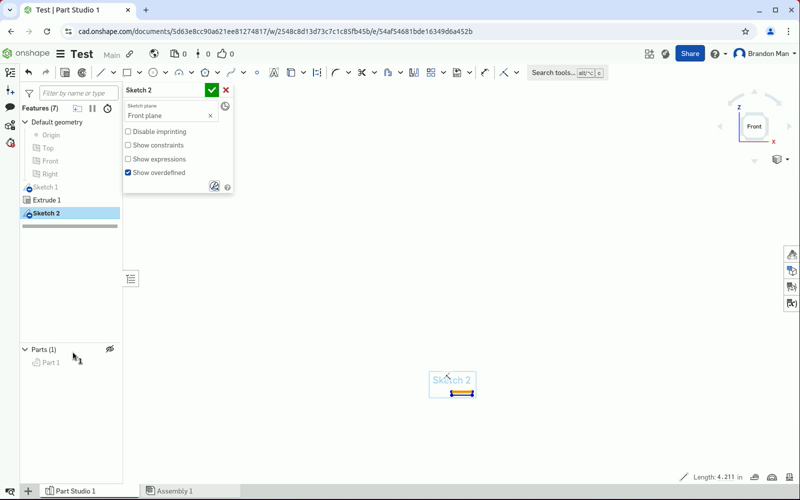
key(shift+y)
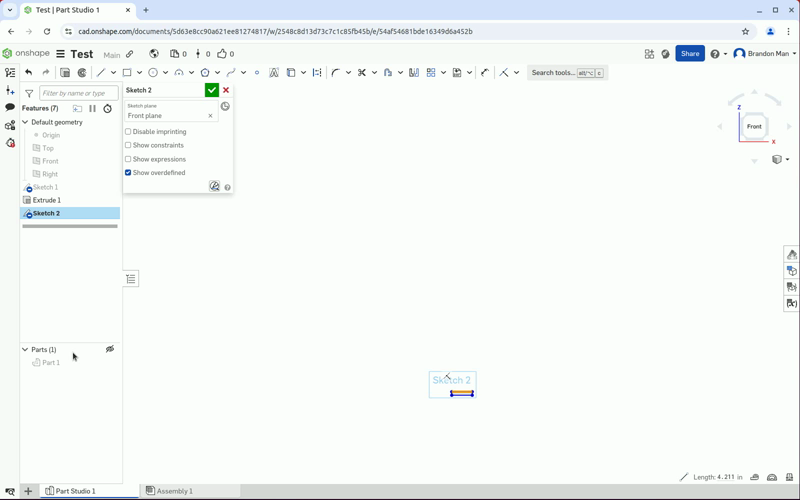
key(shift+e)
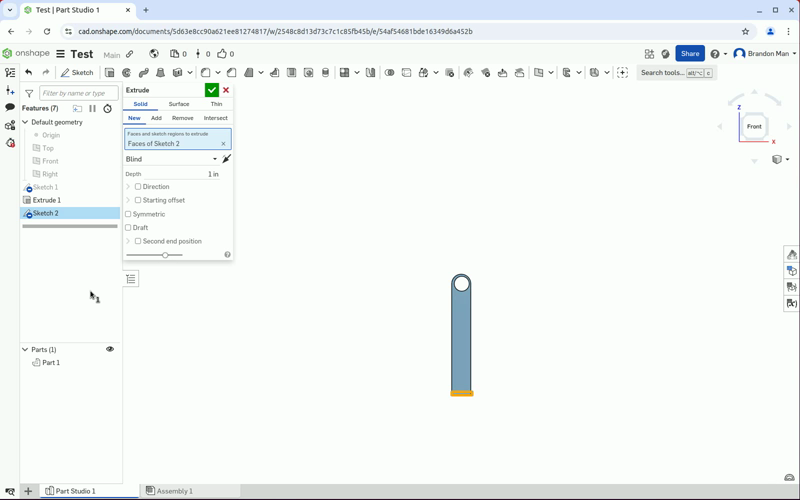
mouse_move(143, 106)
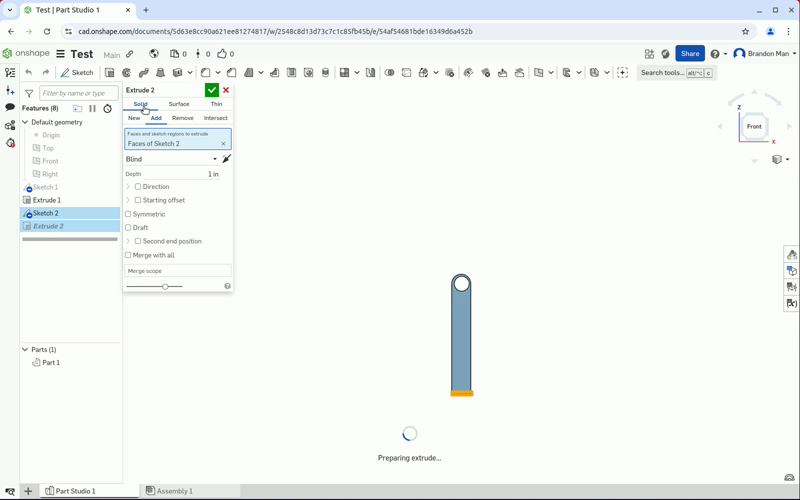
click(143, 106)
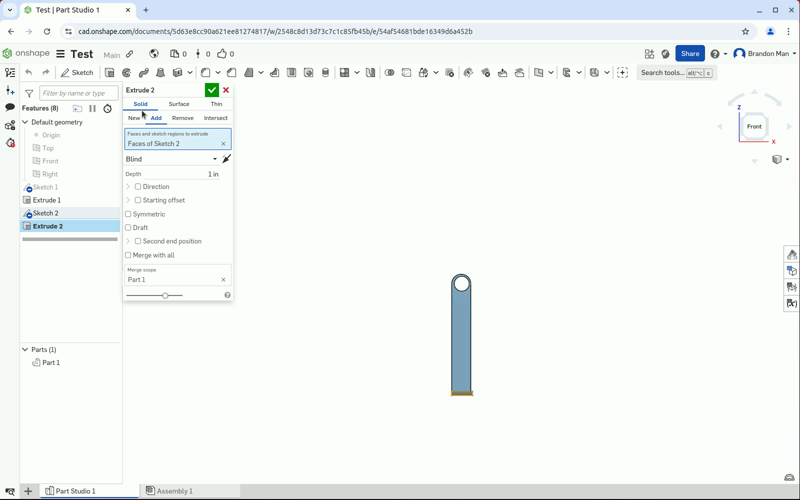
mouse_move(137, 120)
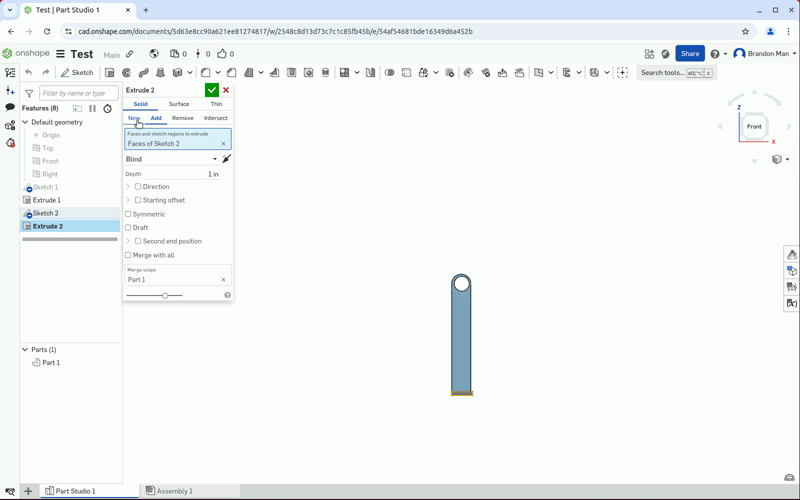
click(137, 120)
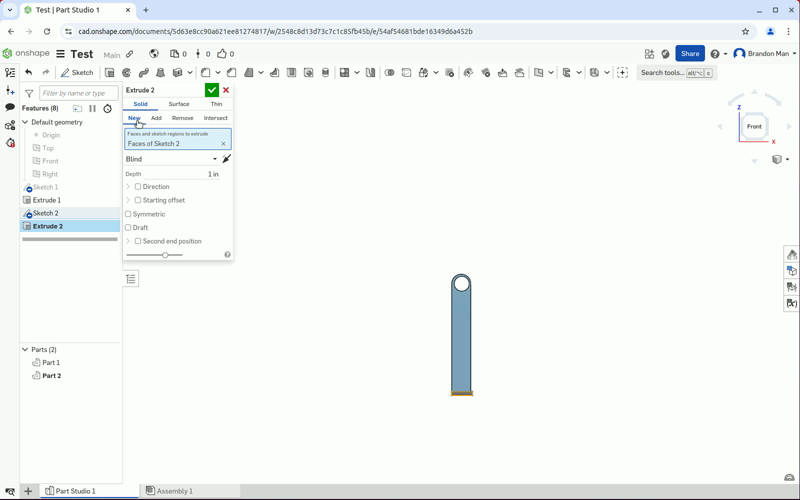
key(tab, 4)
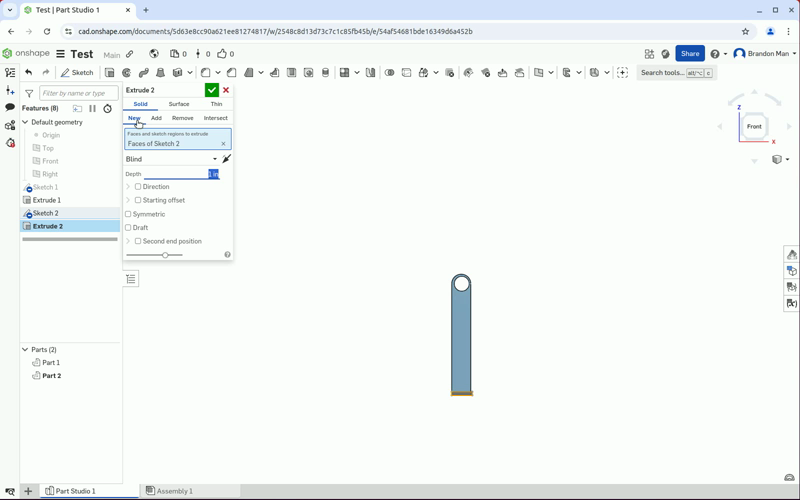
text(10.11)
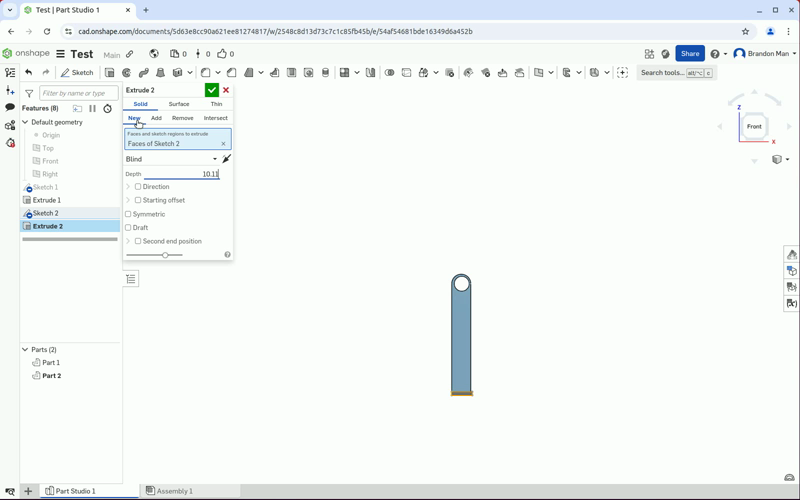
key(enter)
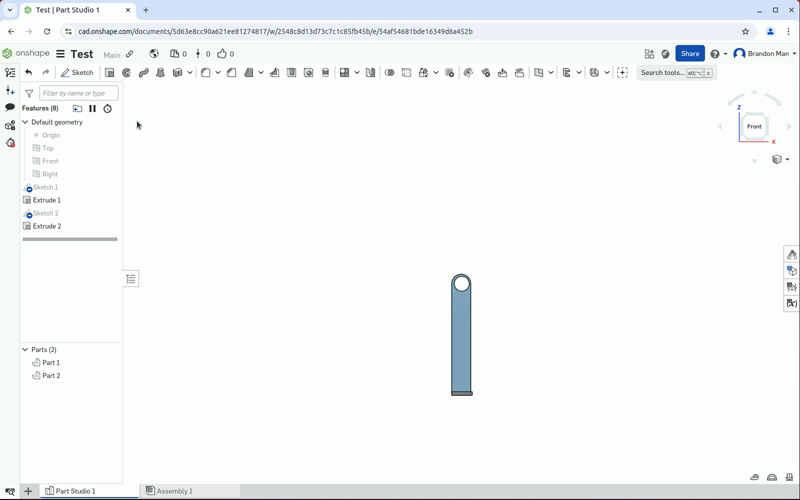
key(shift+h)
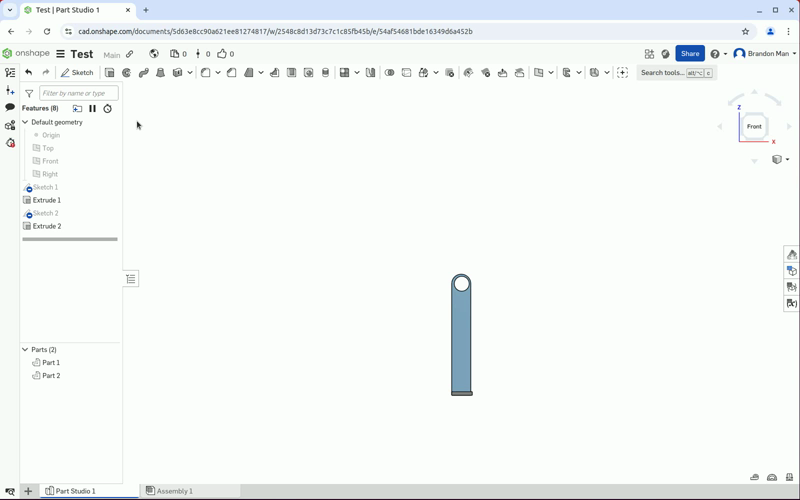
key(shift+h)
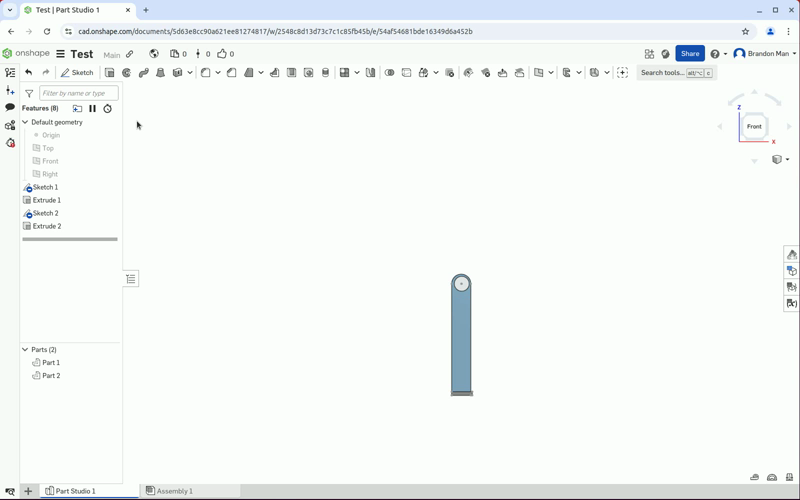
key(shift+7)
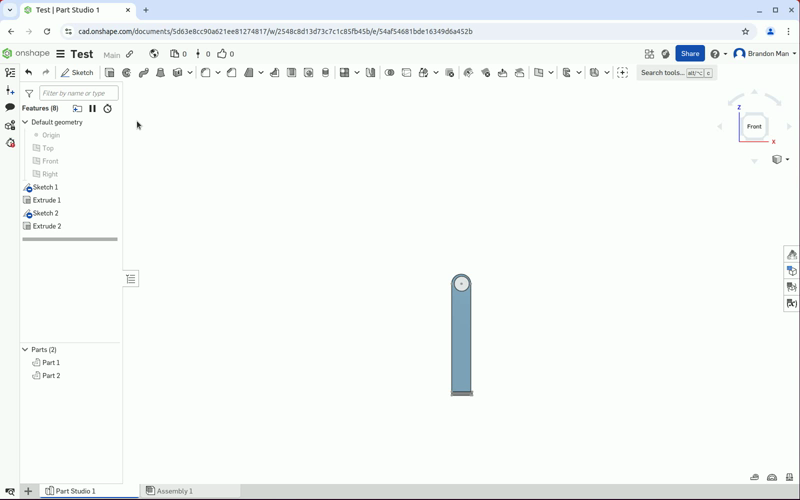
key(left, 2)
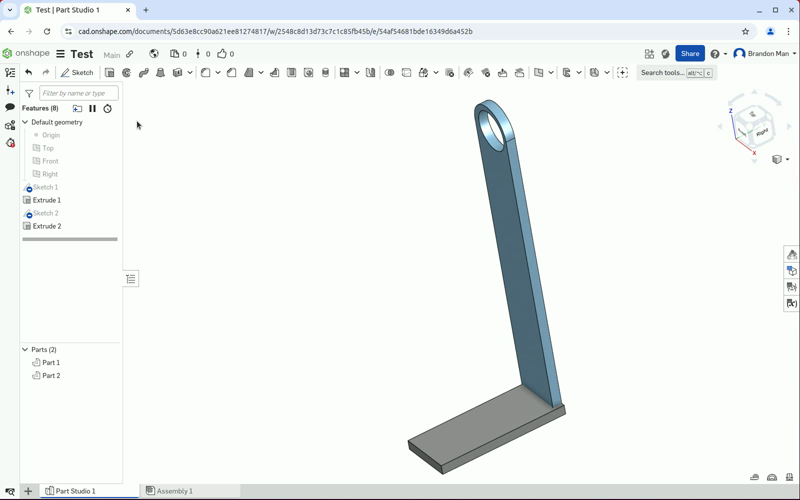
key(down, 2)
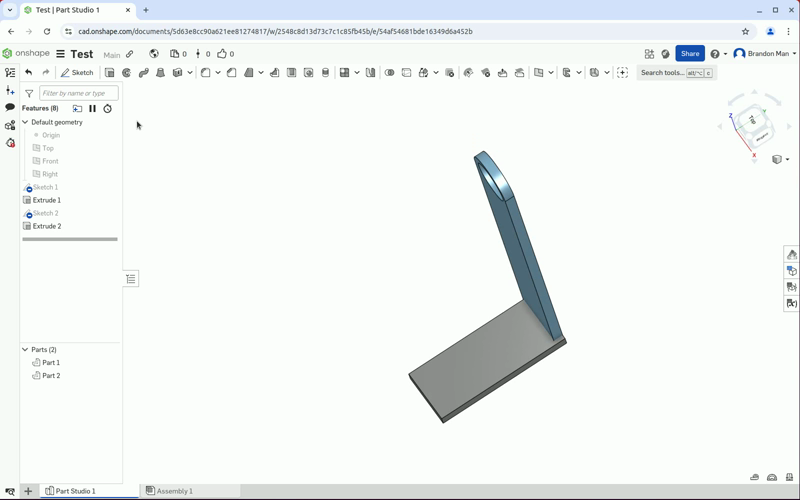
key(up, 2)
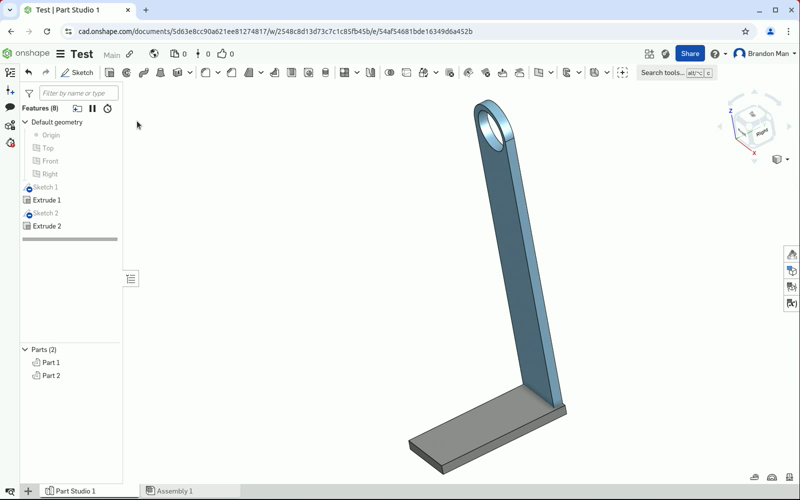
key(right, 2)
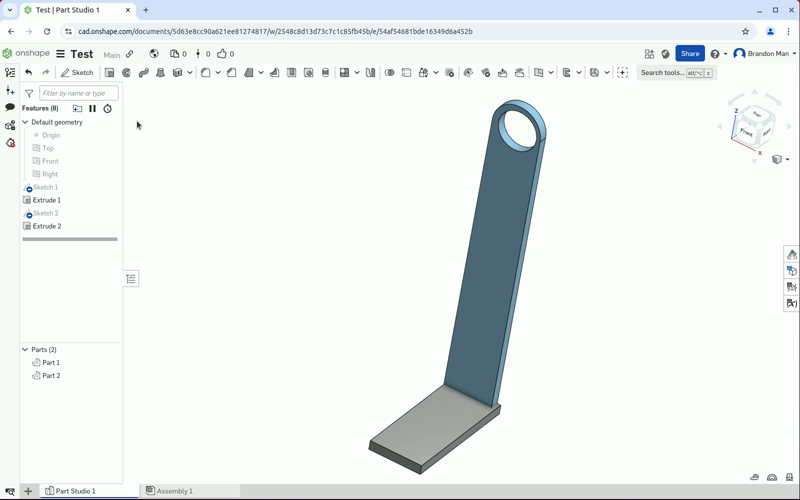
mouse_move(73, 189)
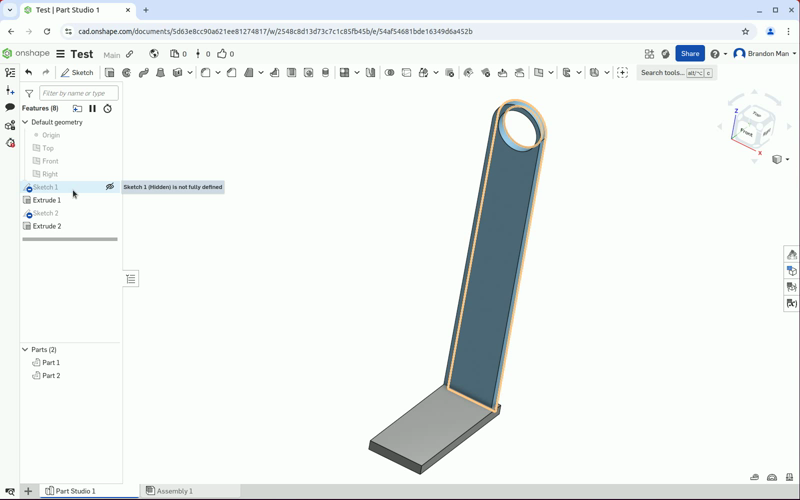
click(73, 189)